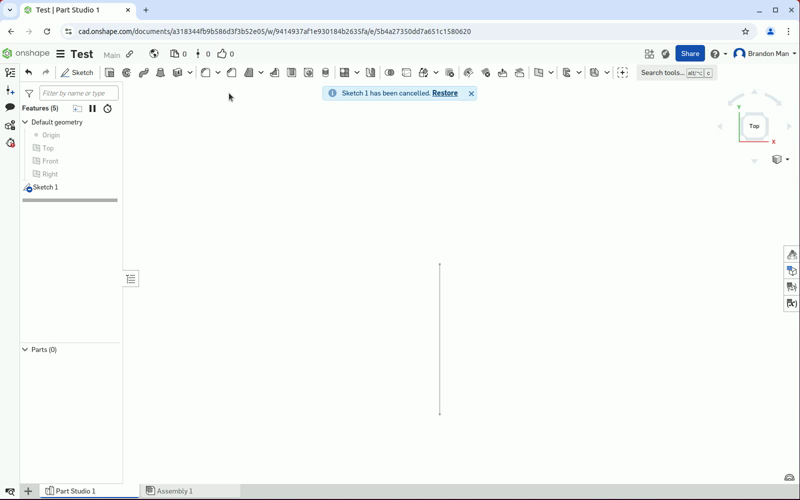
key(shift+h)
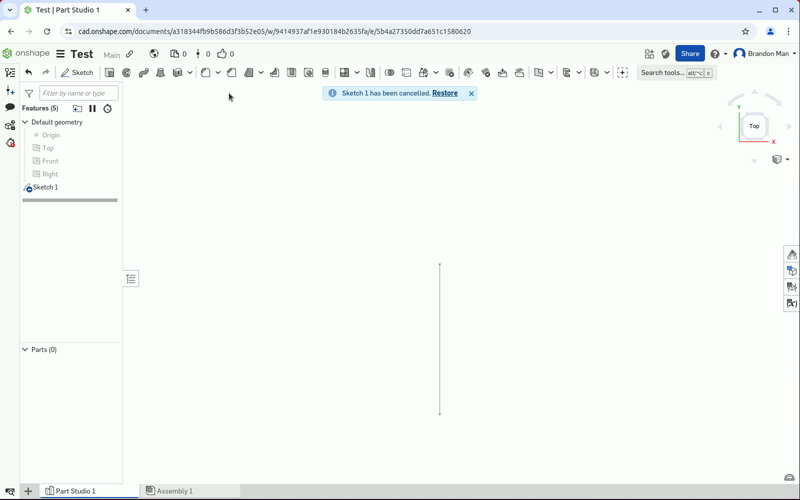
key(shift+s)
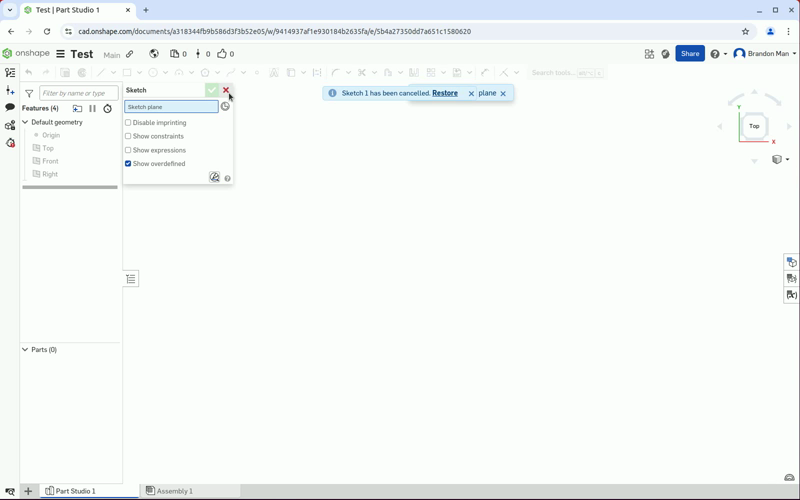
mouse_move(73, 150)
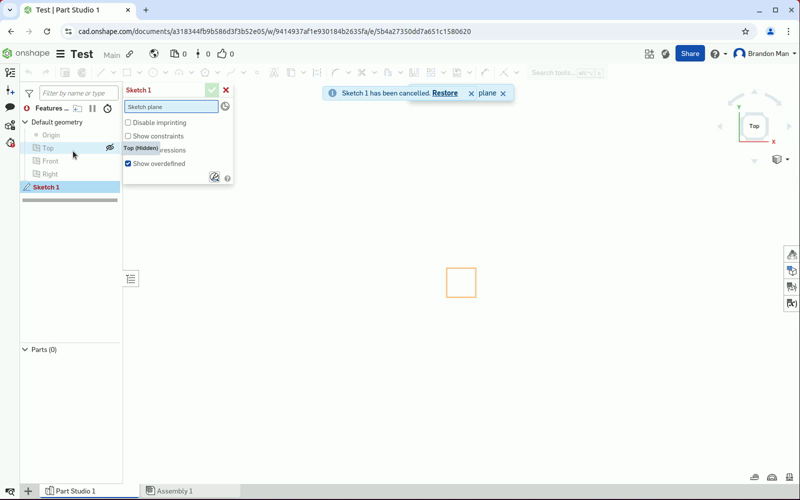
click(73, 150)
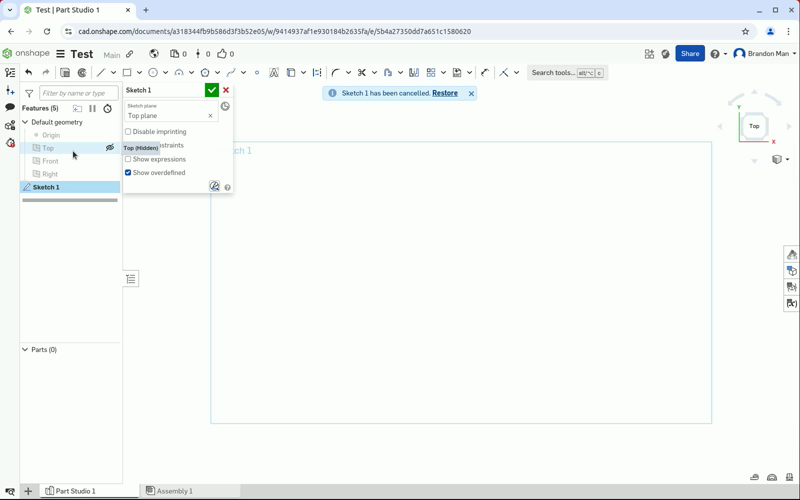
mouse_move(73, 352)
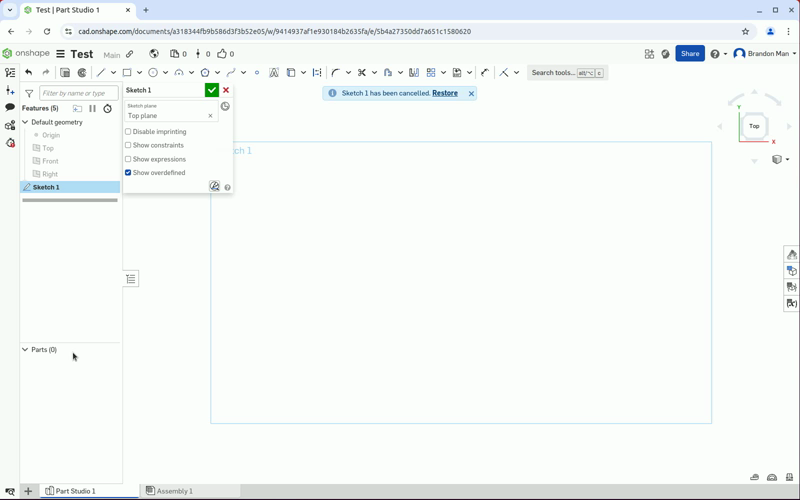
key(y)
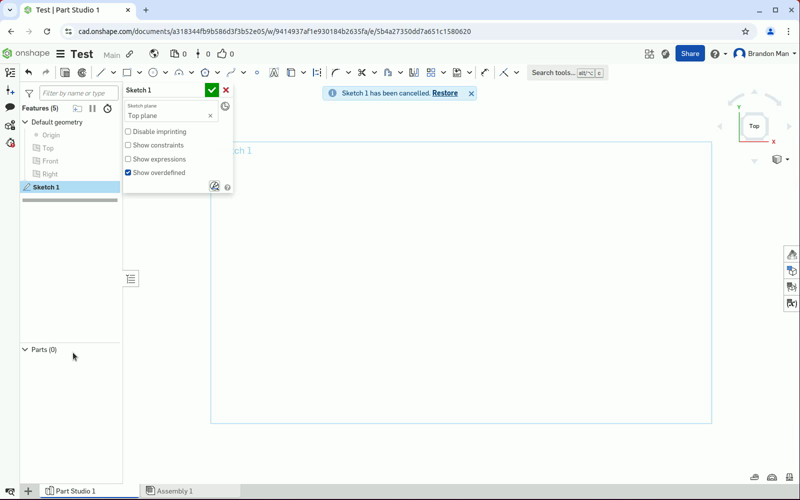
key(l)
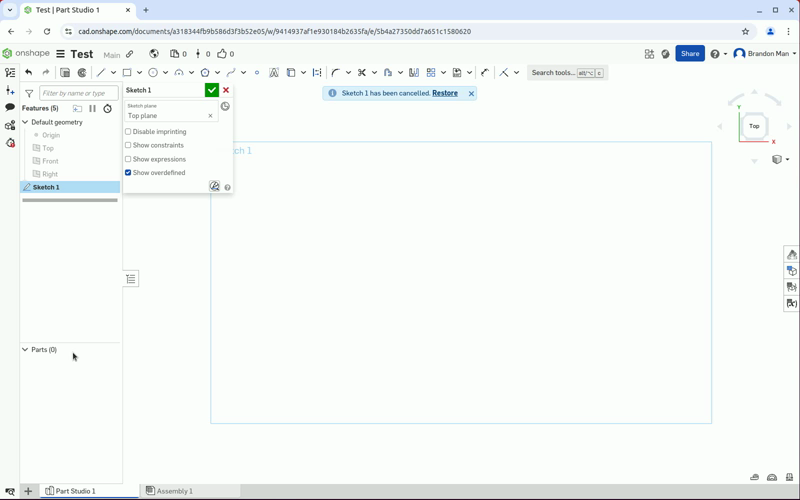
key_down(shift)
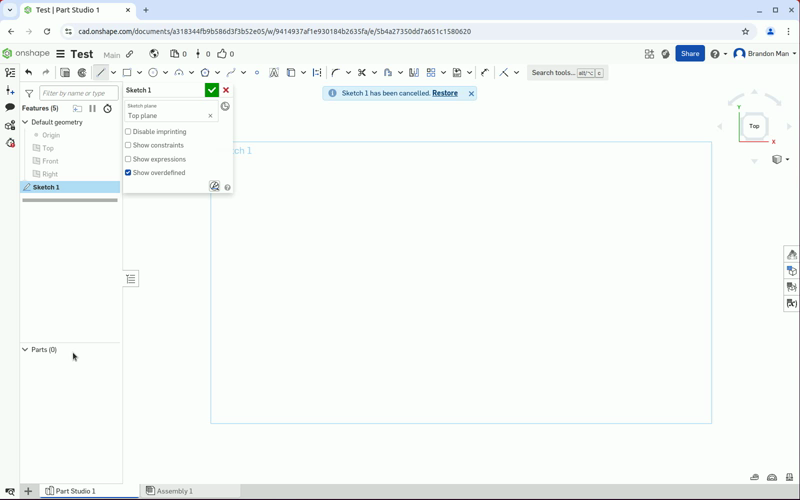
mouse_move(348, 282)
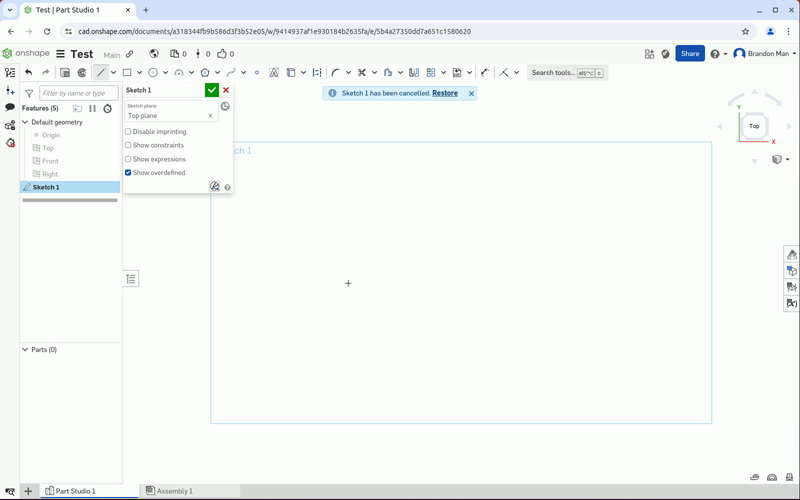
click(348, 282)
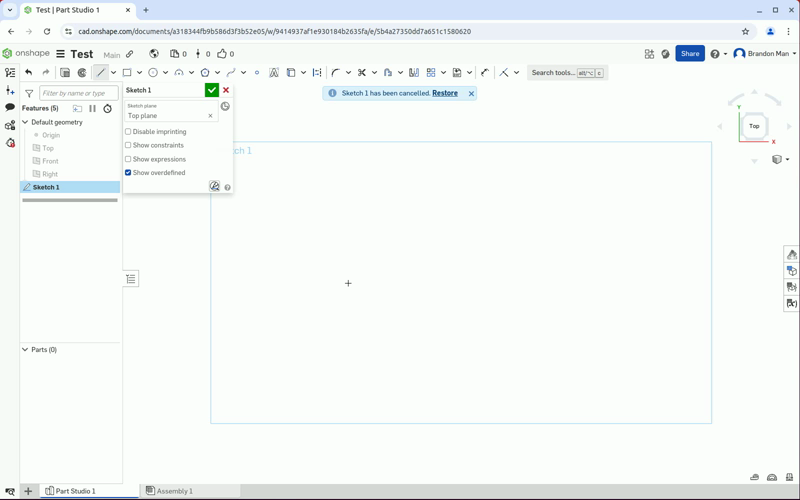
key_up(shift)
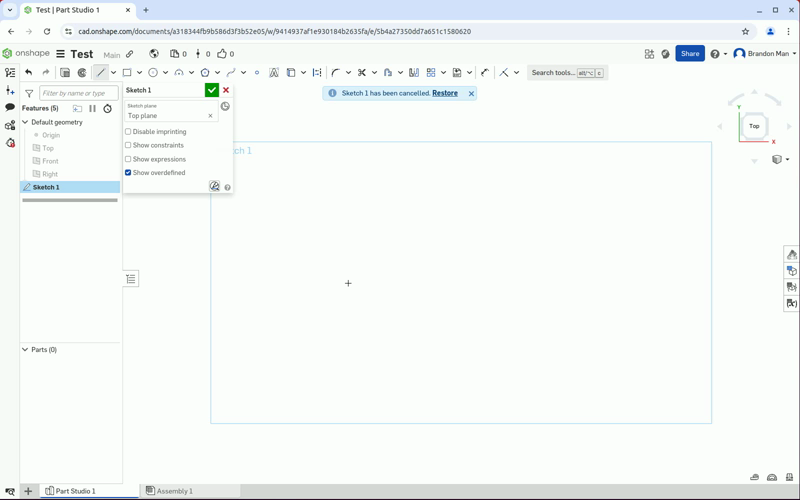
key_down(shift)
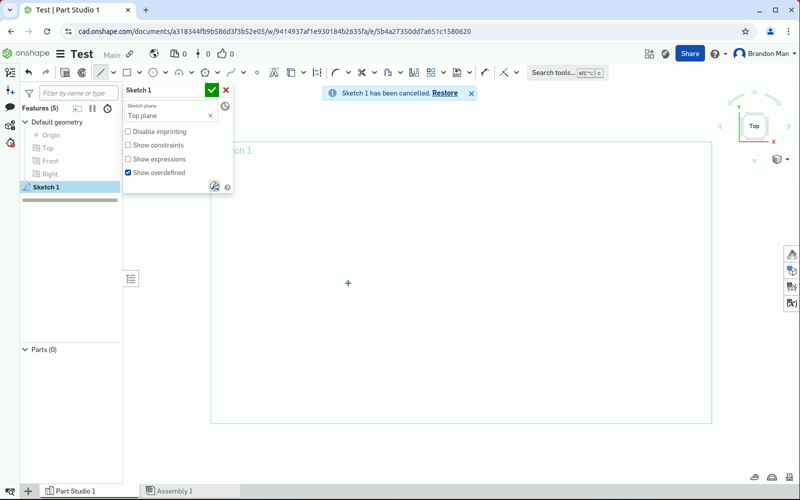
mouse_move(460, 282)
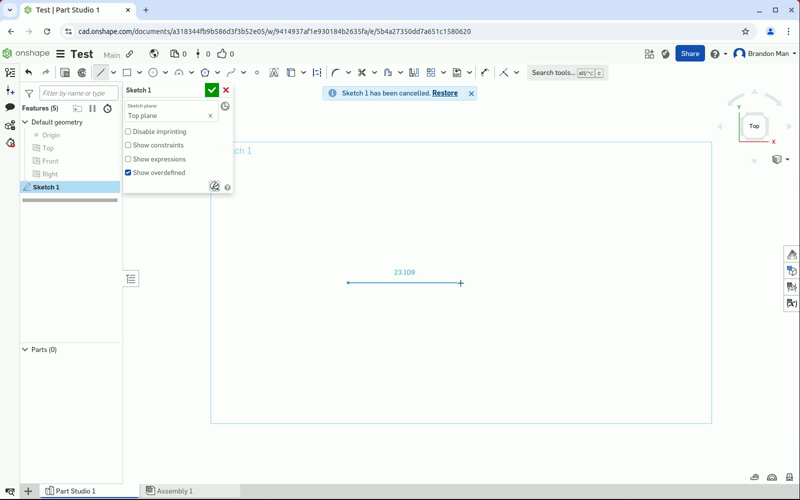
click(460, 282)
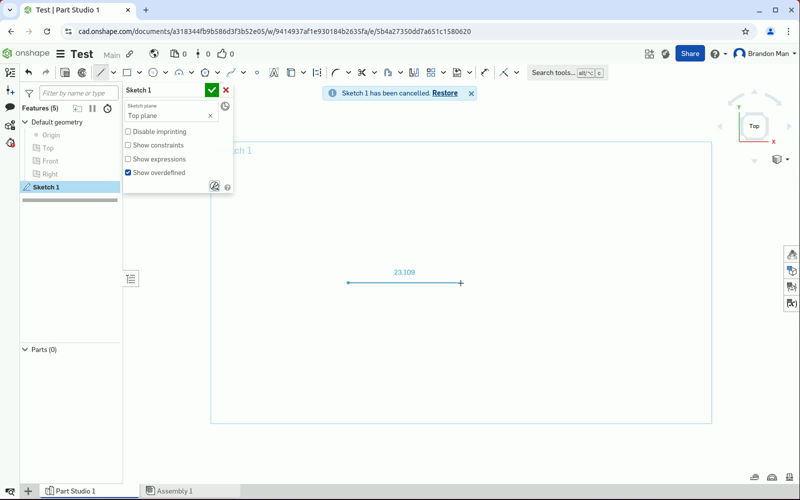
key_up(shift)
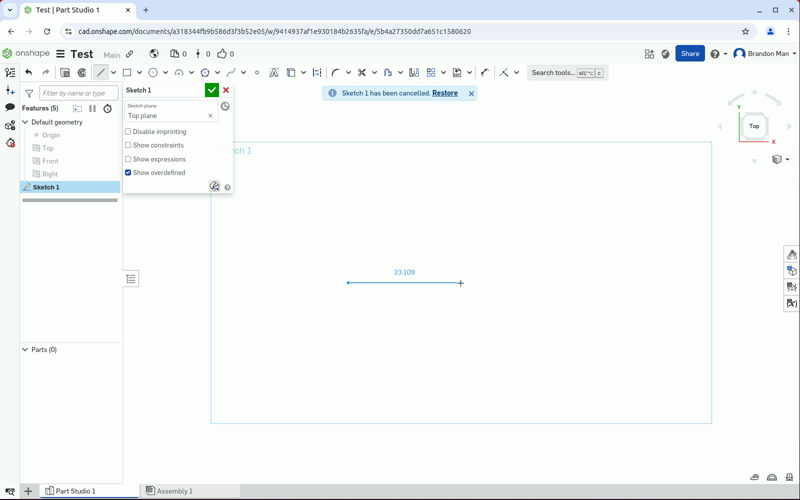
key_down(shift)
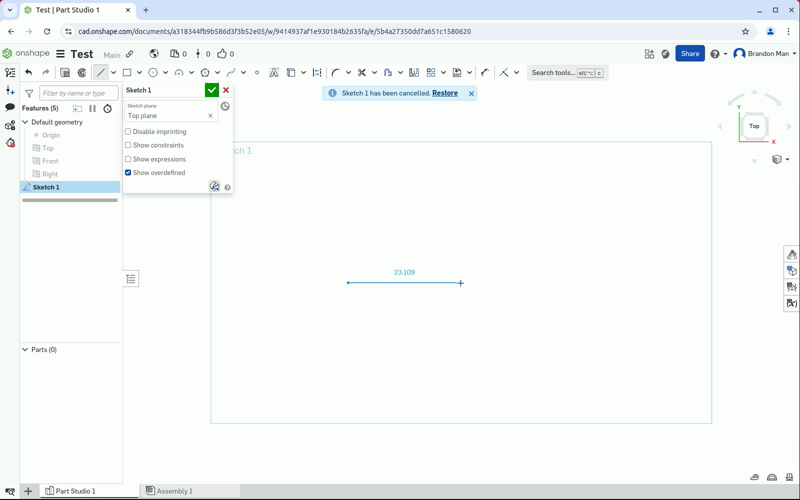
mouse_move(490, 282)
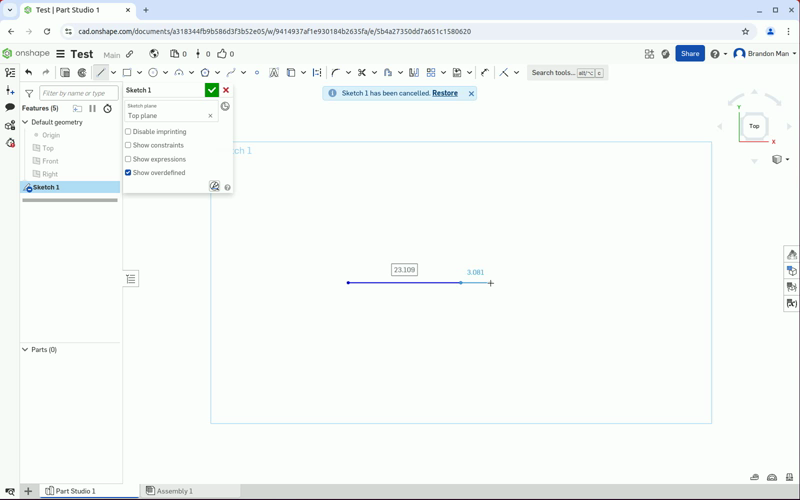
mouse_move(439, 258)
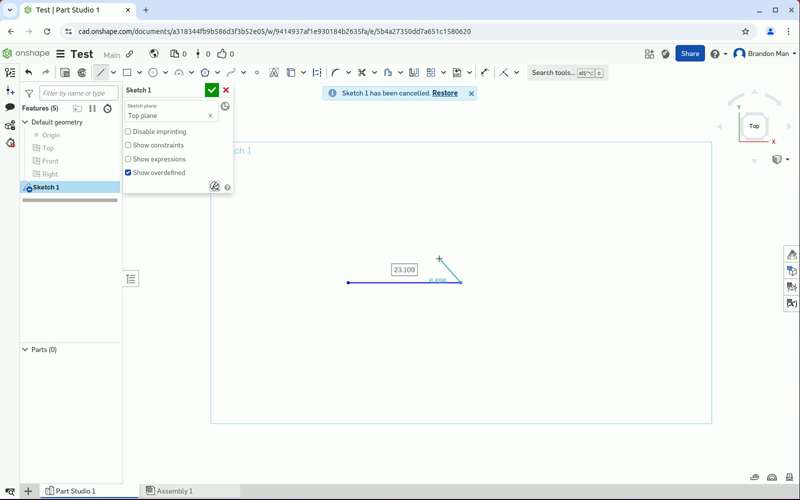
click(439, 258)
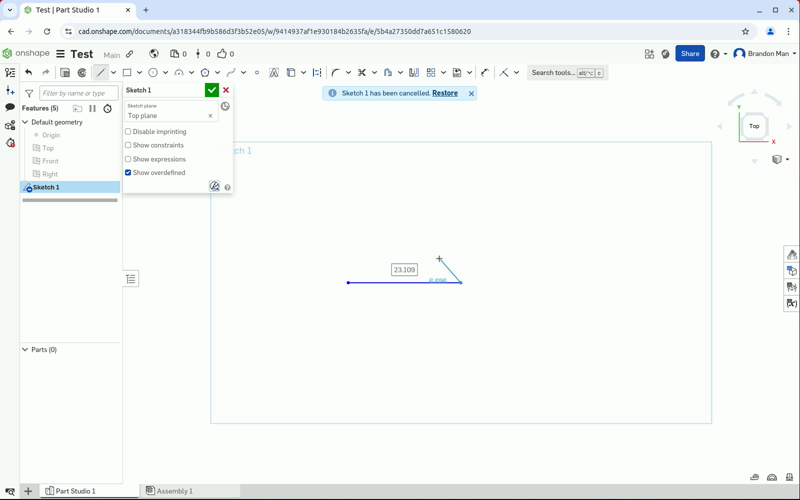
key_up(shift)
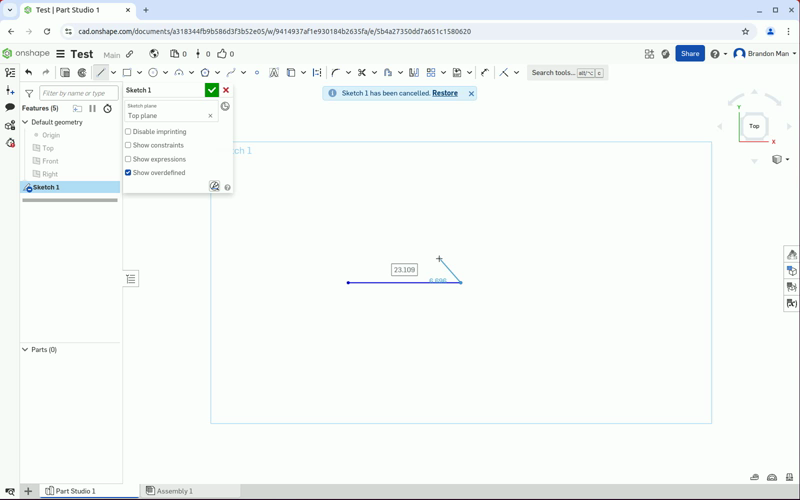
key_down(shift)
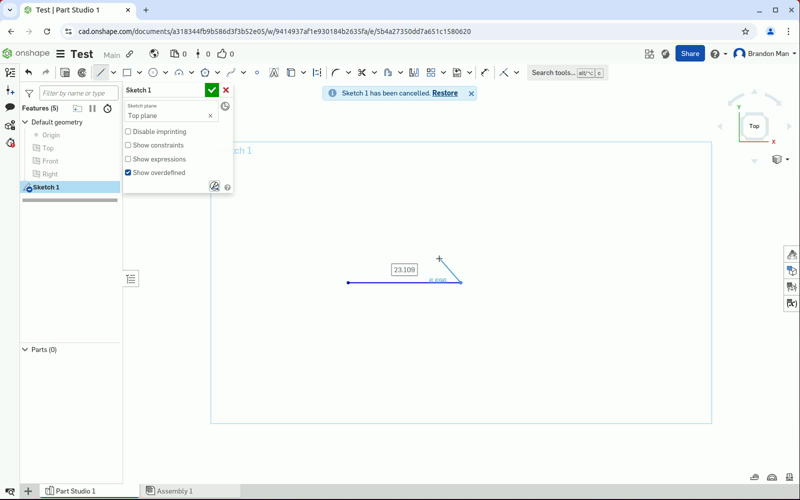
mouse_move(348, 258)
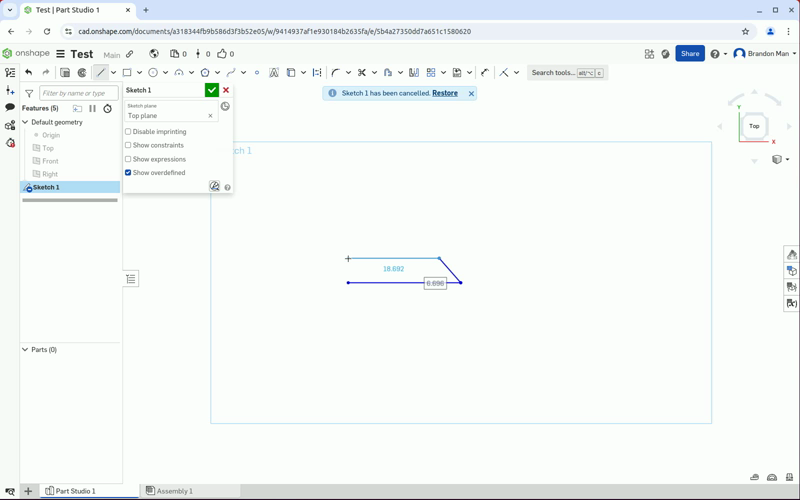
click(348, 258)
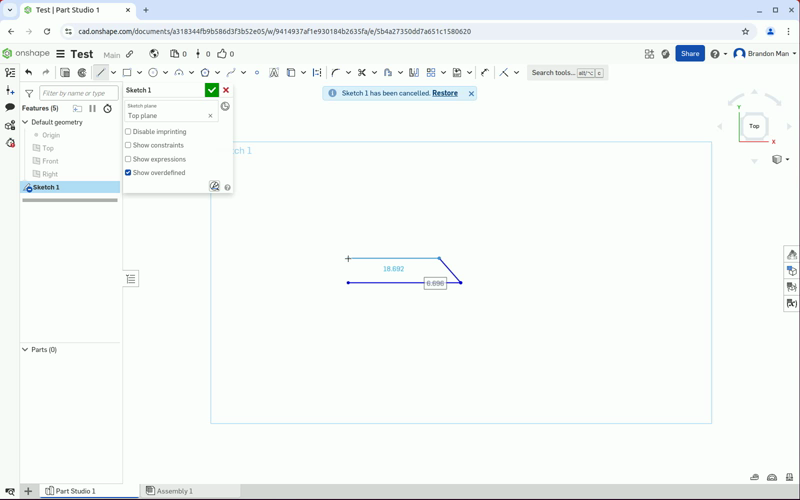
key_up(shift)
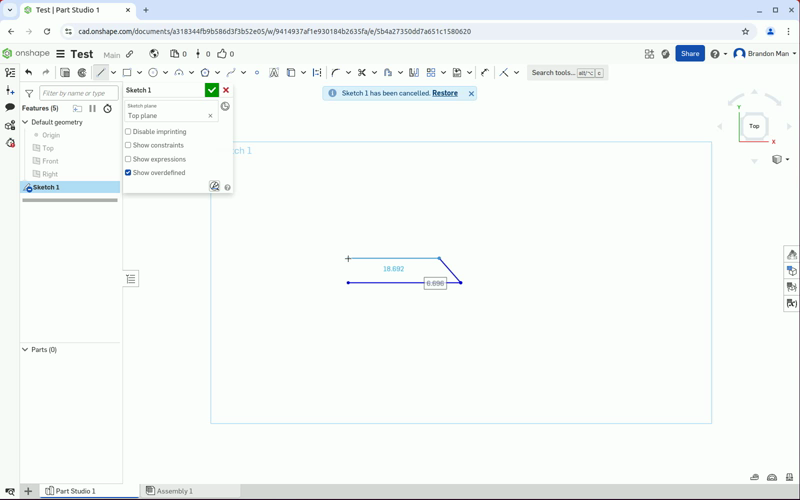
mouse_move(378, 258)
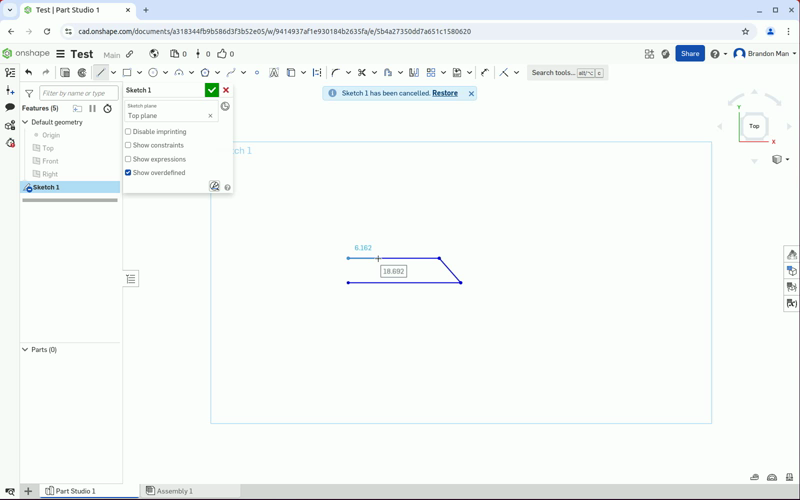
key_down(shift)
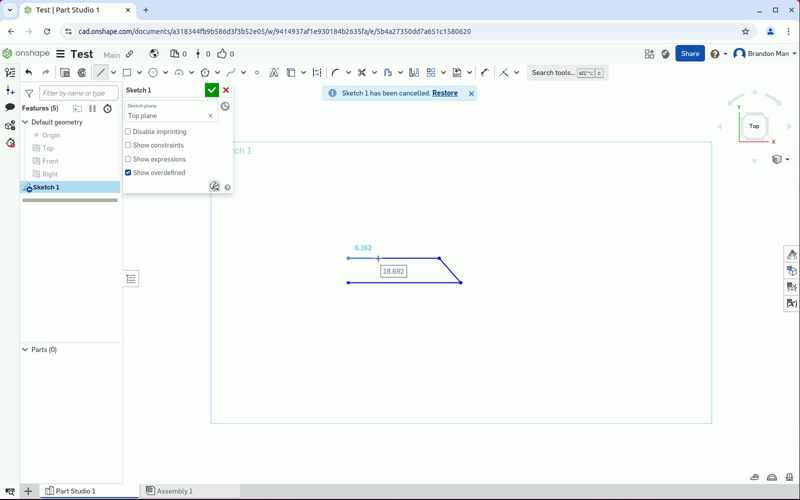
mouse_move(348, 282)
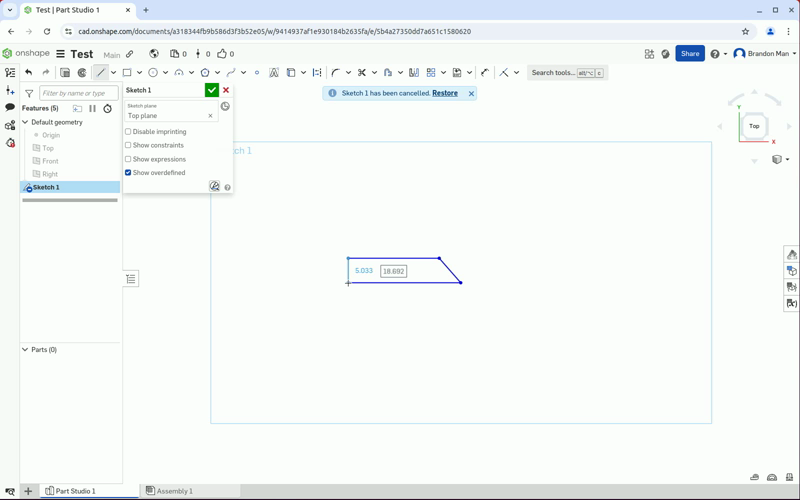
key_up(shift)
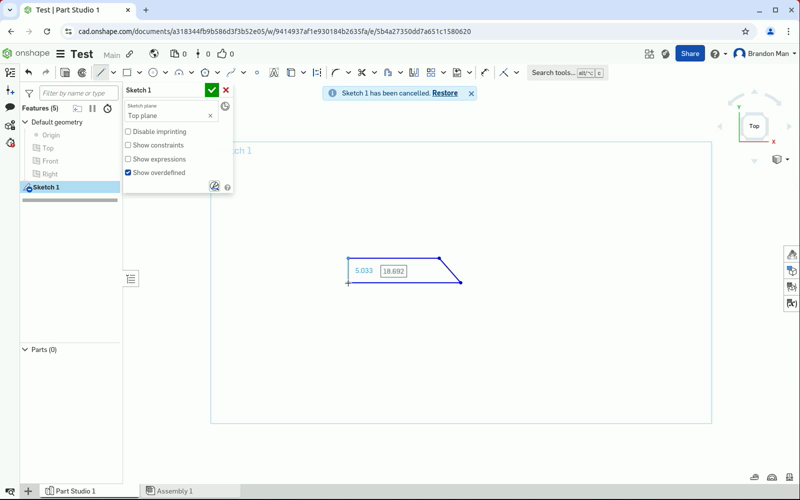
click(348, 282)
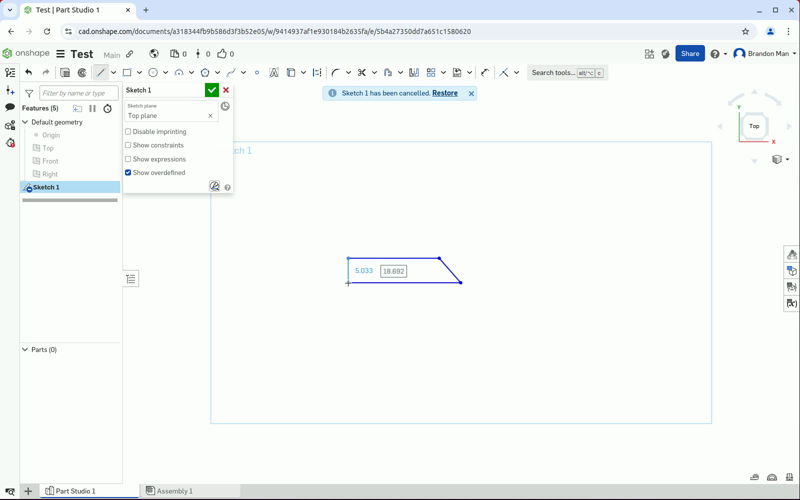
key(esc)
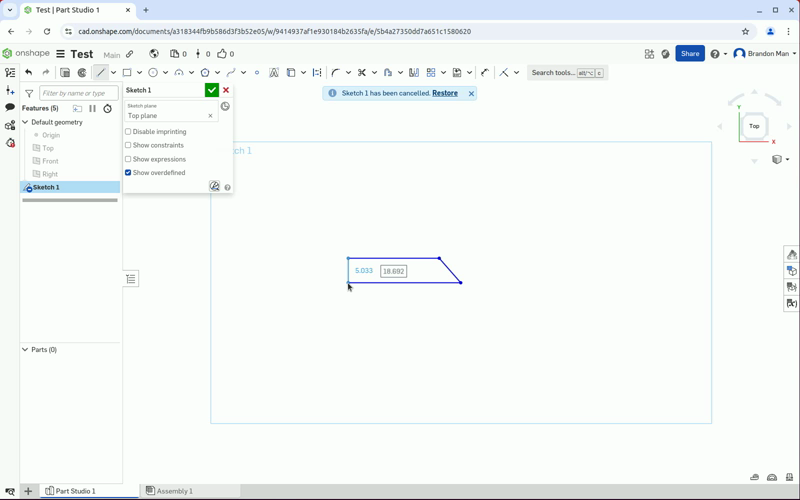
key(c)
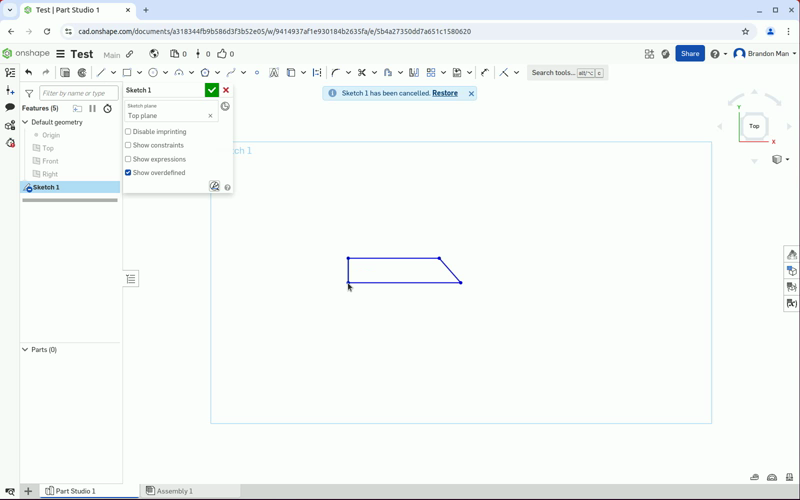
key_down(shift)
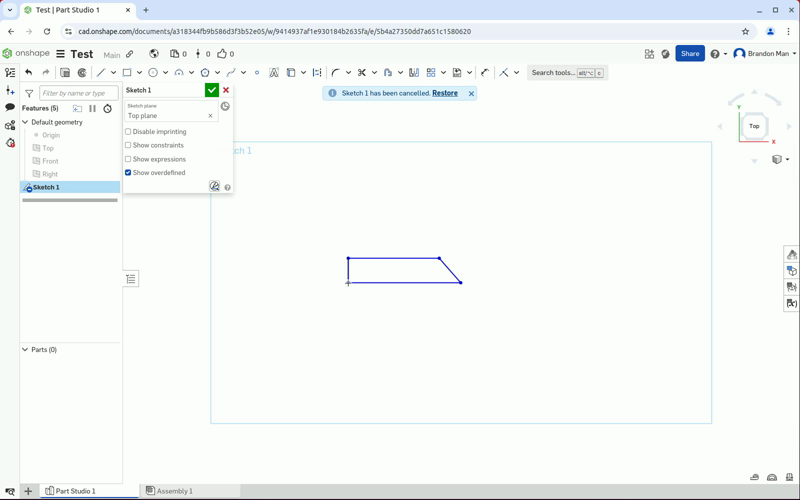
mouse_move(398, 270)
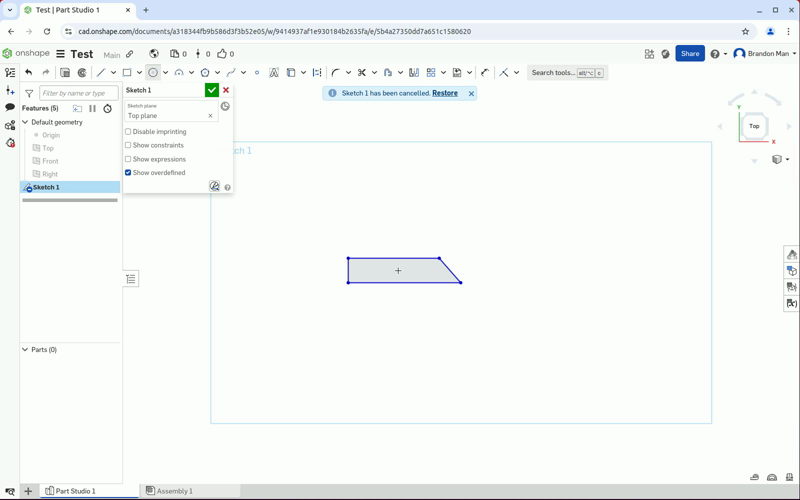
click(398, 270)
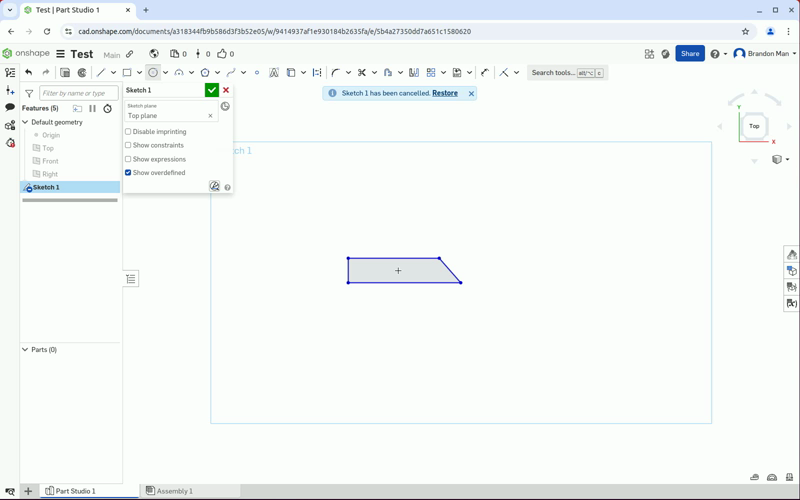
key_up(shift)
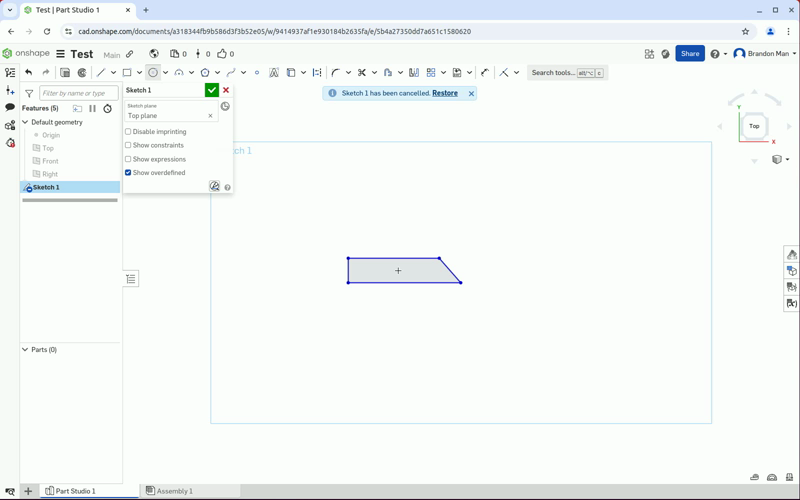
mouse_move(401, 270)
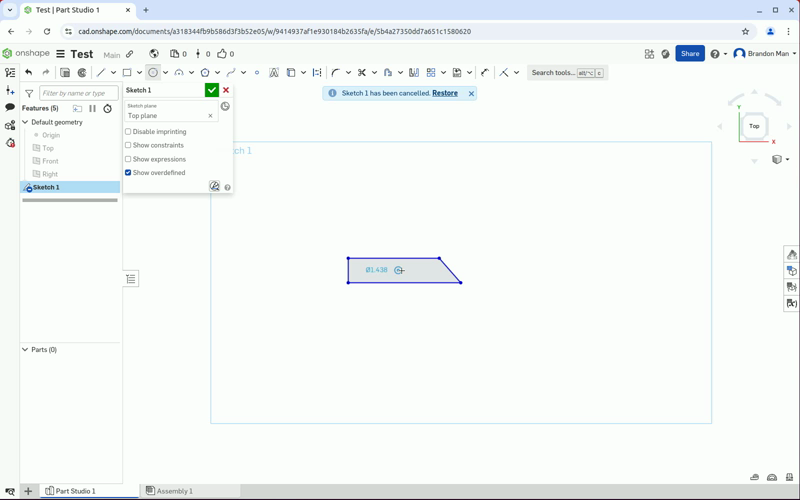
click(401, 270)
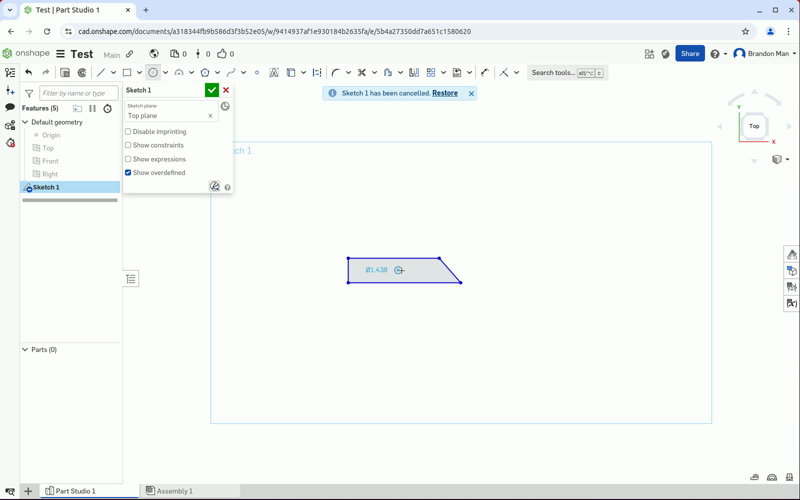
key(esc)
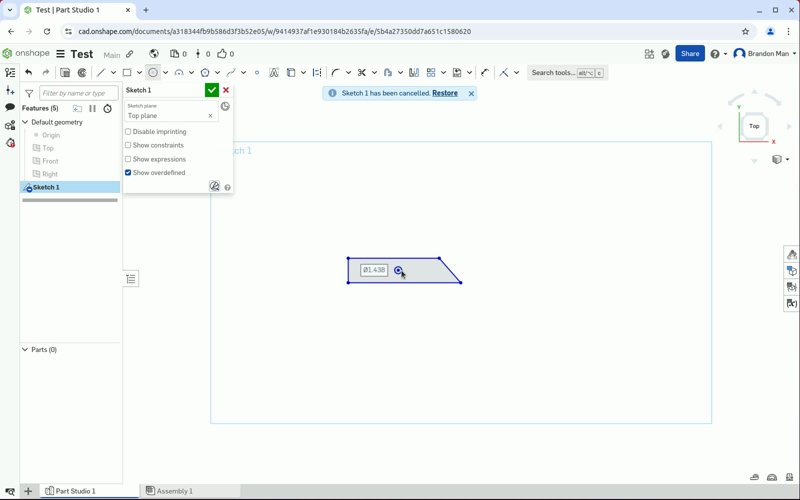
mouse_move(414, 275)
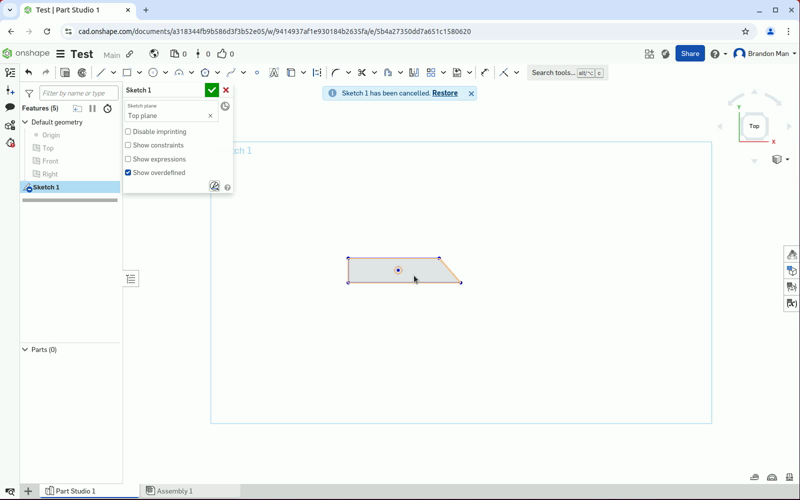
click(414, 275)
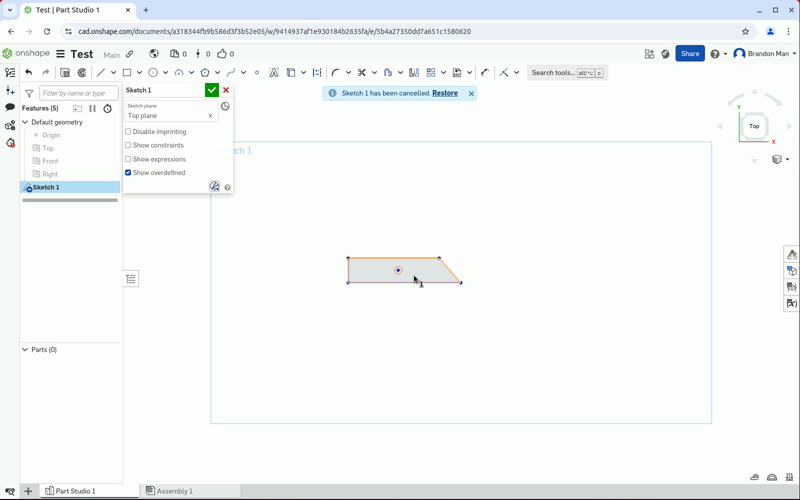
mouse_move(73, 352)
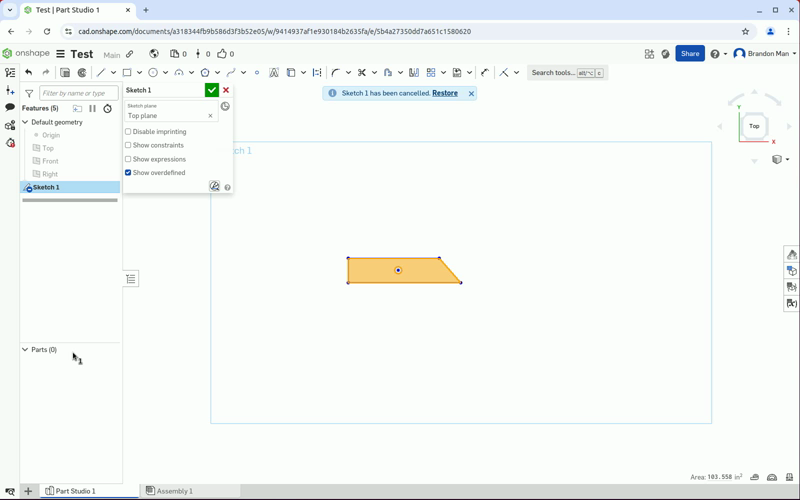
key(shift+y)
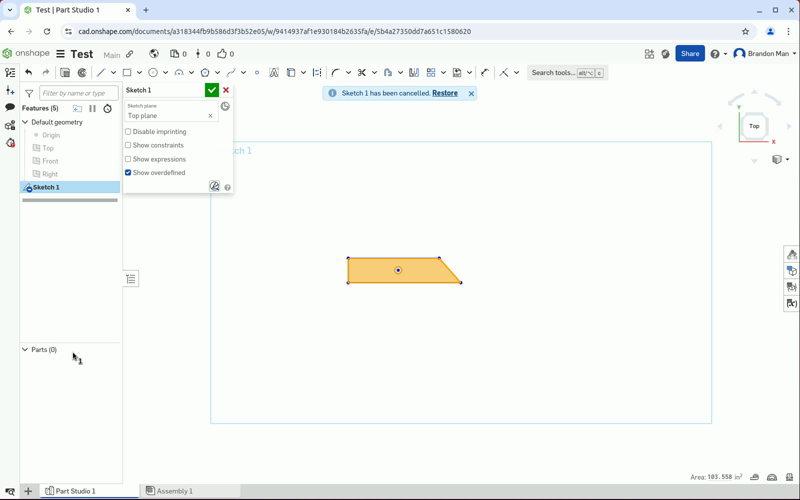
key(shift+e)
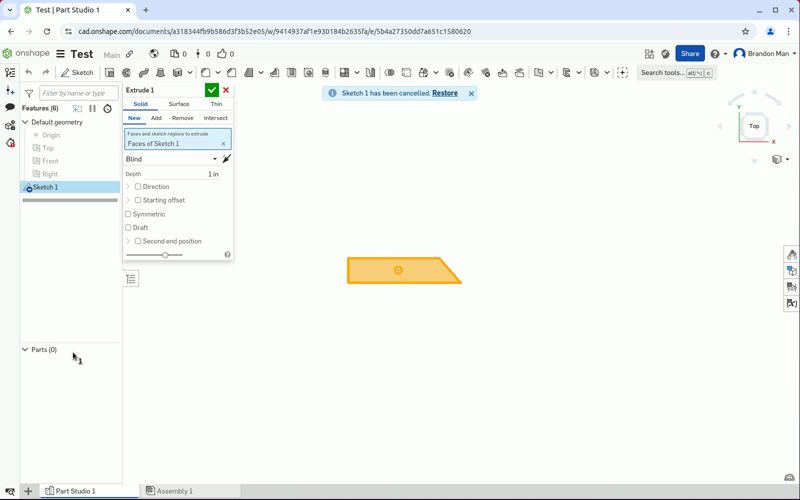
mouse_move(143, 106)
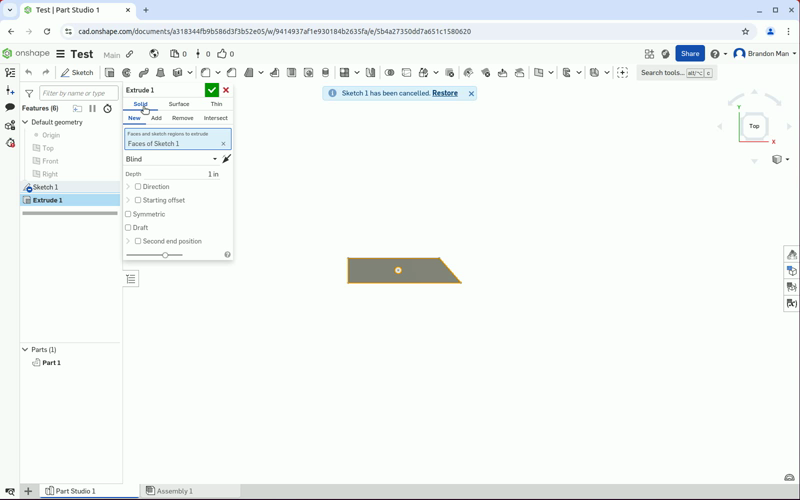
click(143, 106)
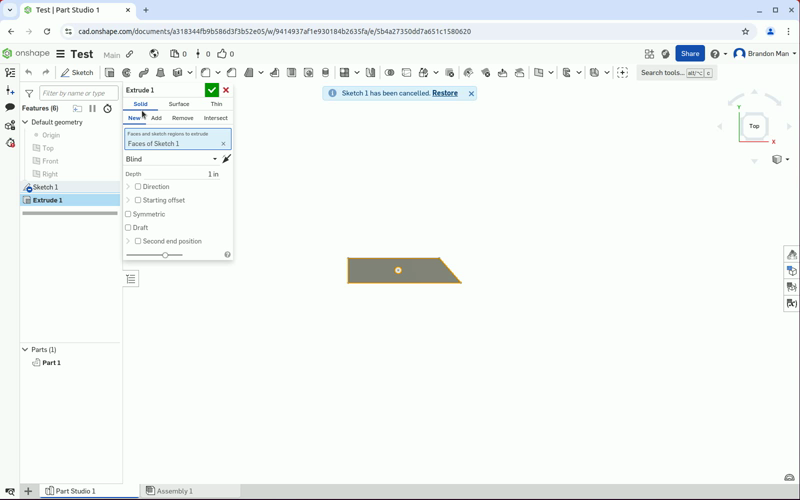
mouse_move(137, 120)
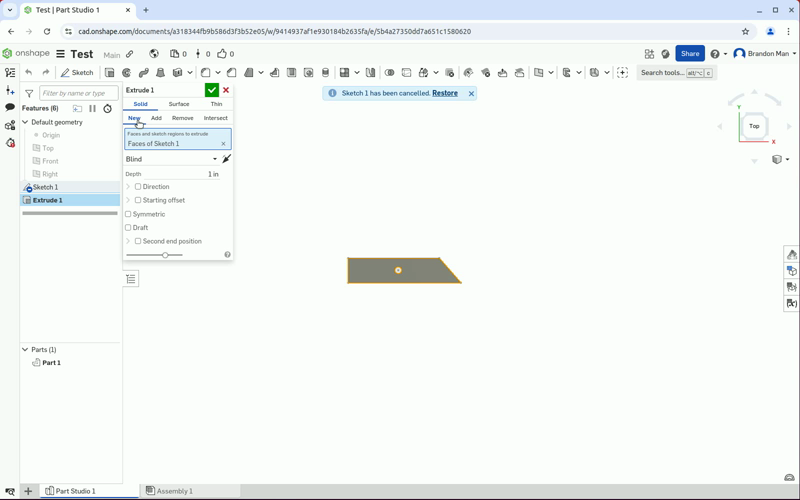
click(137, 120)
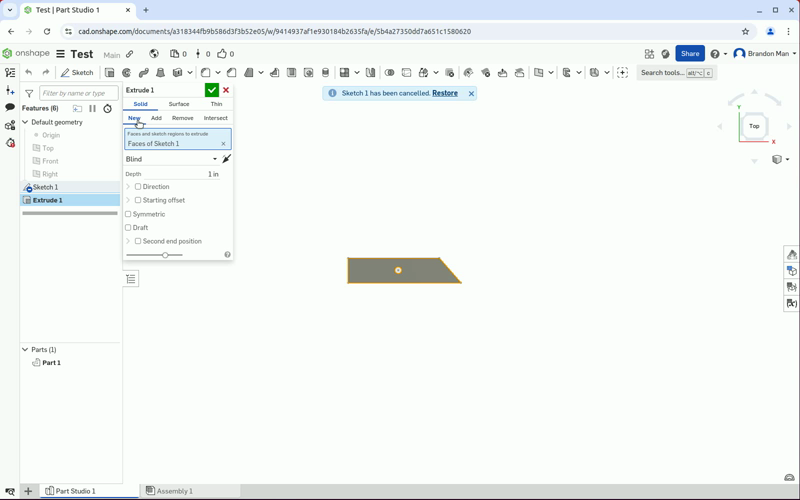
key(tab, 4)
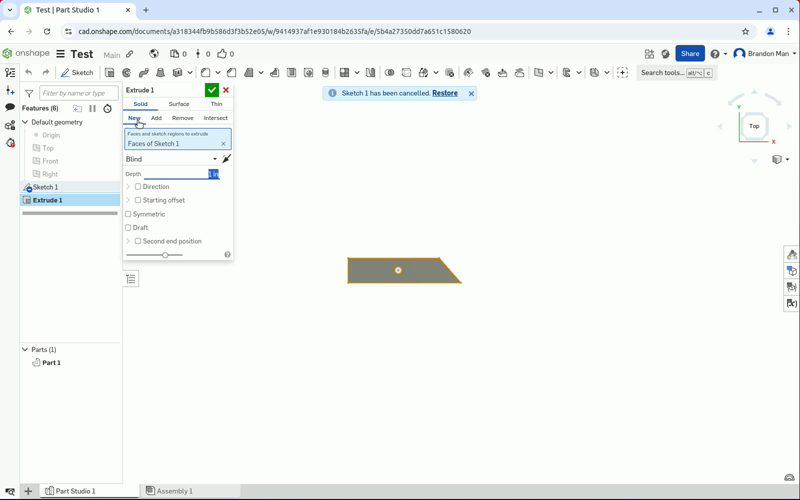
text(1.204)
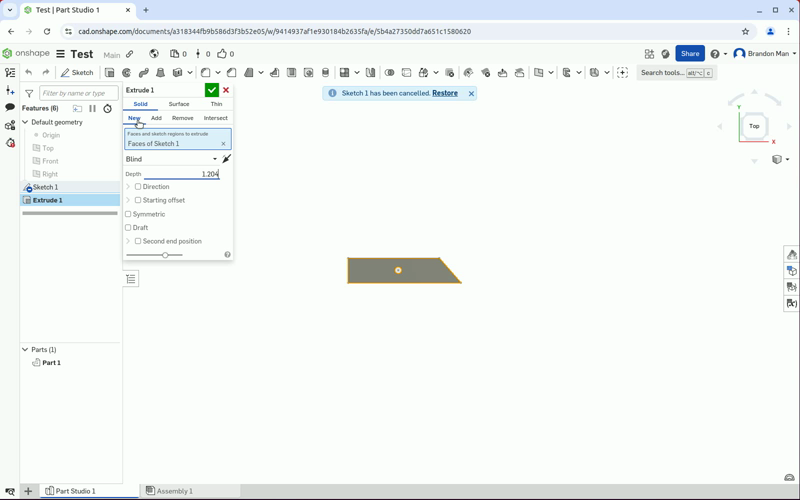
key(enter)
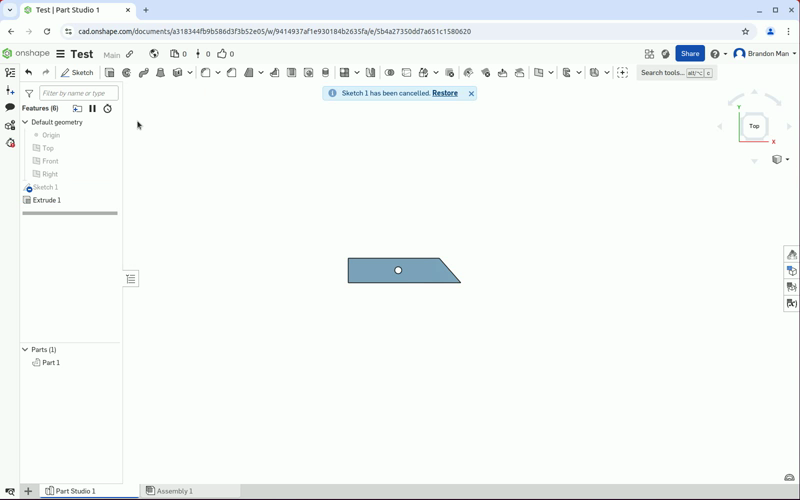
key(shift+h)
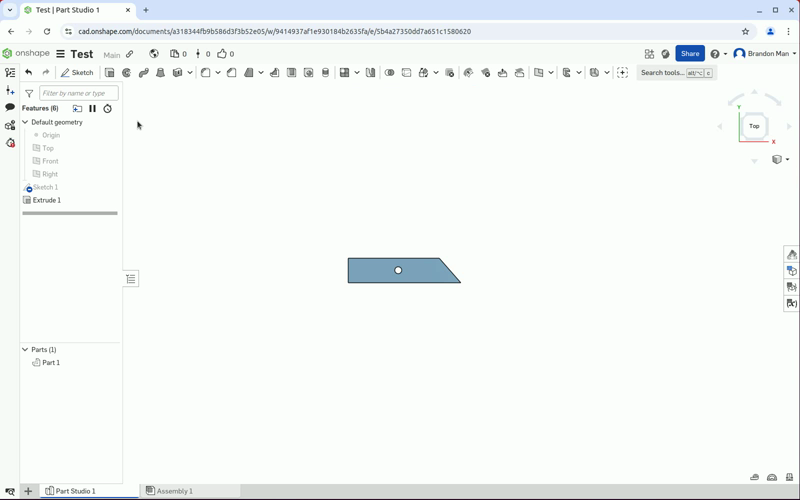
key(shift+h)
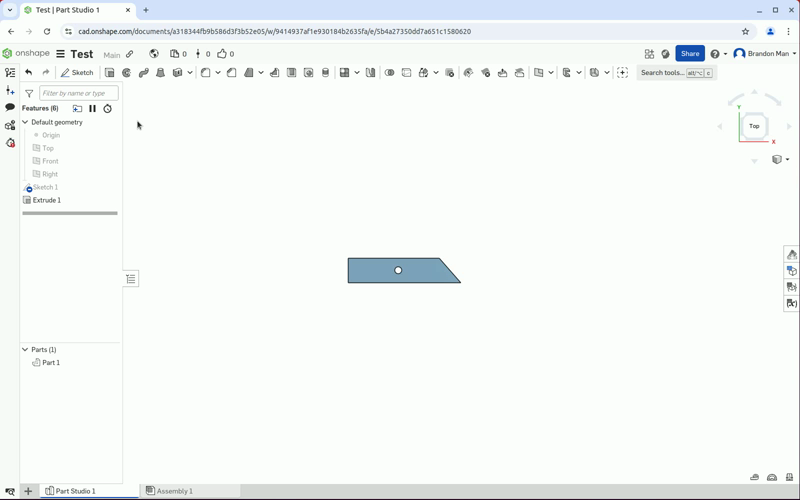
mouse_move(73, 189)
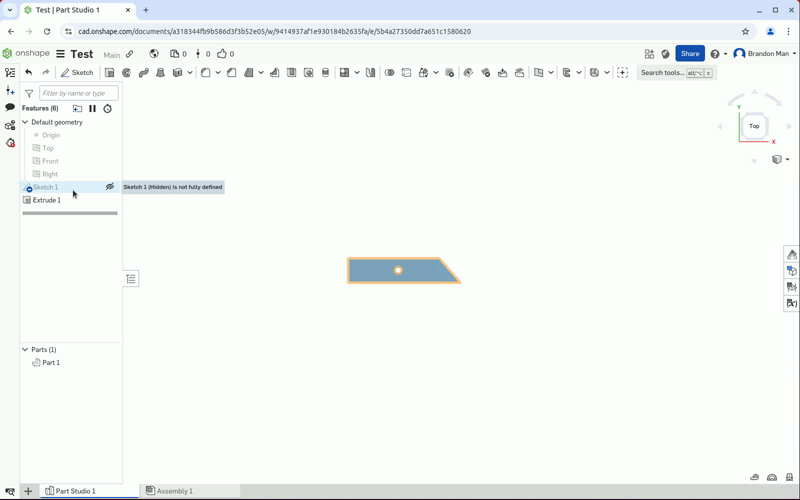
click(73, 189)
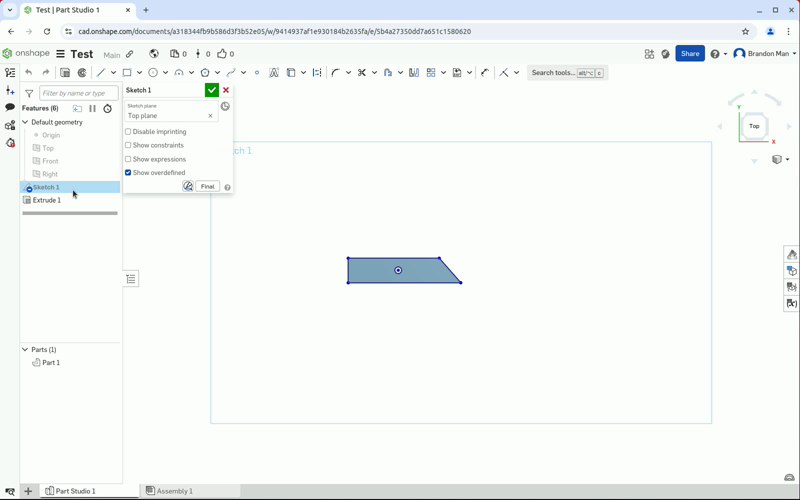
mouse_move(229, 92)
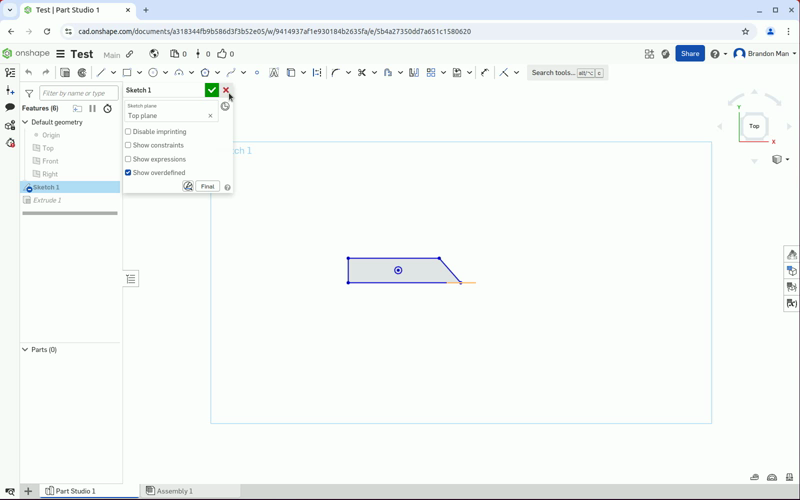
click(229, 92)
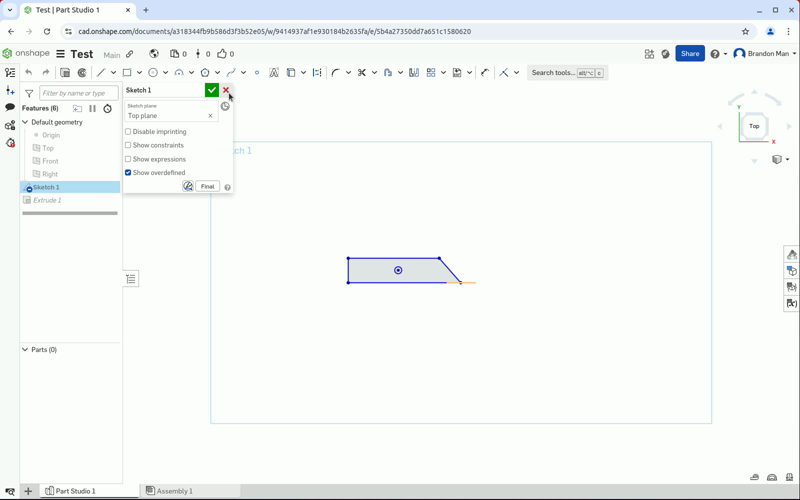
key(shift+s)
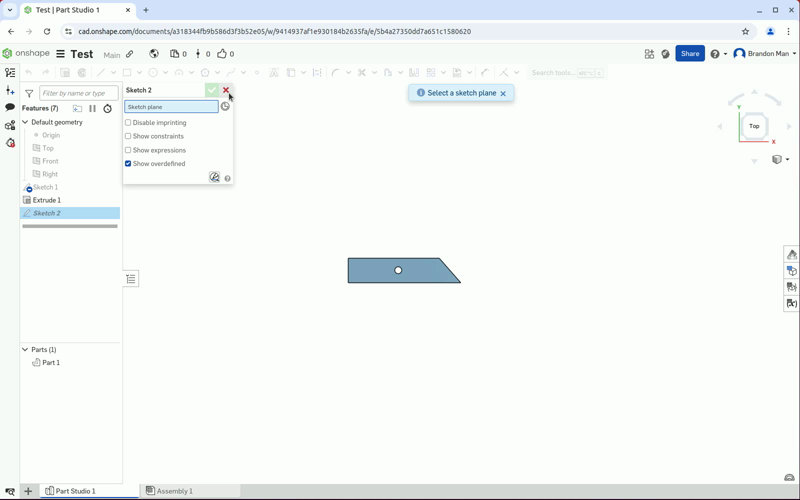
mouse_move(73, 150)
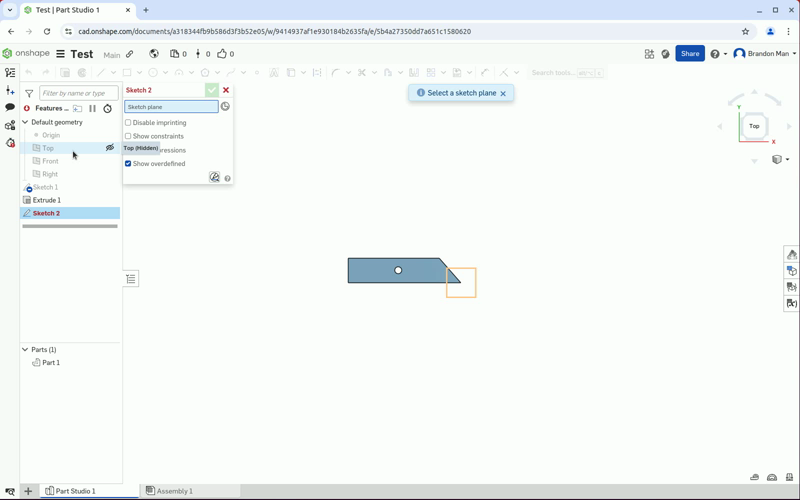
click(73, 150)
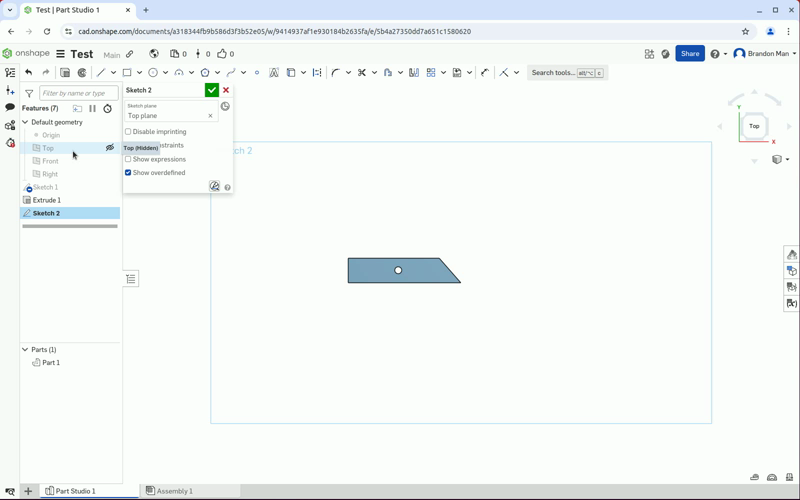
mouse_move(73, 352)
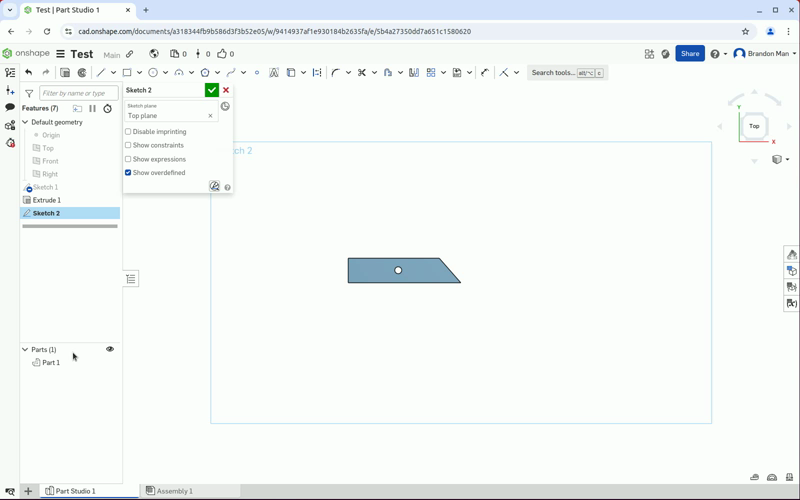
key(y)
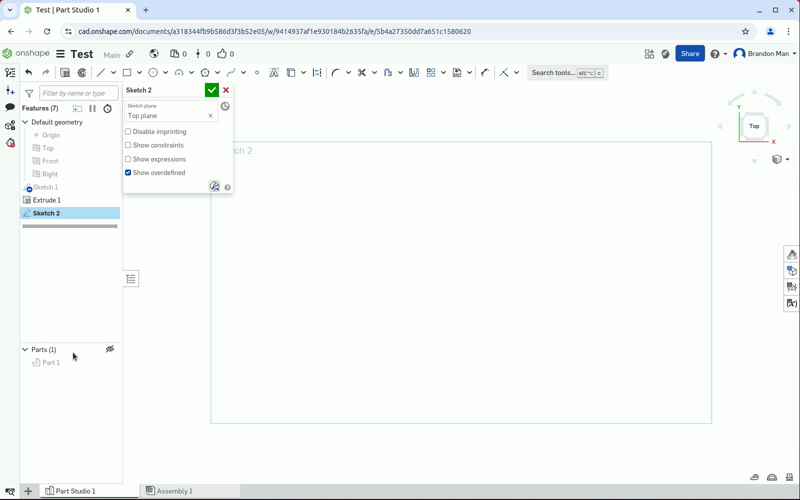
key(l)
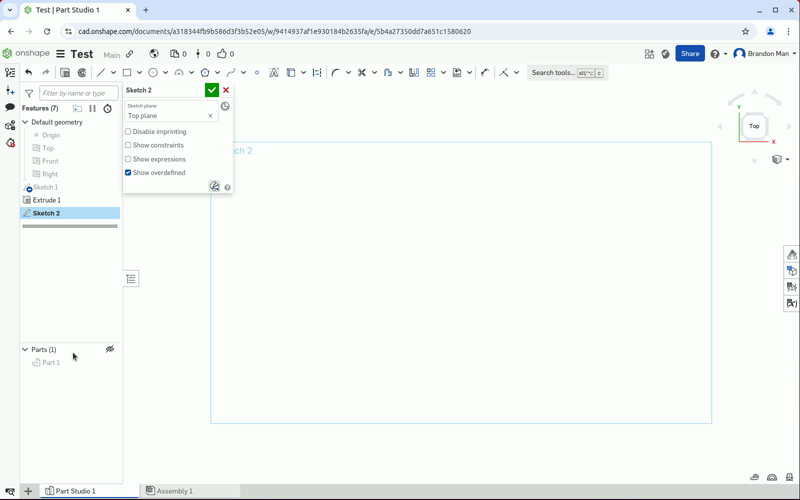
key_down(shift)
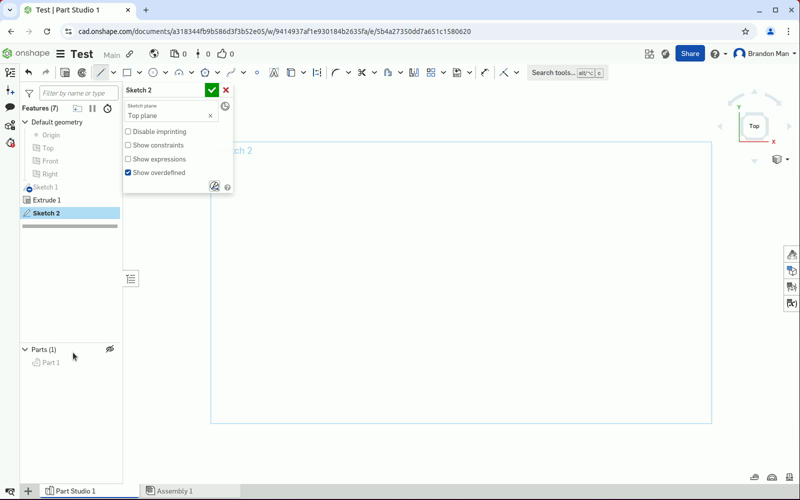
mouse_move(460, 282)
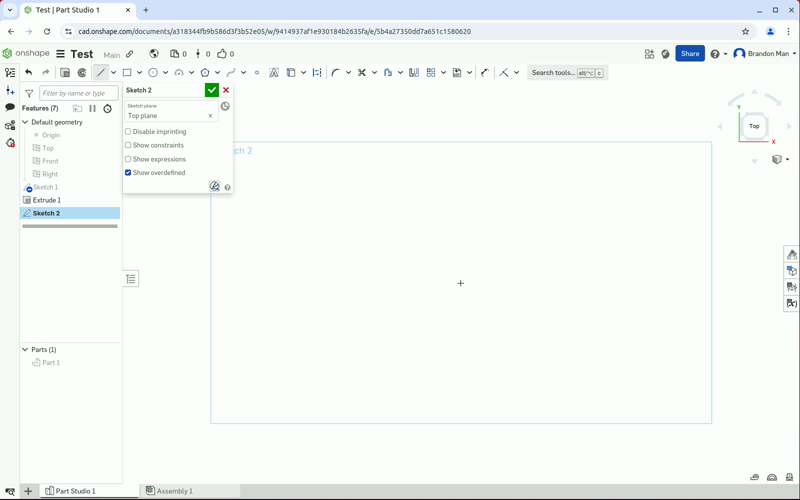
click(460, 282)
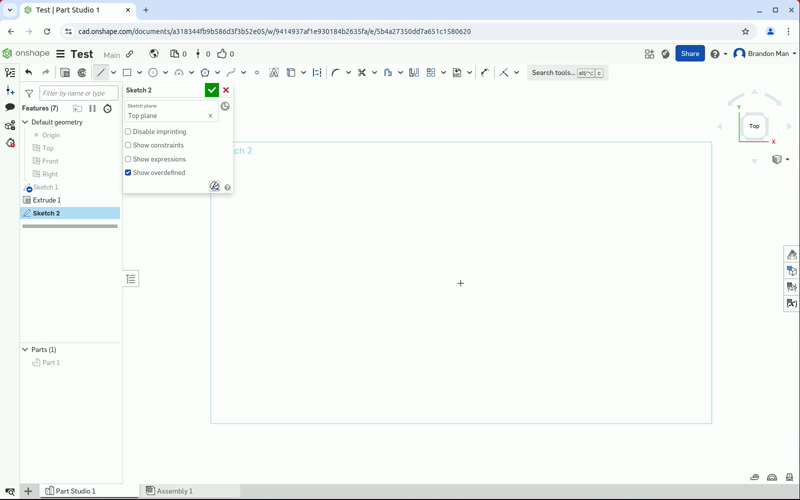
key_up(shift)
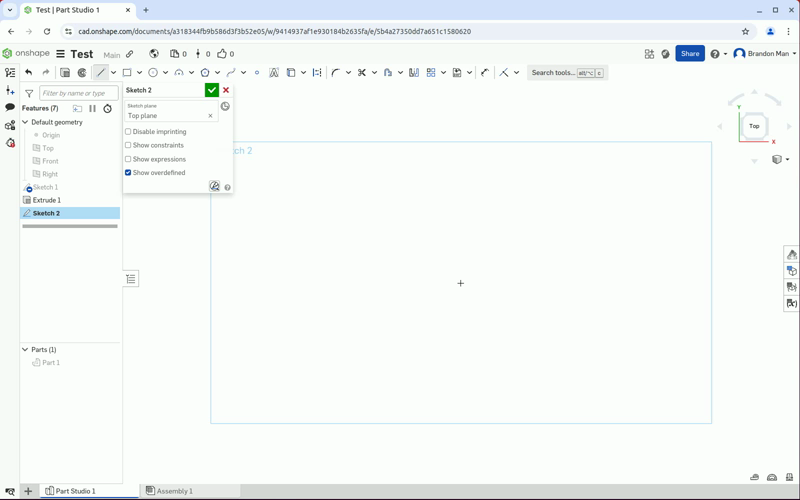
key_down(shift)
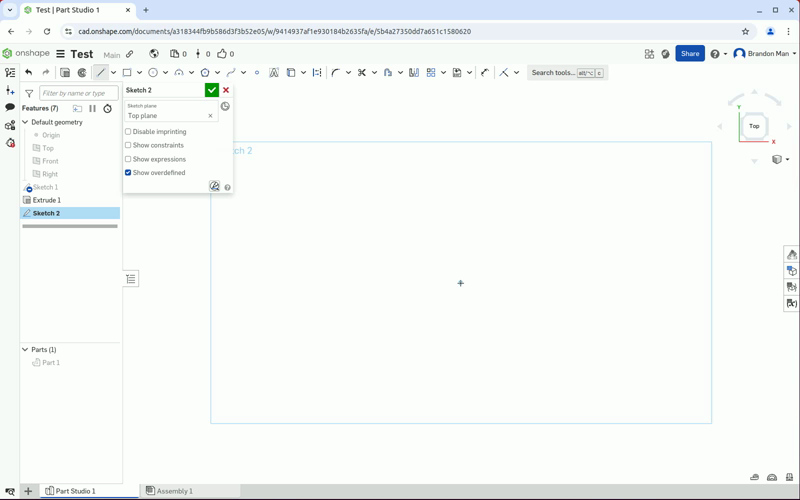
mouse_move(490, 282)
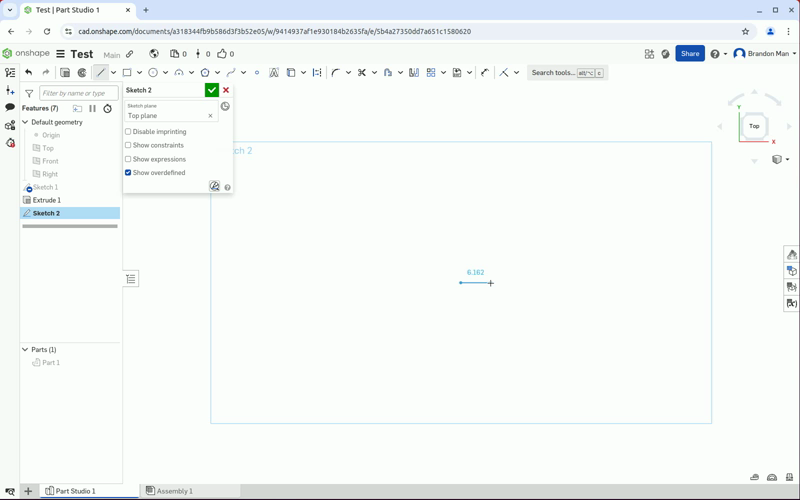
mouse_move(482, 257)
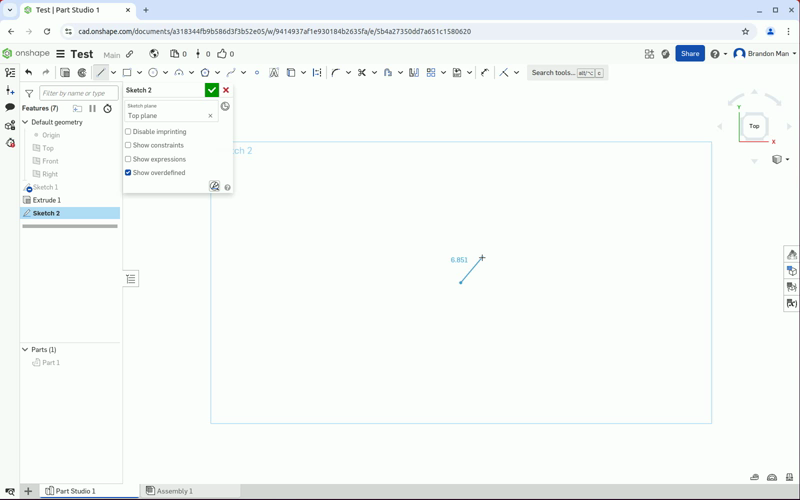
click(482, 257)
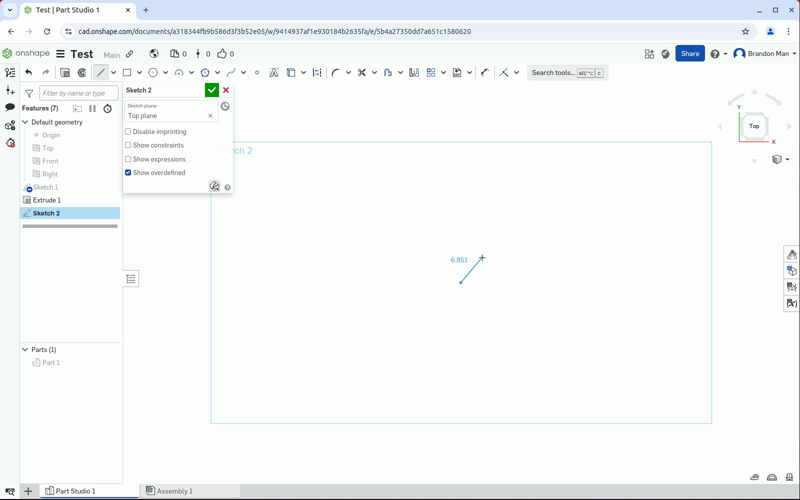
key_up(shift)
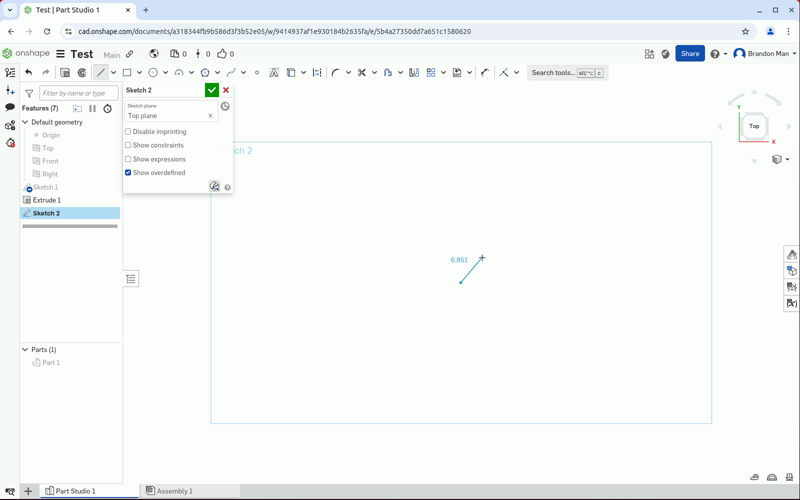
key_down(shift)
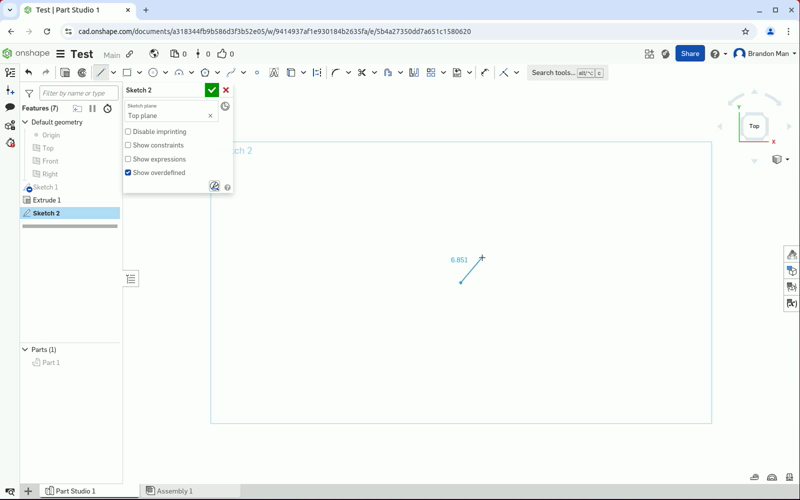
mouse_move(512, 257)
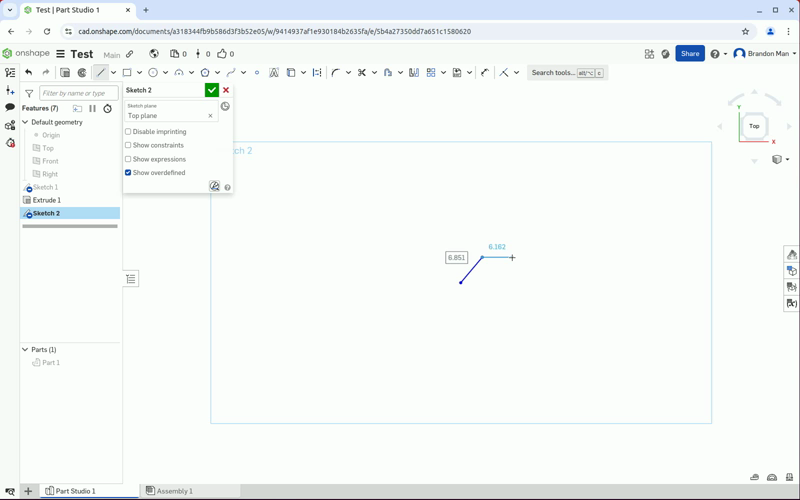
mouse_move(460, 257)
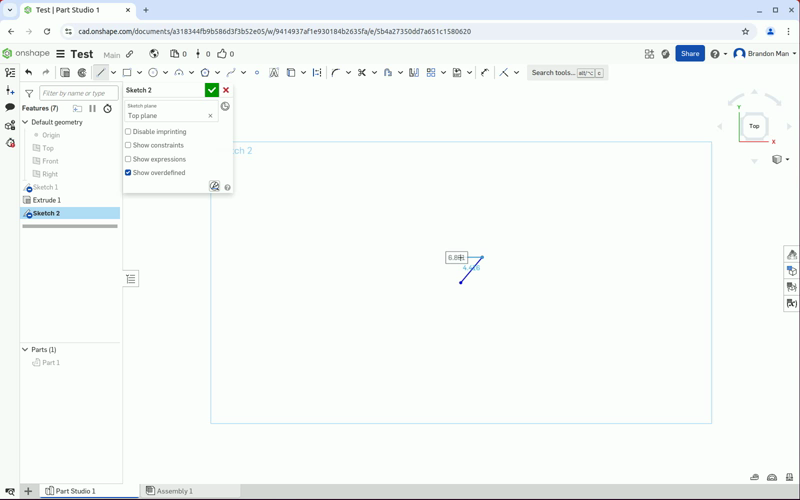
click(460, 257)
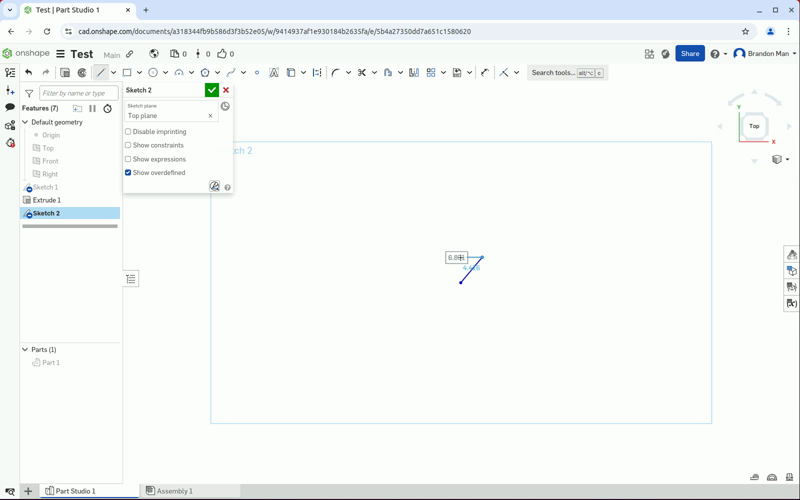
key_up(shift)
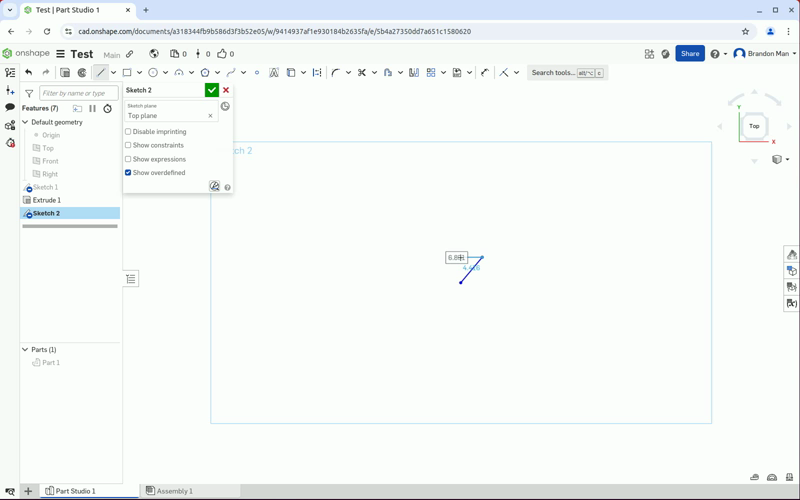
mouse_move(490, 257)
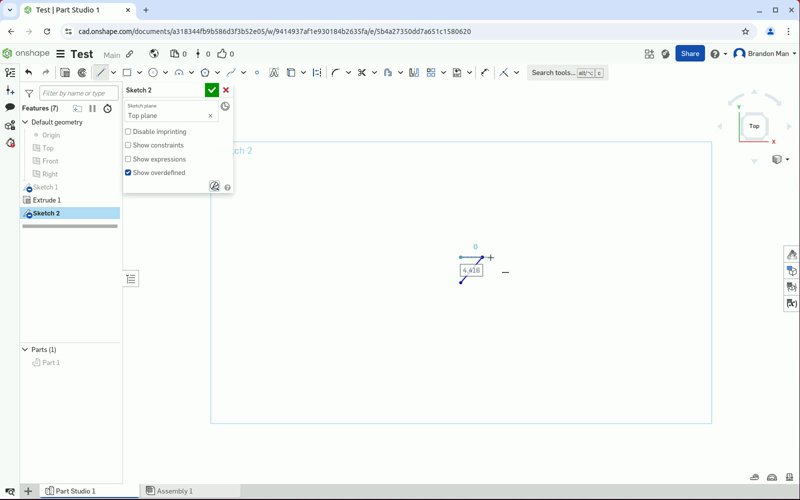
key_down(shift)
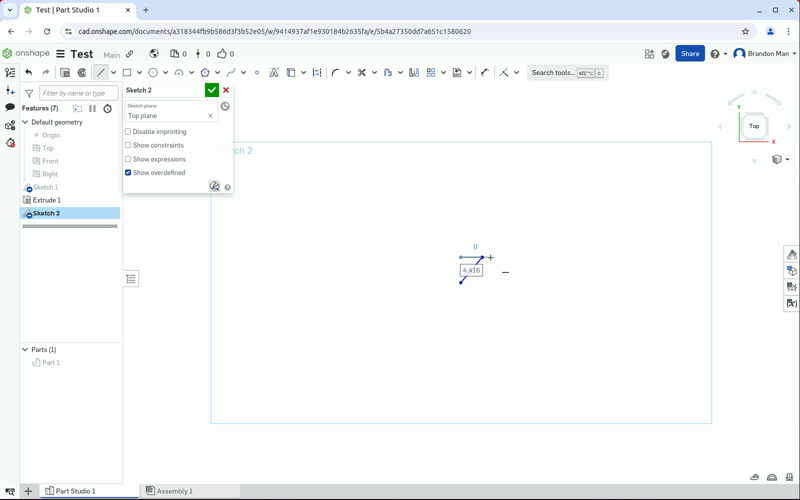
mouse_move(460, 282)
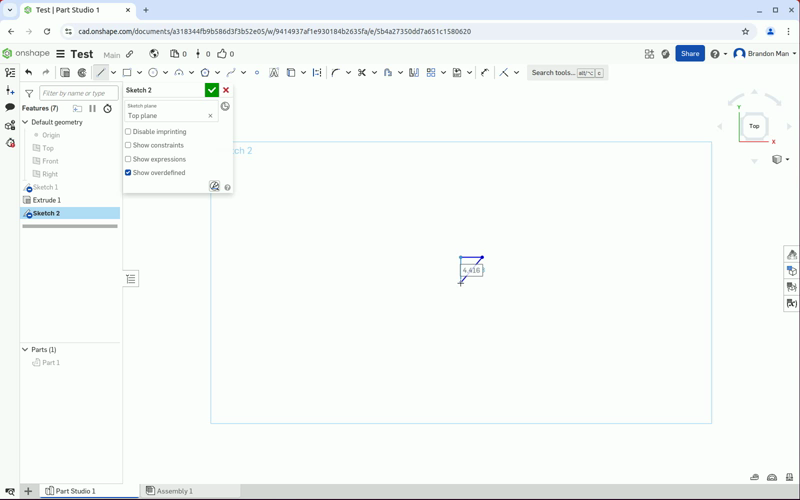
key_up(shift)
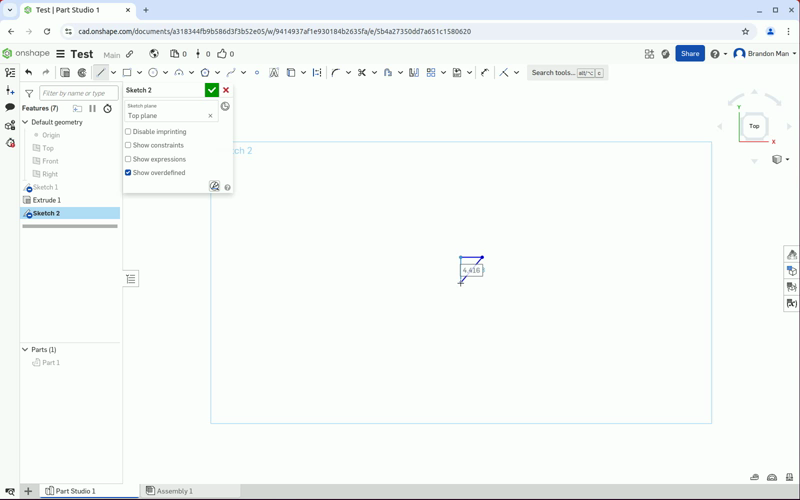
click(460, 282)
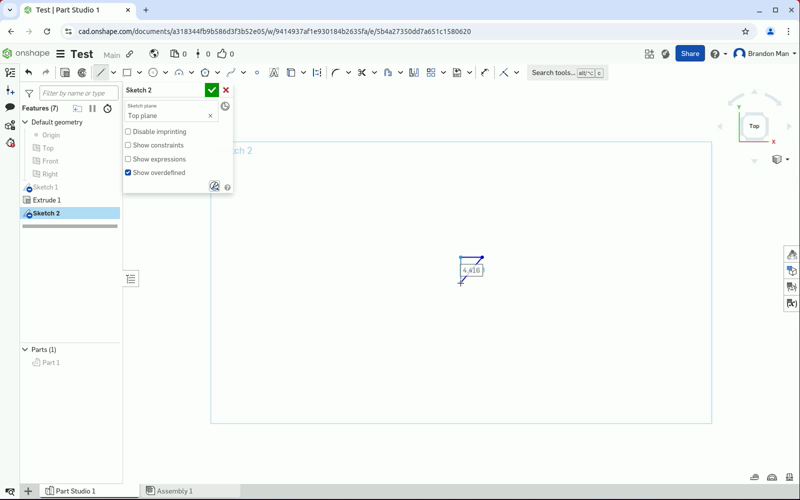
key(esc)
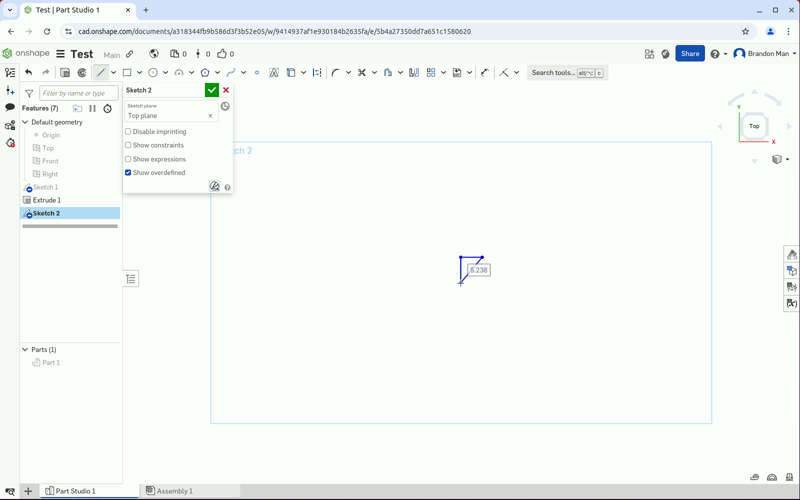
mouse_move(465, 265)
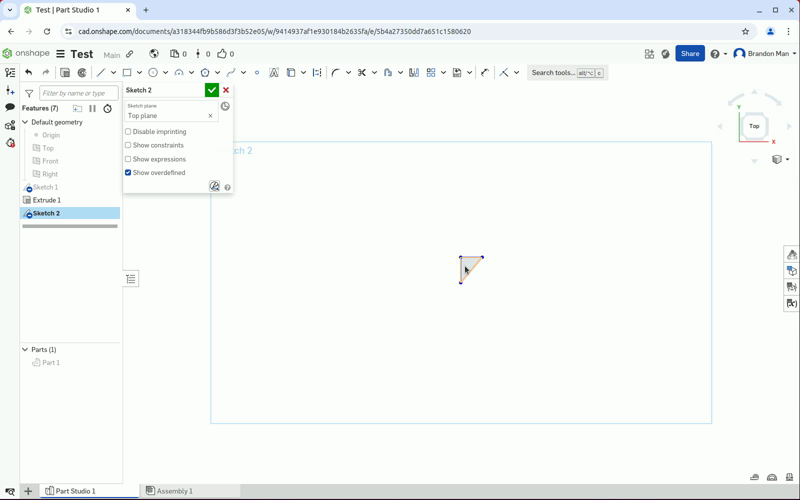
scroll(6)
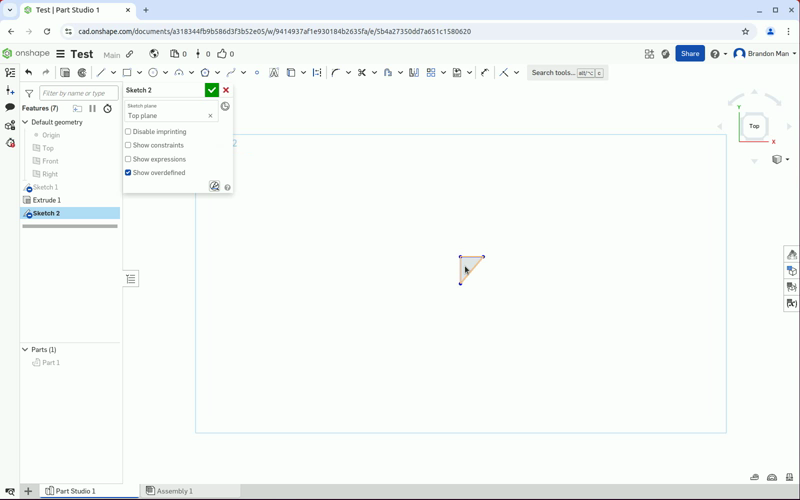
scroll(6)
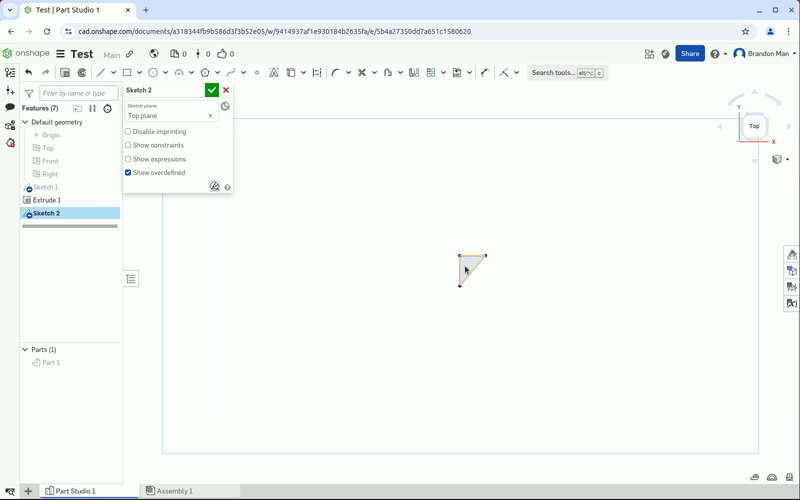
scroll(6)
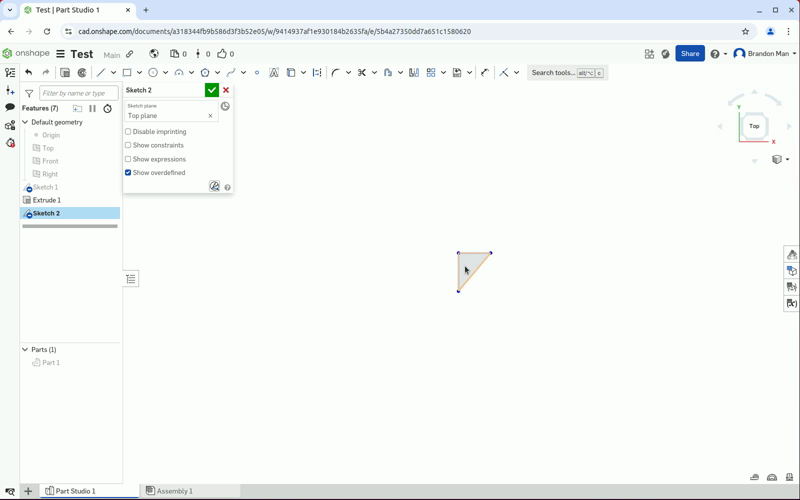
scroll(6)
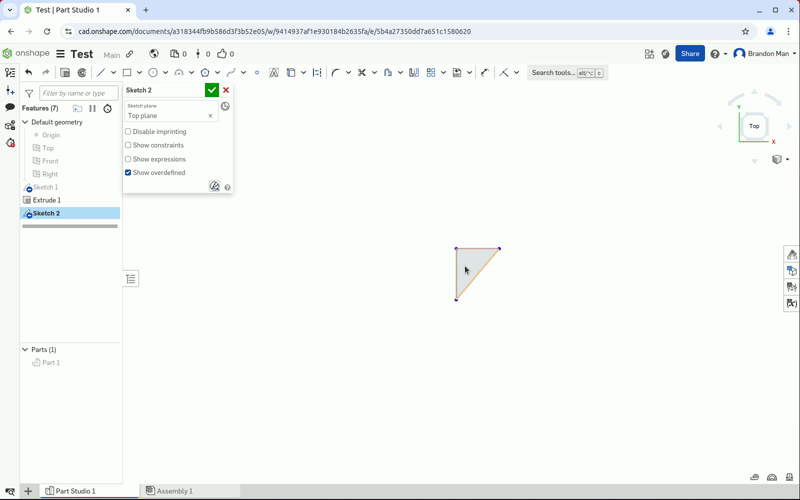
scroll(6)
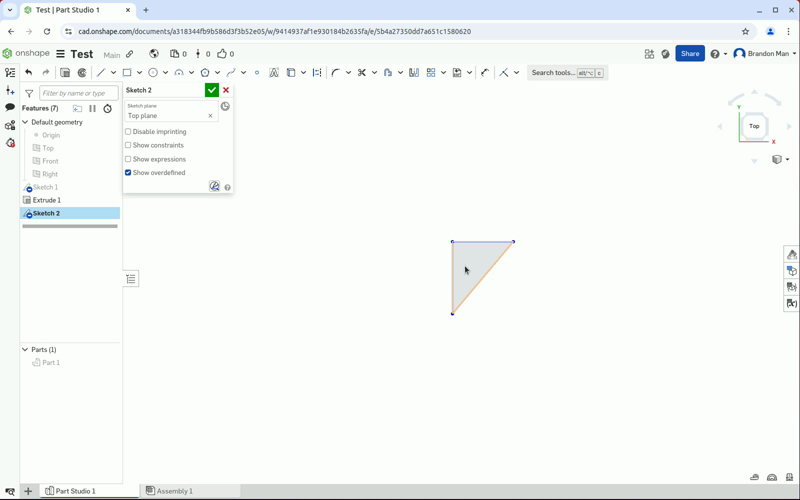
scroll(6)
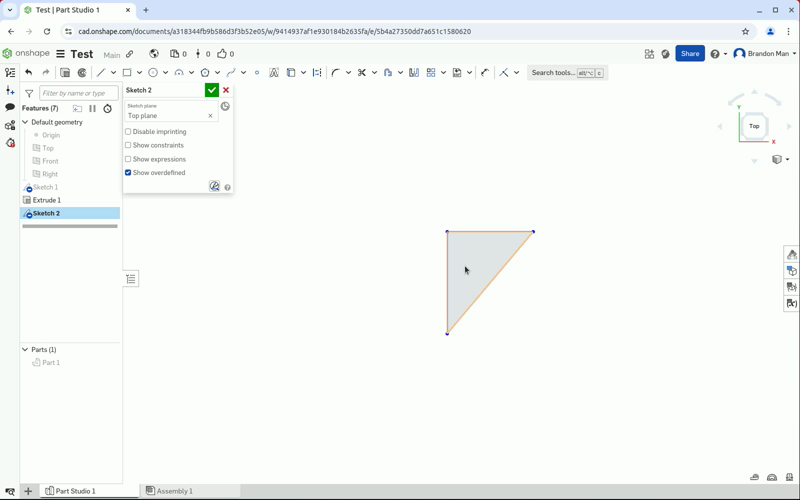
scroll(6)
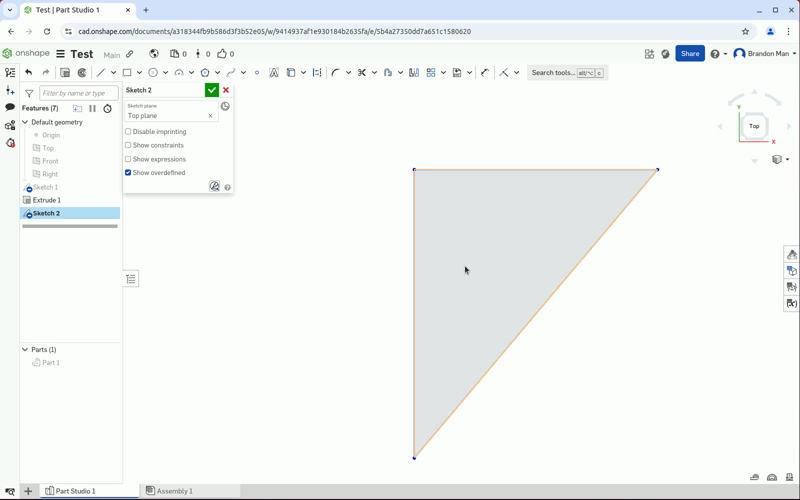
click(465, 265)
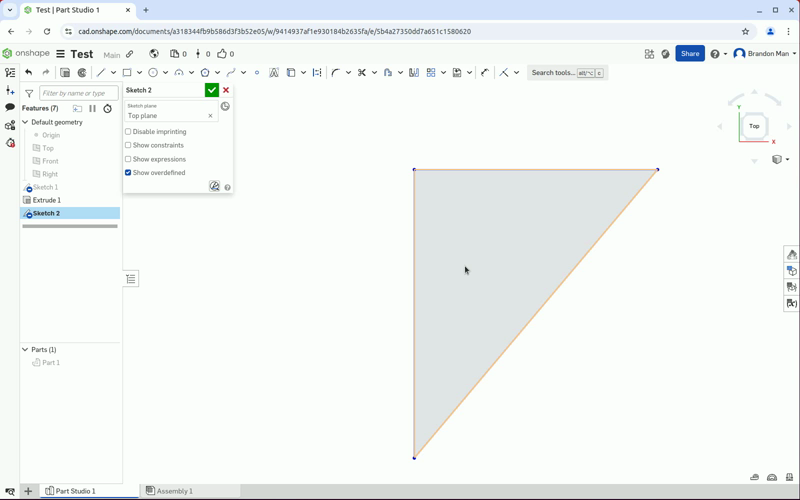
scroll(-6)
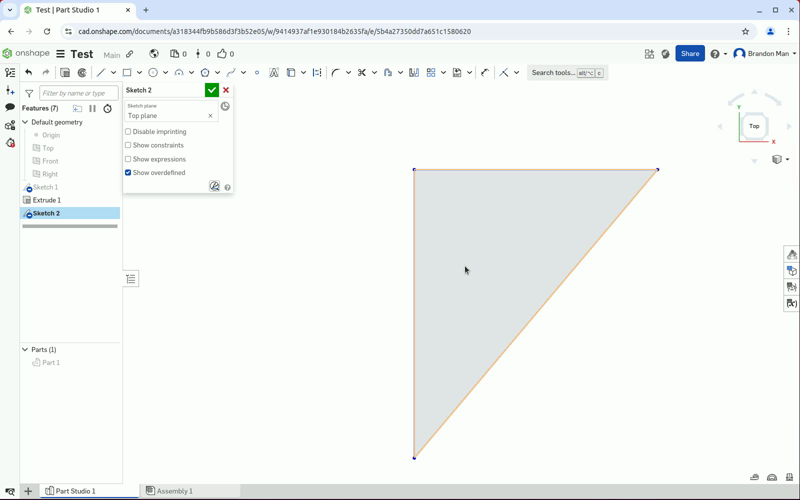
scroll(-6)
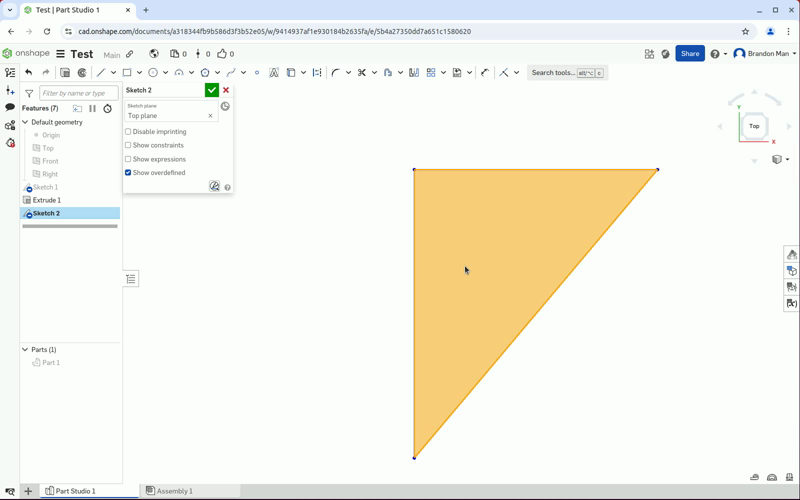
scroll(-6)
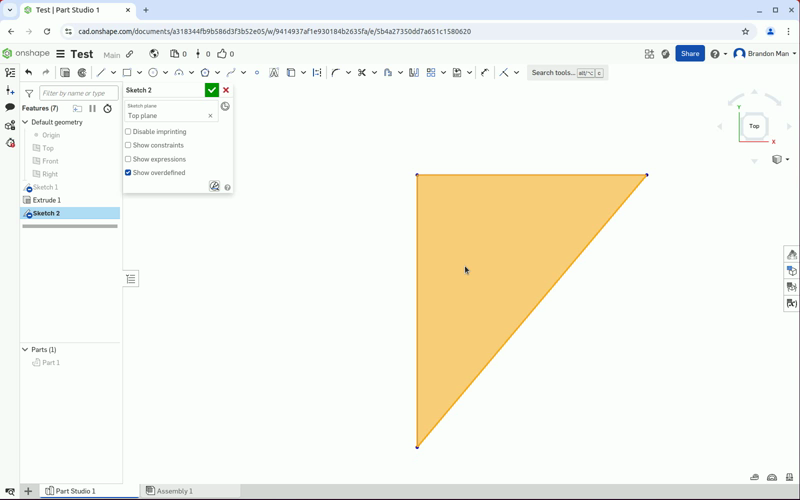
scroll(-6)
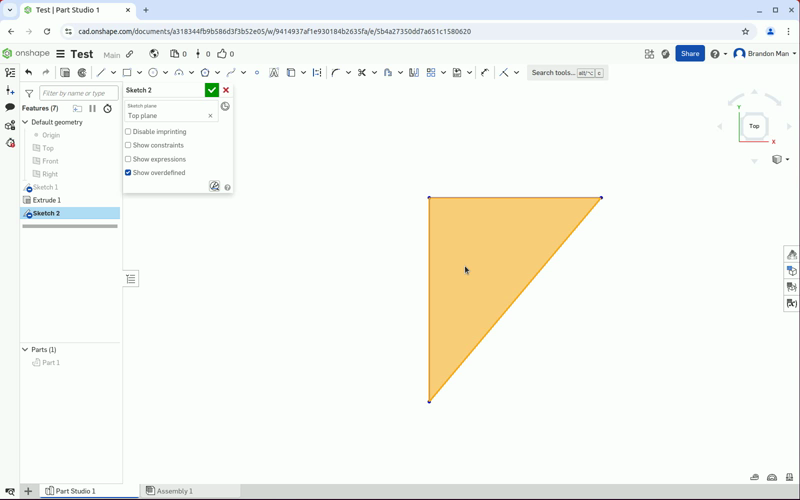
scroll(-6)
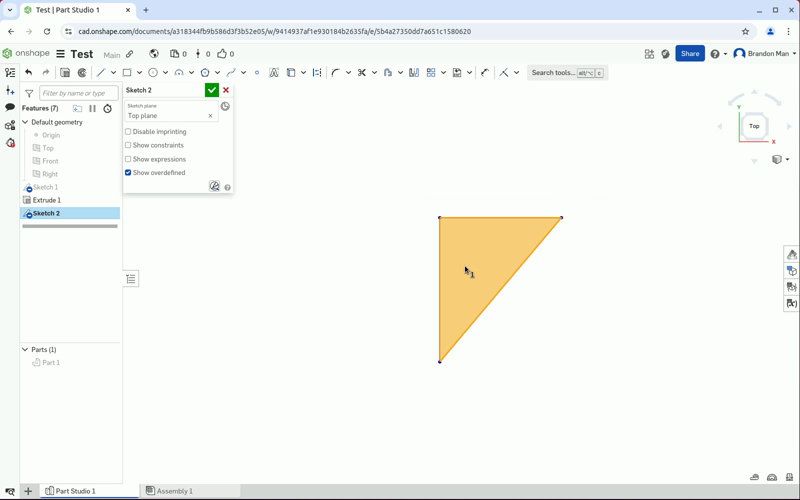
scroll(-6)
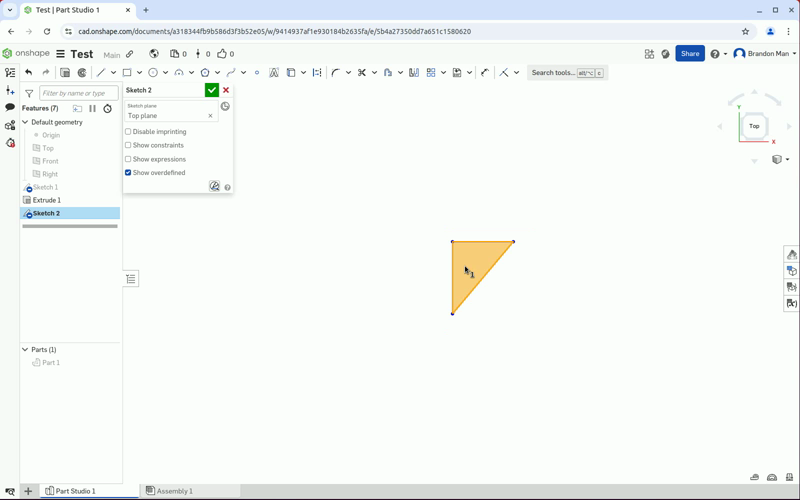
scroll(-6)
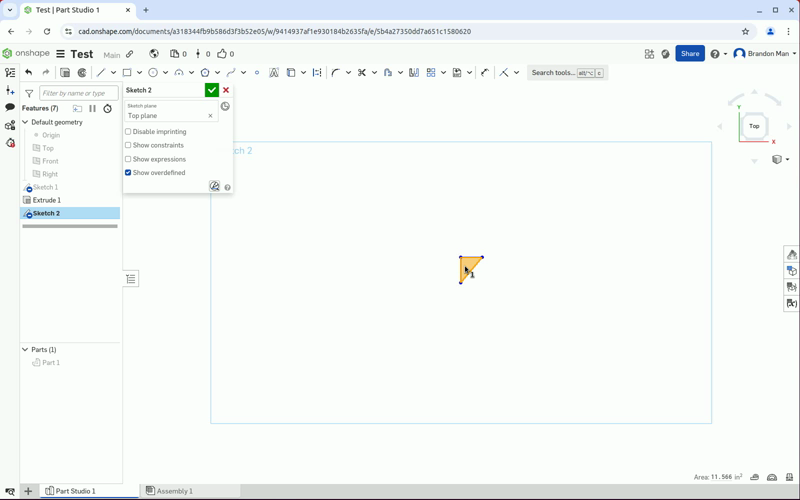
mouse_move(73, 352)
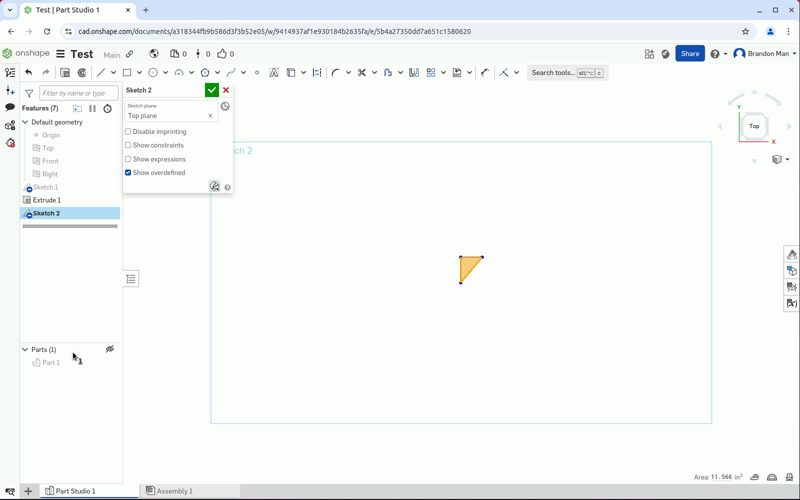
key(shift+y)
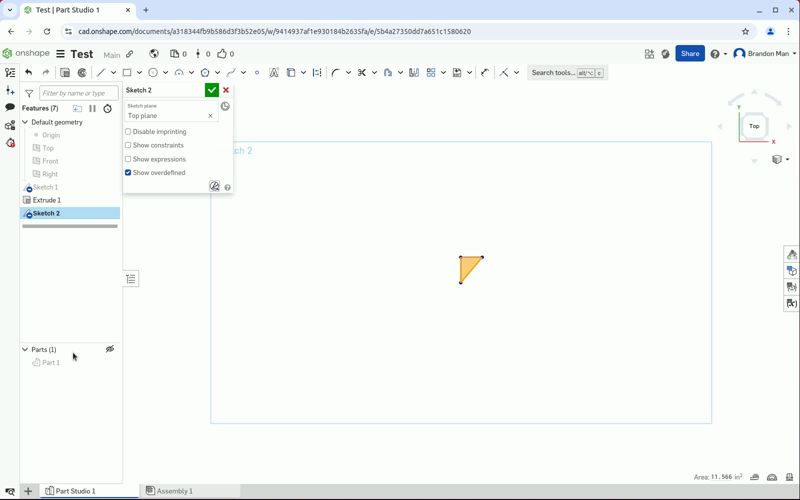
key(shift+e)
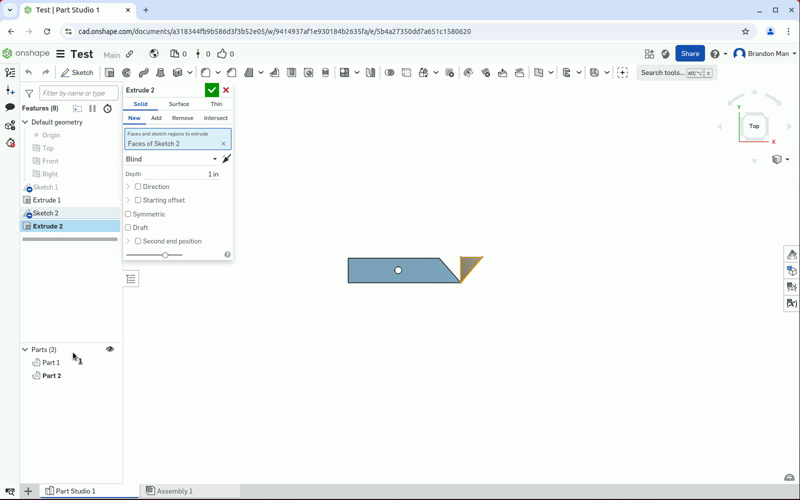
mouse_move(143, 106)
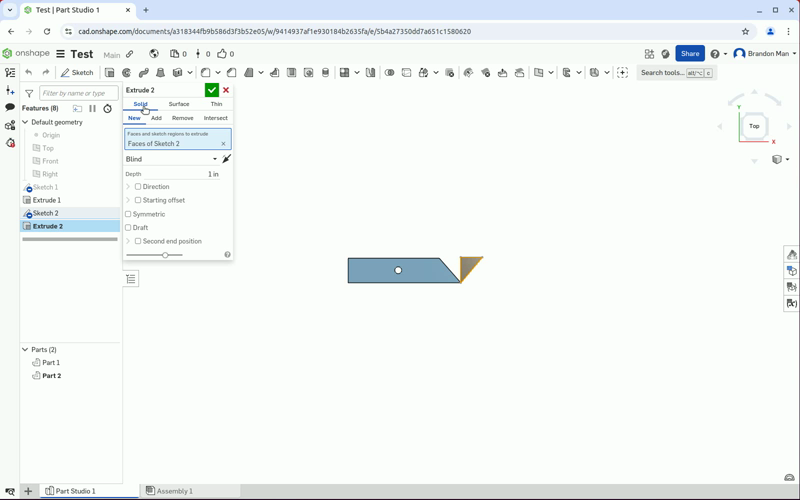
click(143, 106)
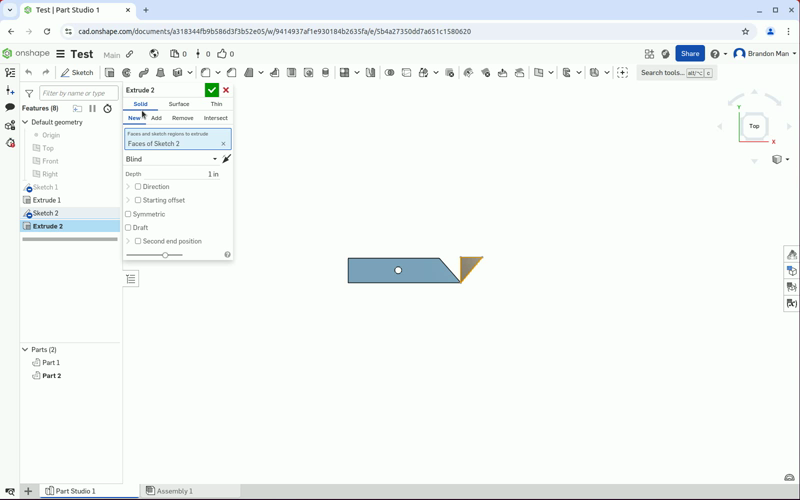
mouse_move(137, 120)
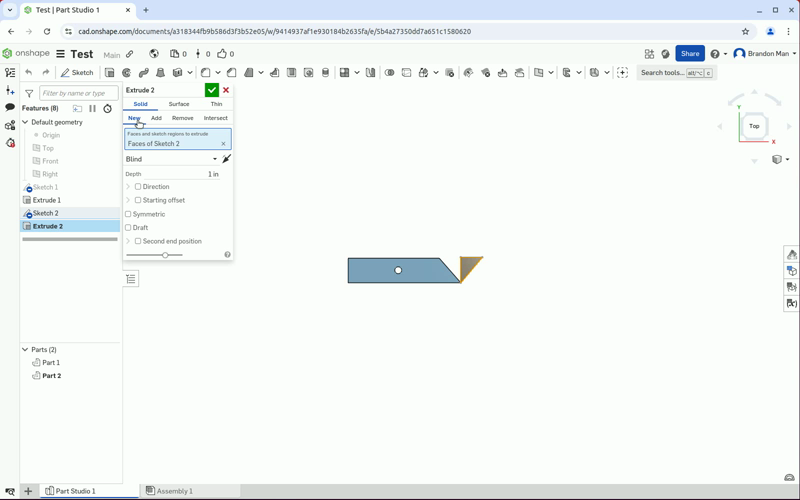
click(137, 120)
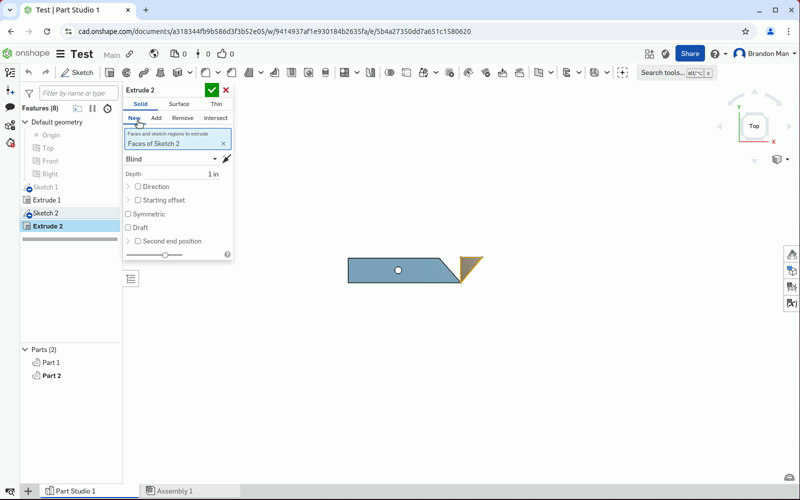
key(tab, 4)
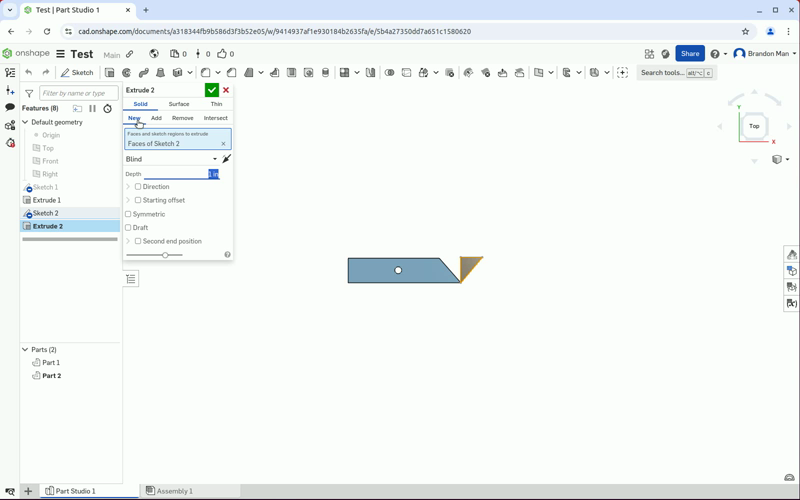
text(1.204)
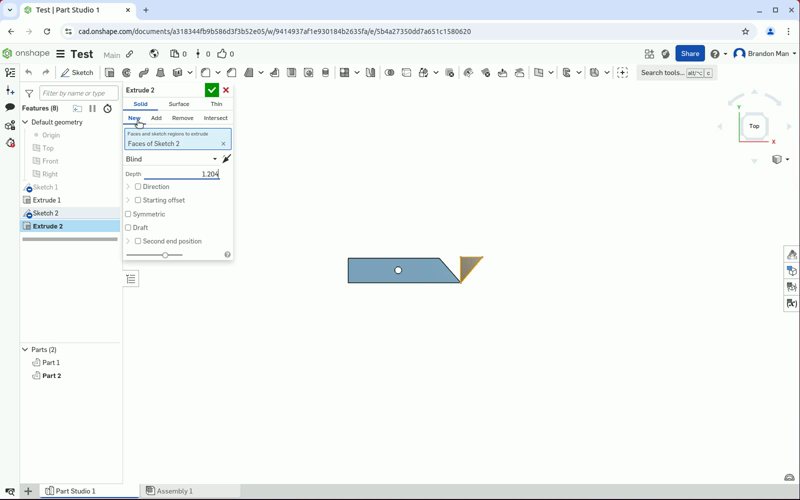
key(enter)
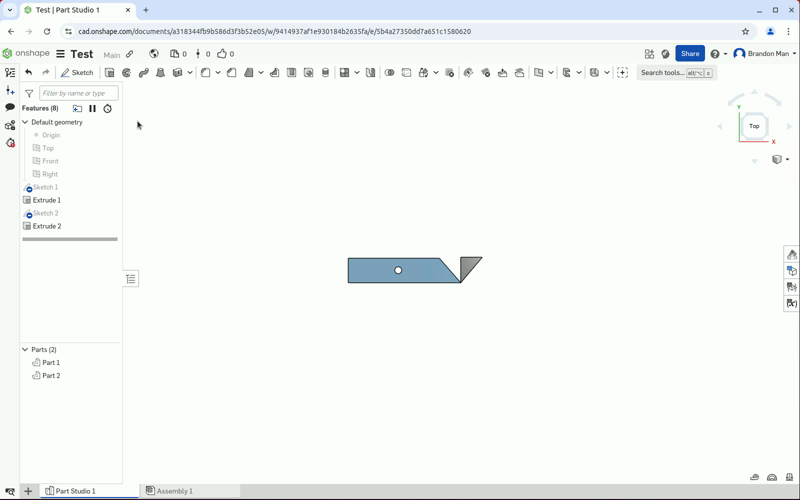
key(shift+h)
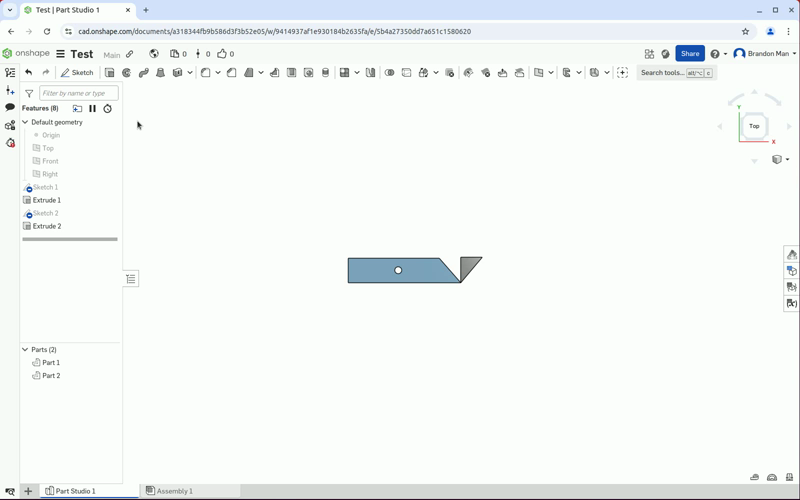
key(shift+h)
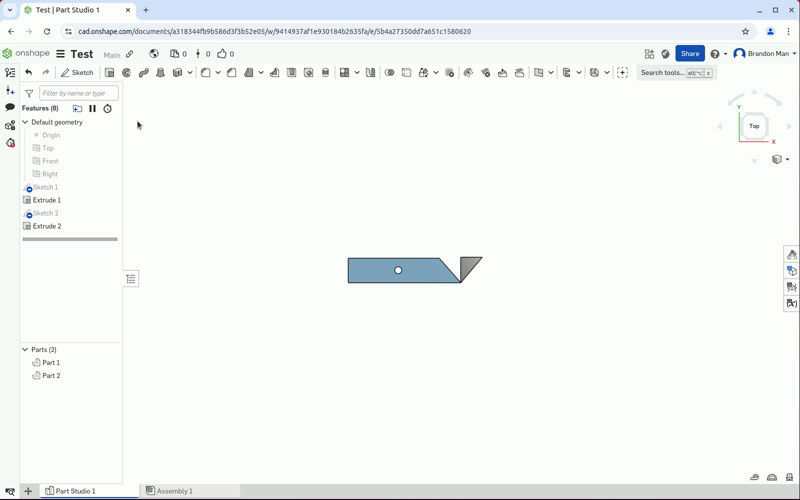
mouse_move(73, 189)
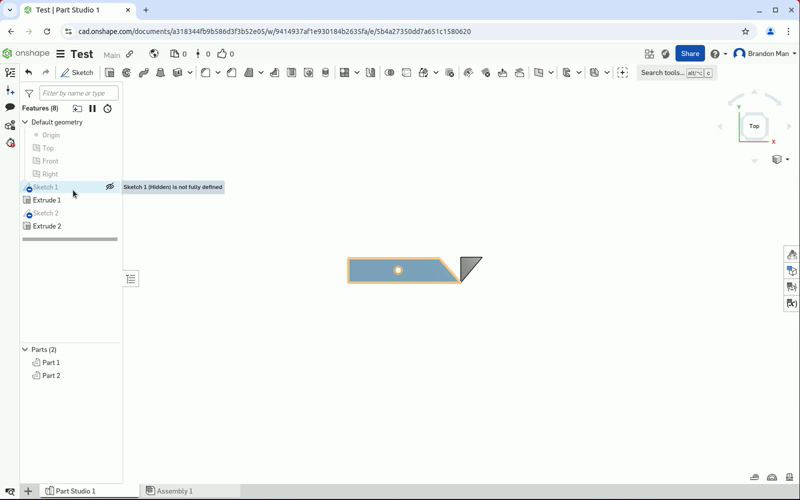
click(73, 189)
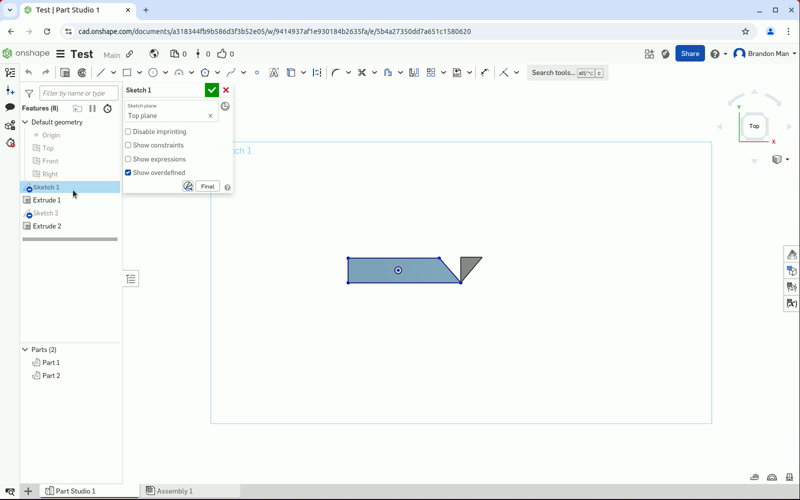
mouse_move(229, 92)
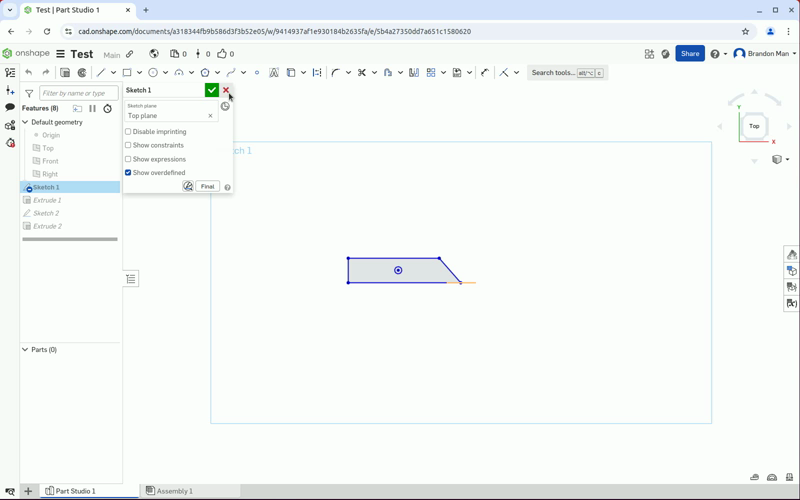
click(229, 92)
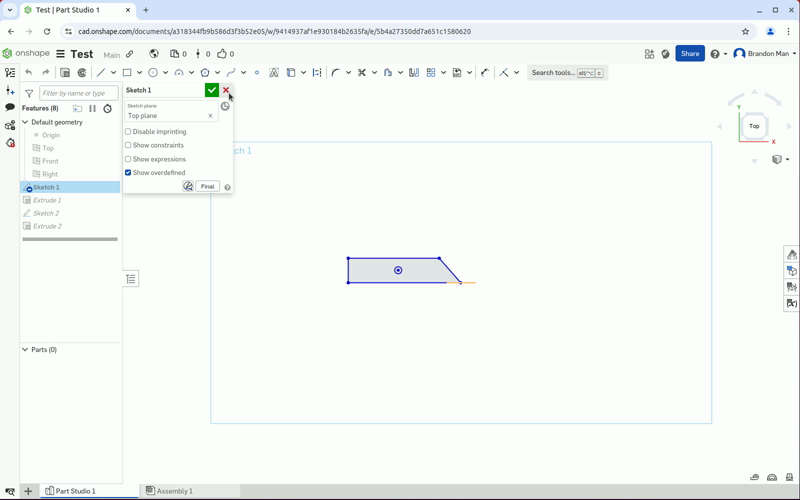
key(shift+s)
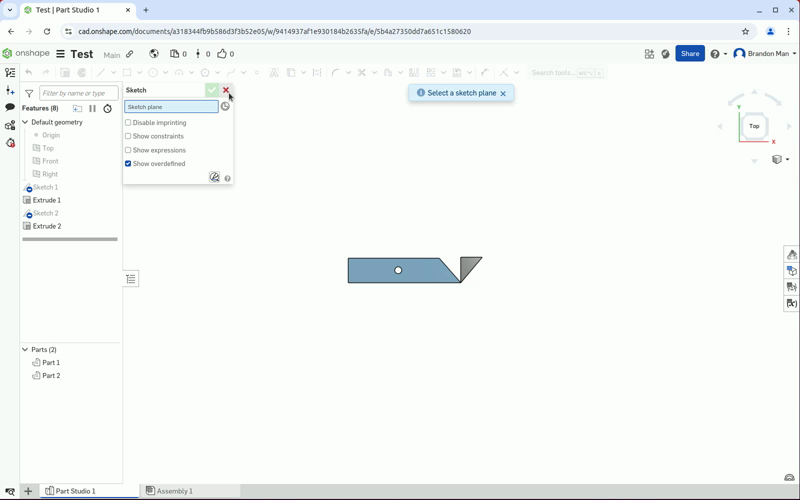
mouse_move(73, 150)
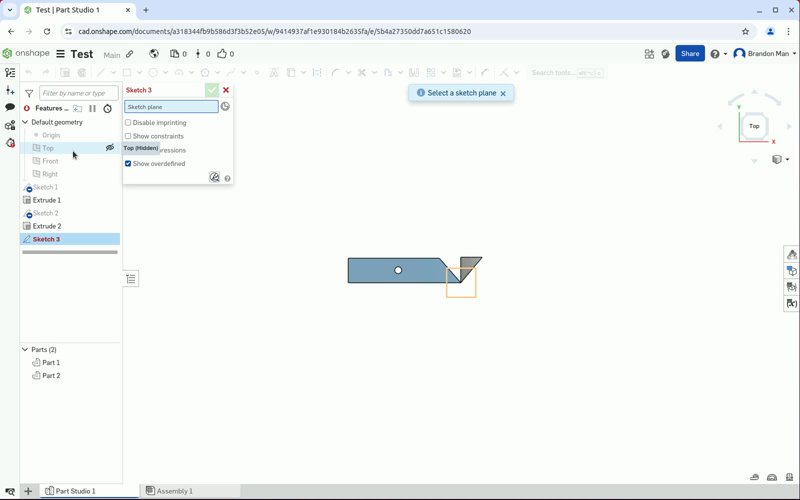
click(73, 150)
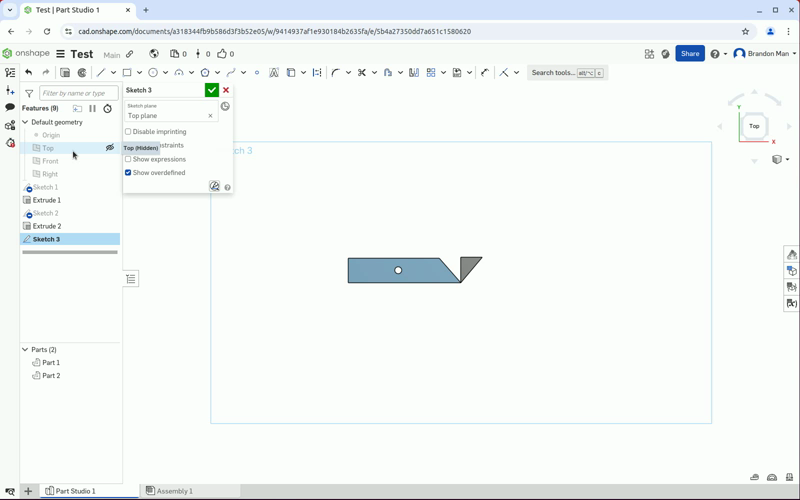
mouse_move(73, 352)
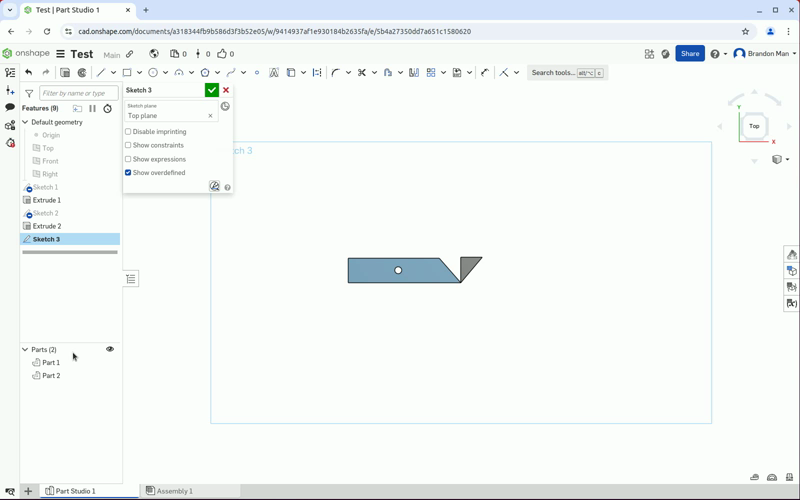
key(y)
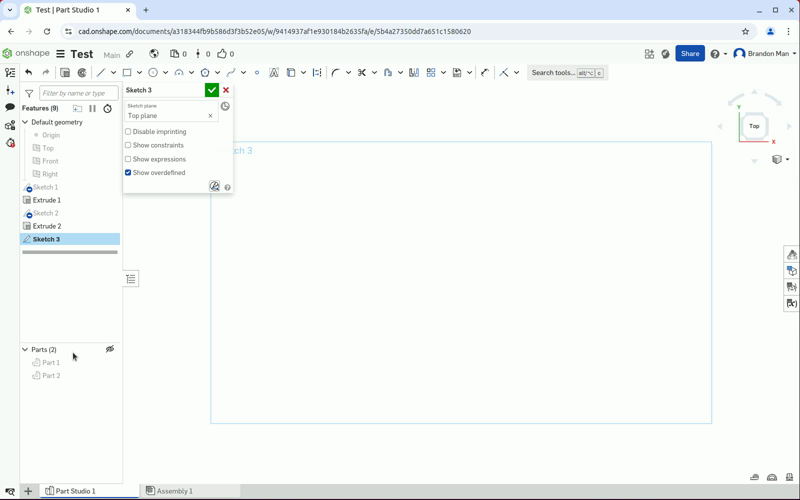
key(l)
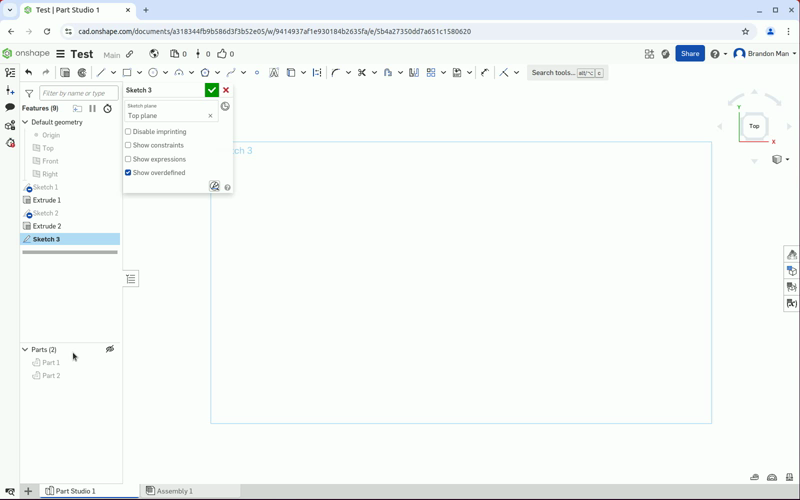
key_down(shift)
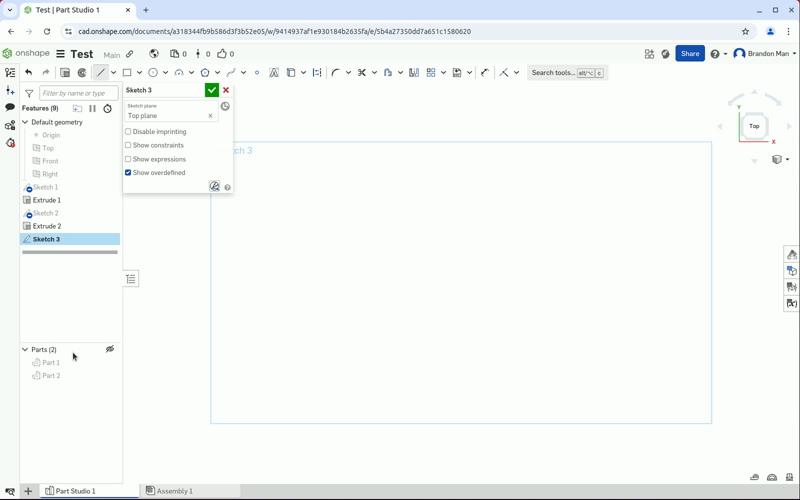
mouse_move(439, 258)
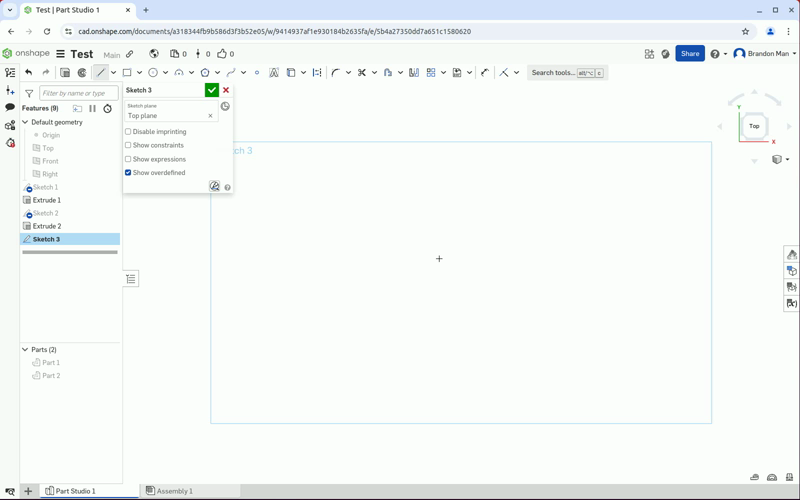
click(439, 258)
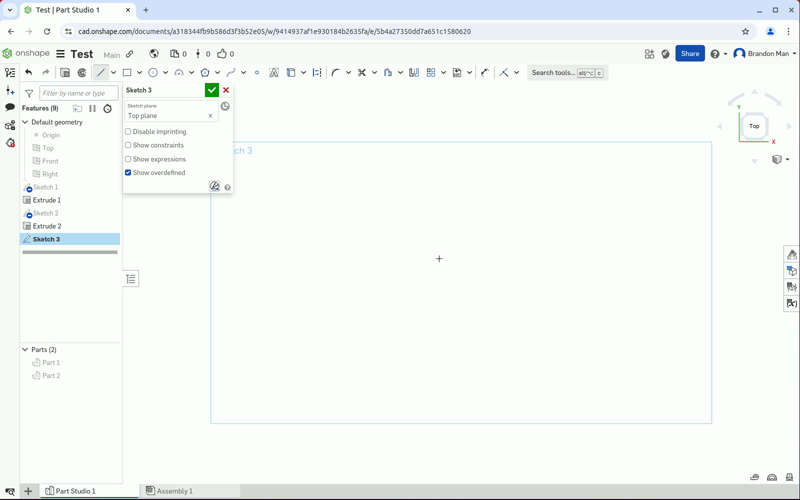
key_up(shift)
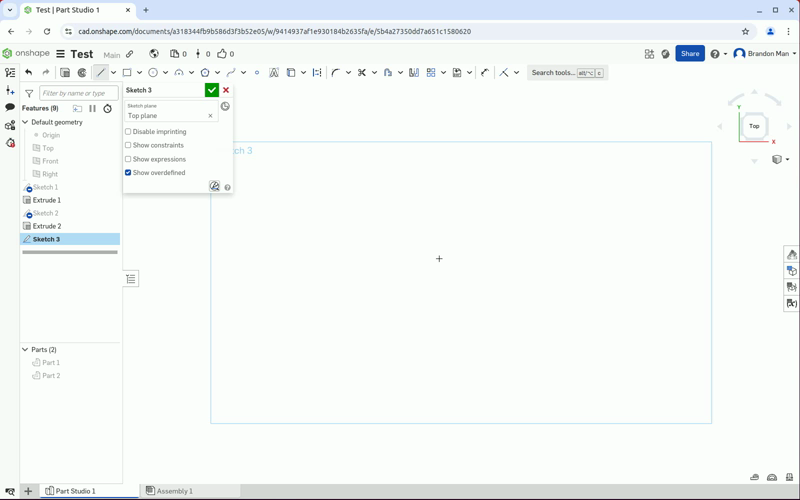
key_down(shift)
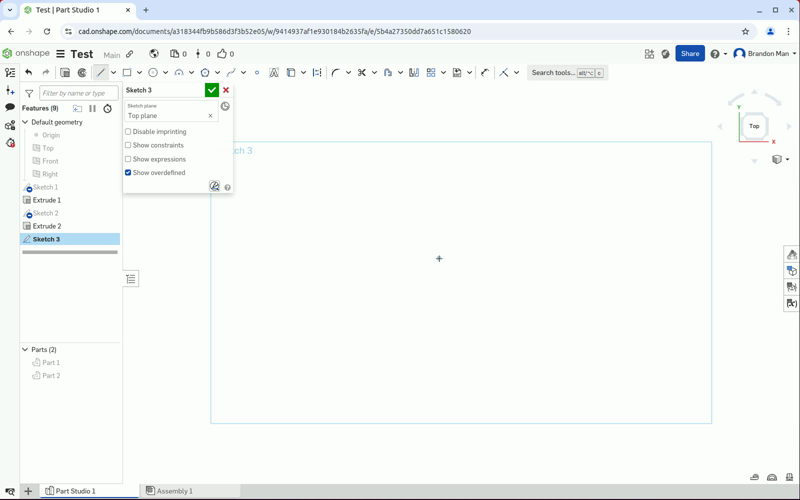
mouse_move(469, 258)
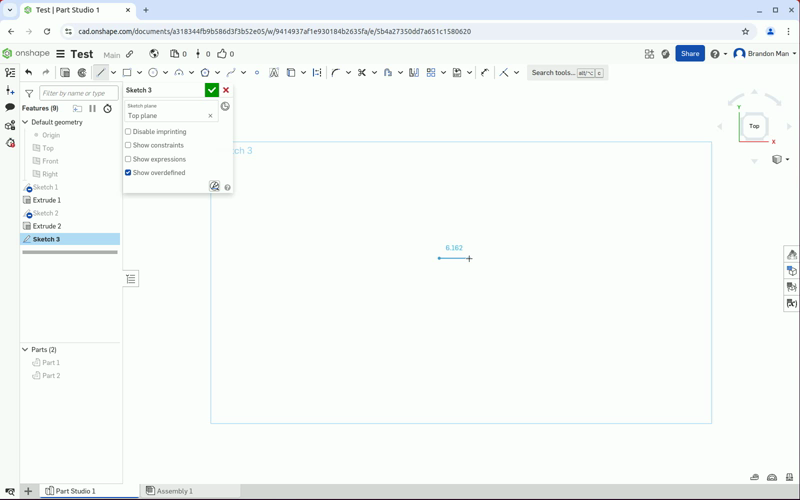
mouse_move(460, 283)
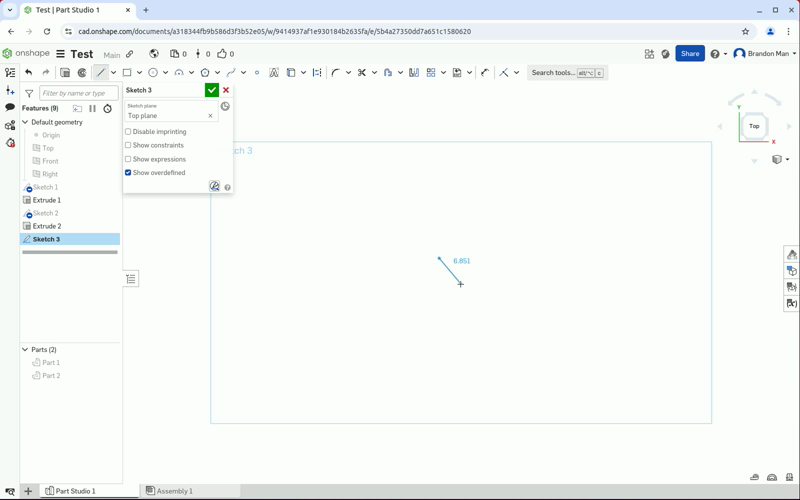
click(460, 283)
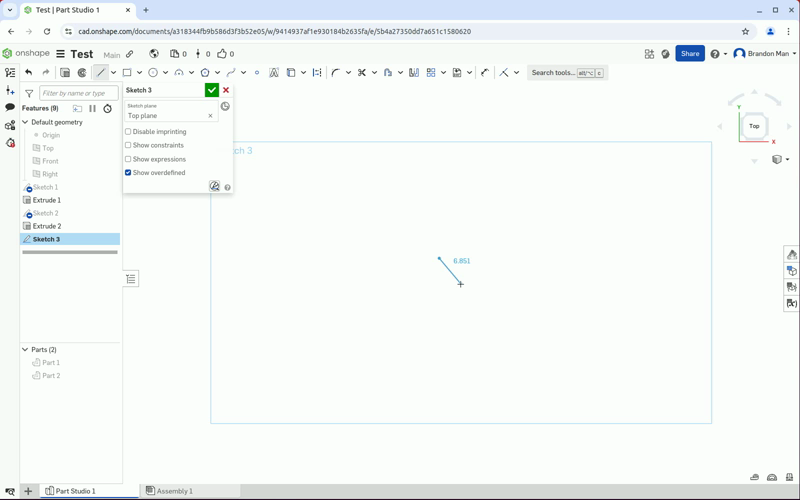
key_up(shift)
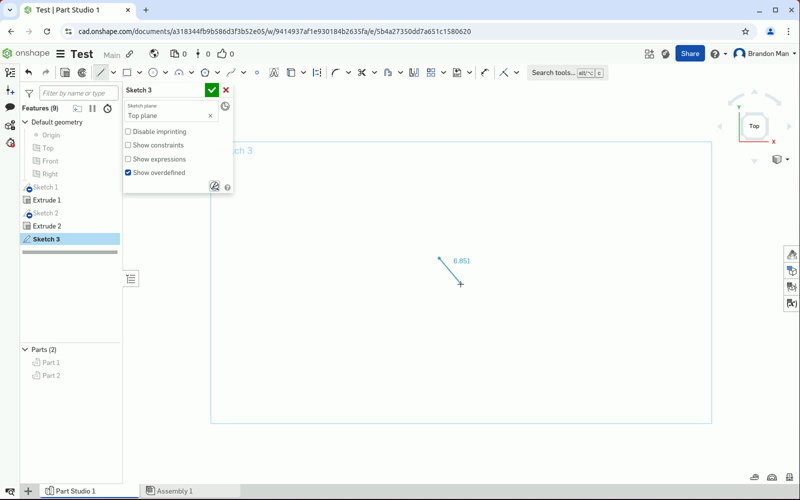
key_down(shift)
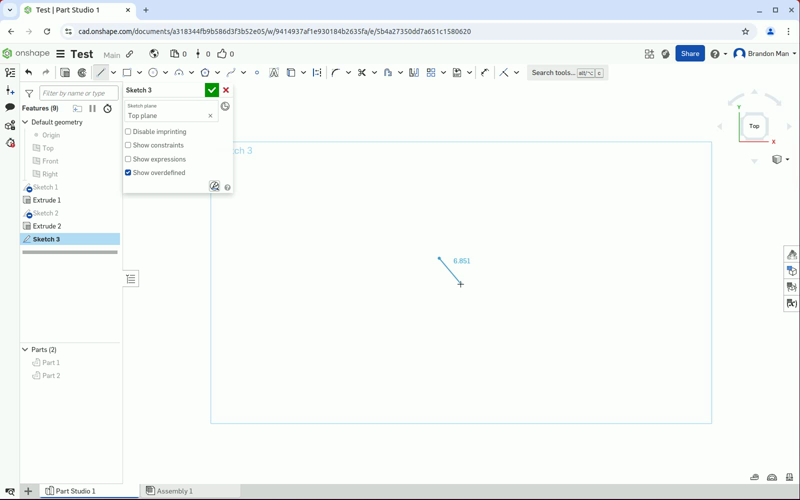
mouse_move(490, 283)
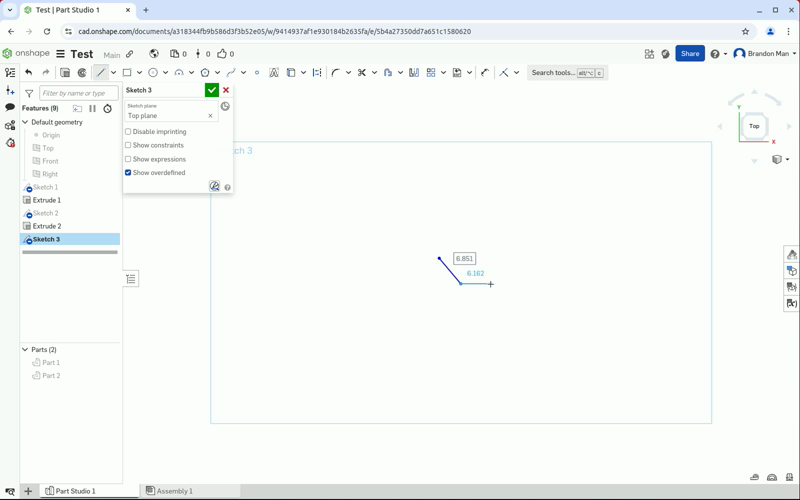
mouse_move(460, 258)
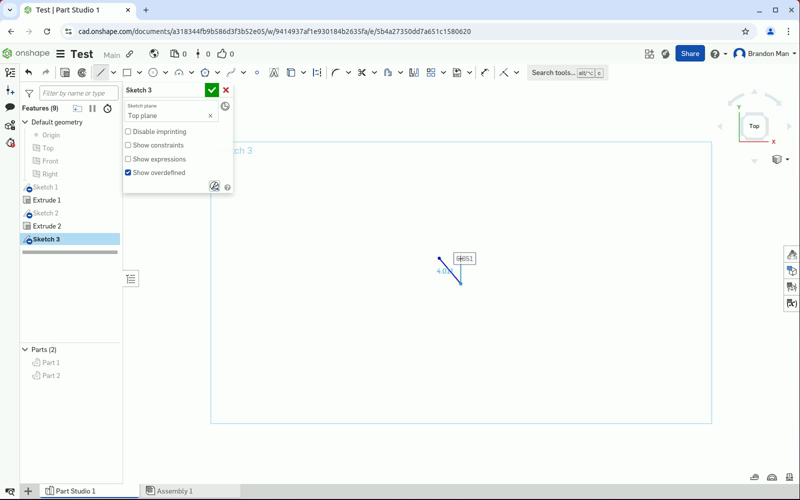
click(460, 258)
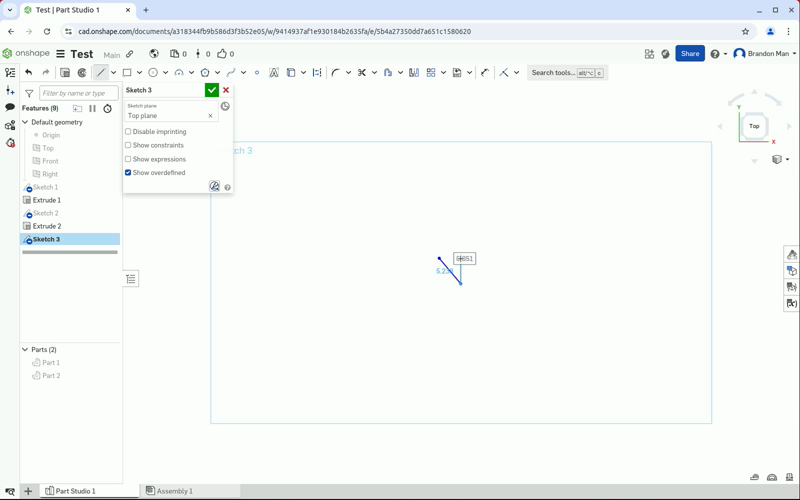
key_up(shift)
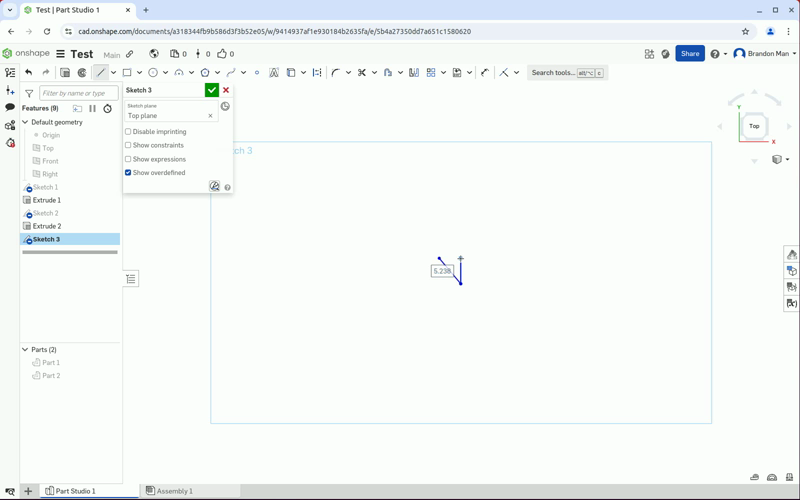
mouse_move(490, 258)
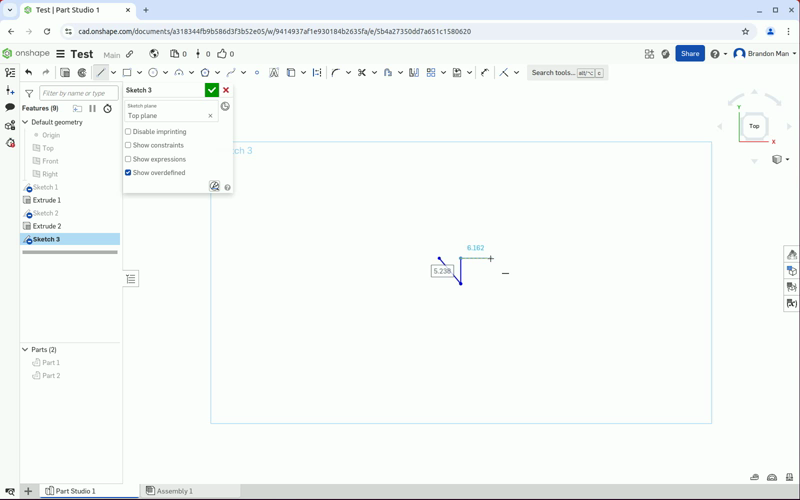
key_down(shift)
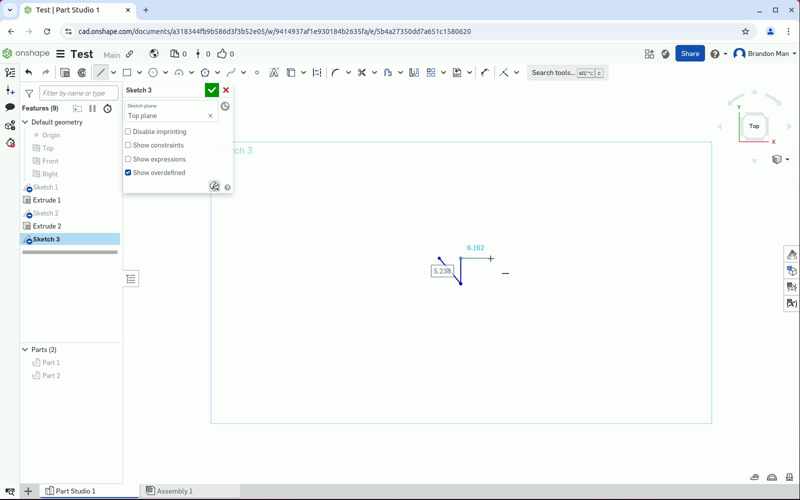
mouse_move(439, 258)
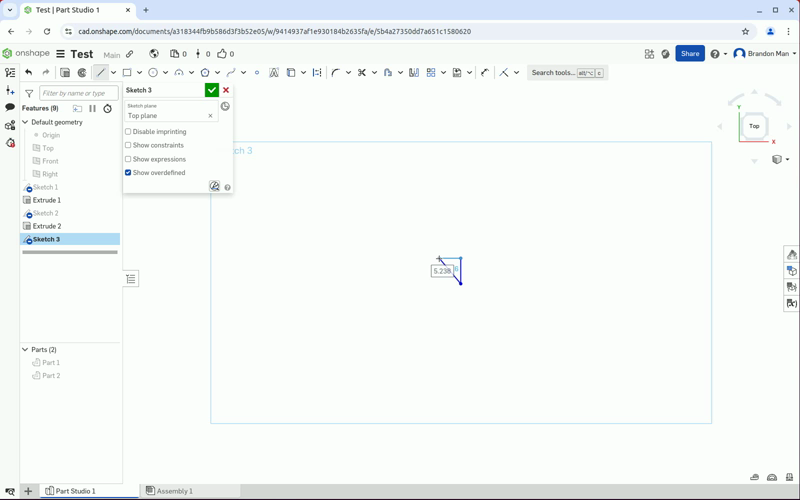
key_up(shift)
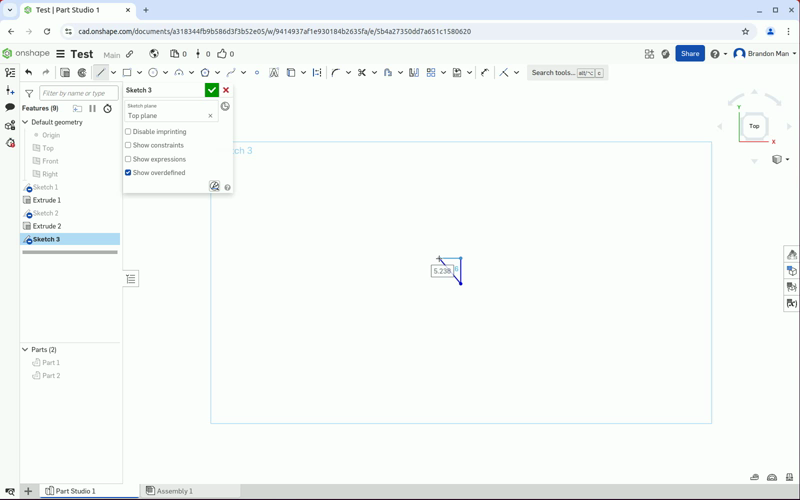
click(439, 258)
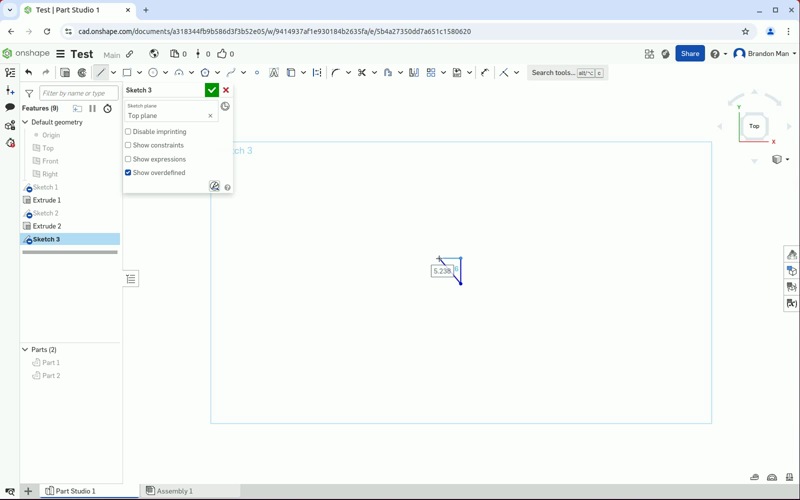
key(esc)
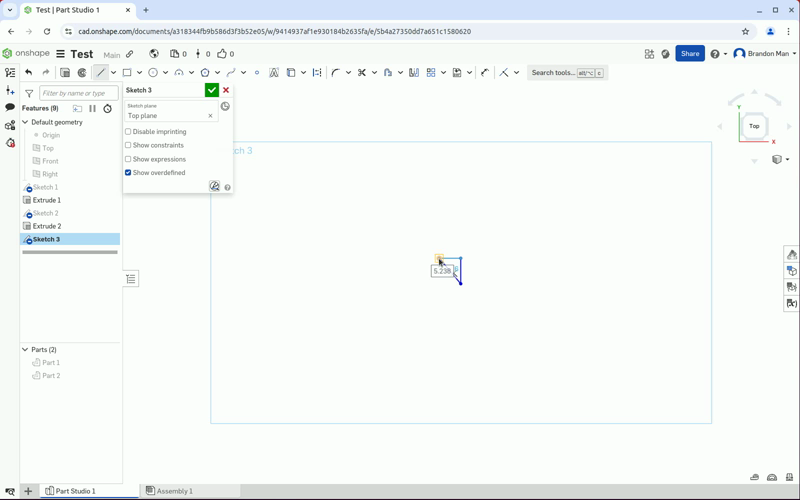
mouse_move(447, 266)
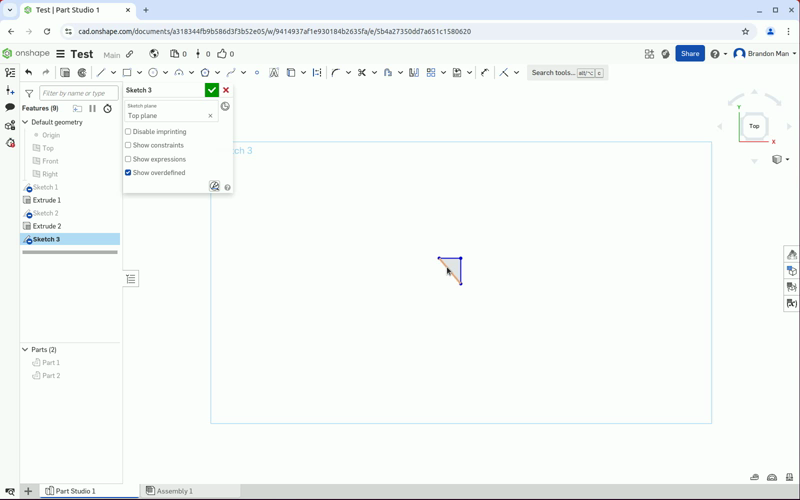
scroll(6)
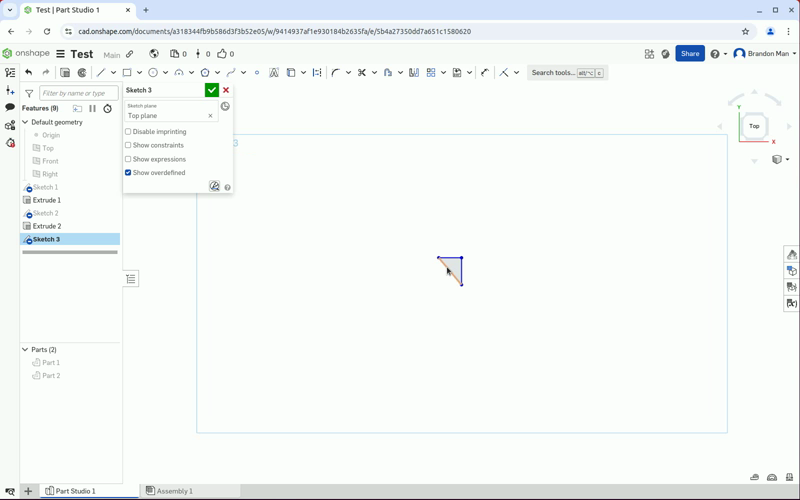
scroll(6)
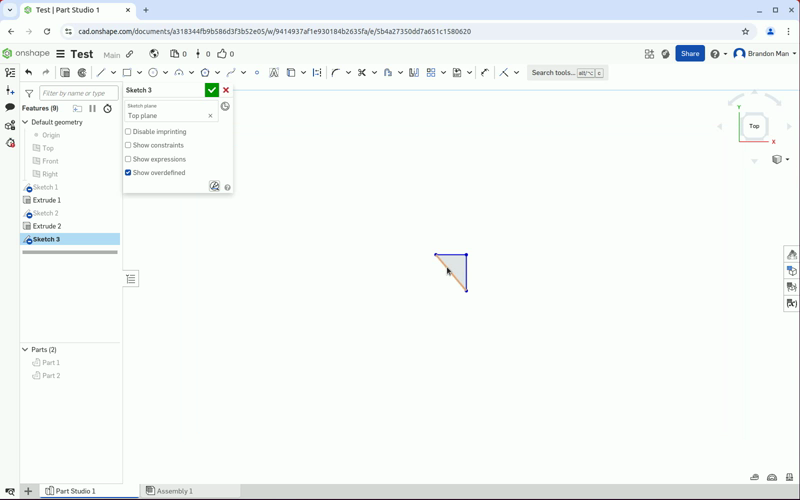
scroll(6)
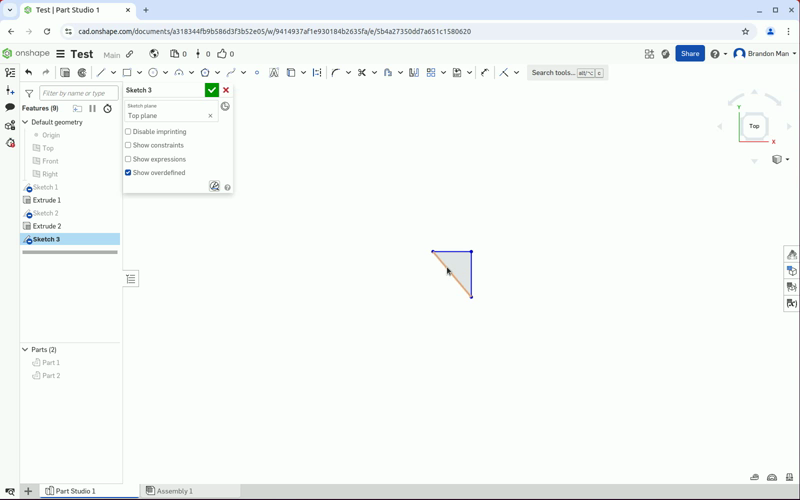
scroll(6)
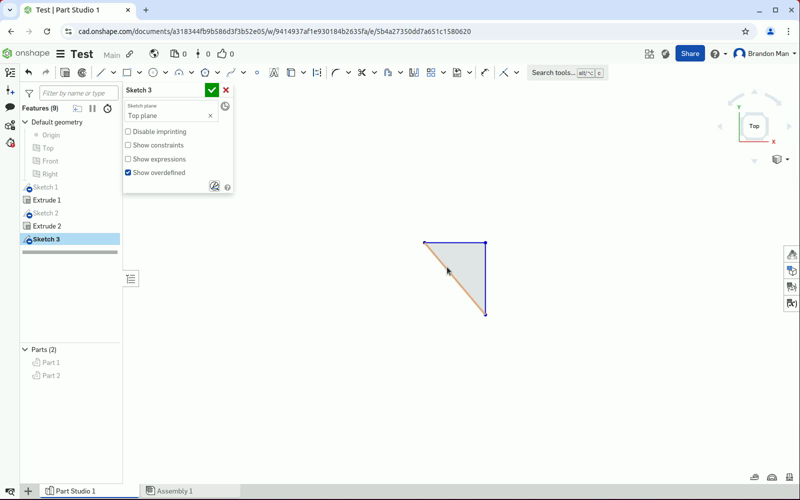
scroll(6)
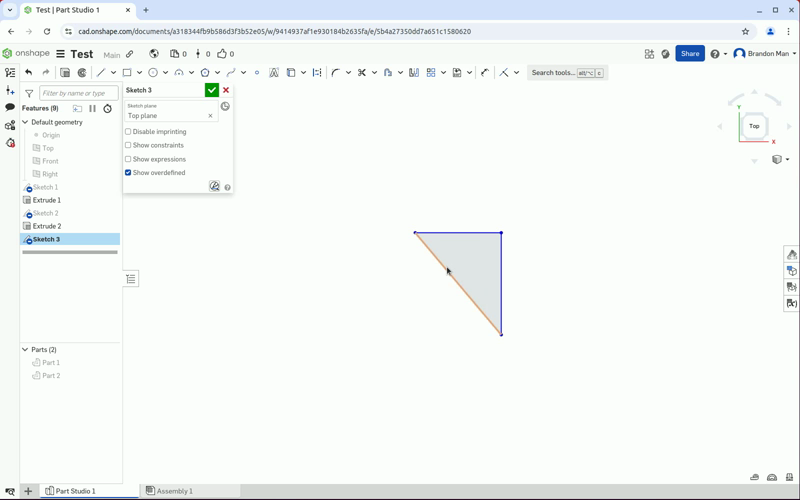
scroll(6)
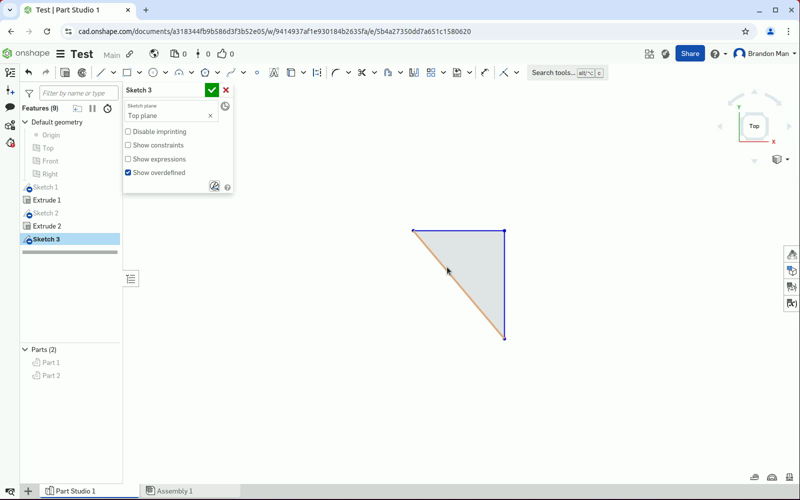
scroll(6)
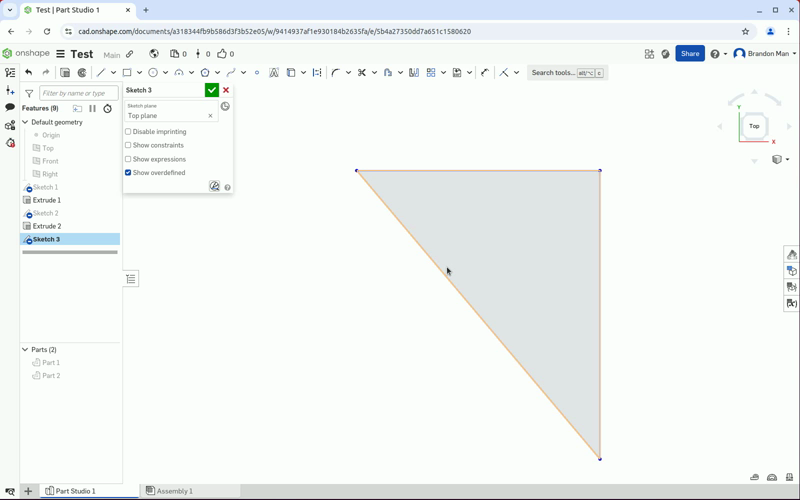
click(447, 266)
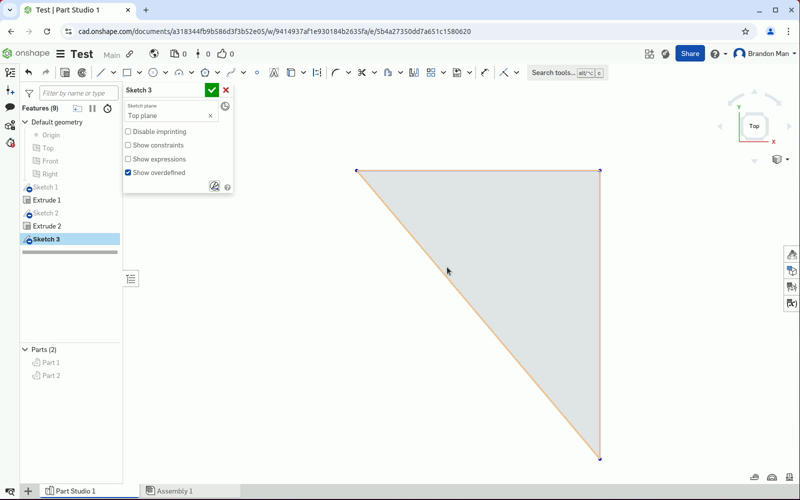
scroll(-6)
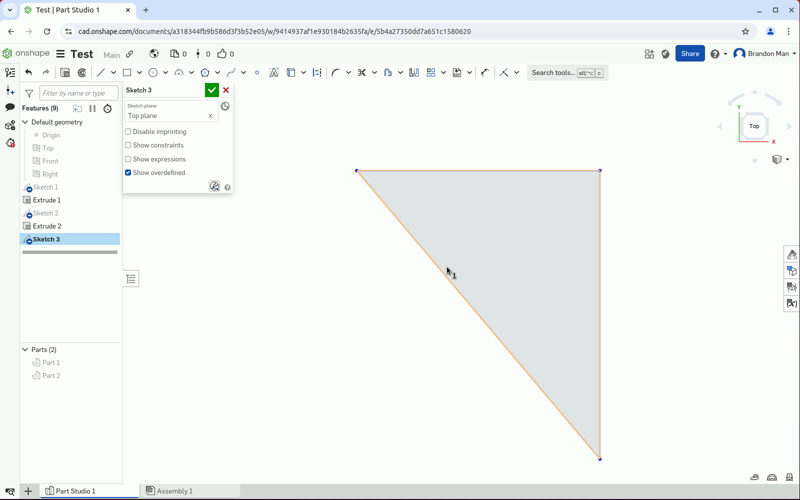
scroll(-6)
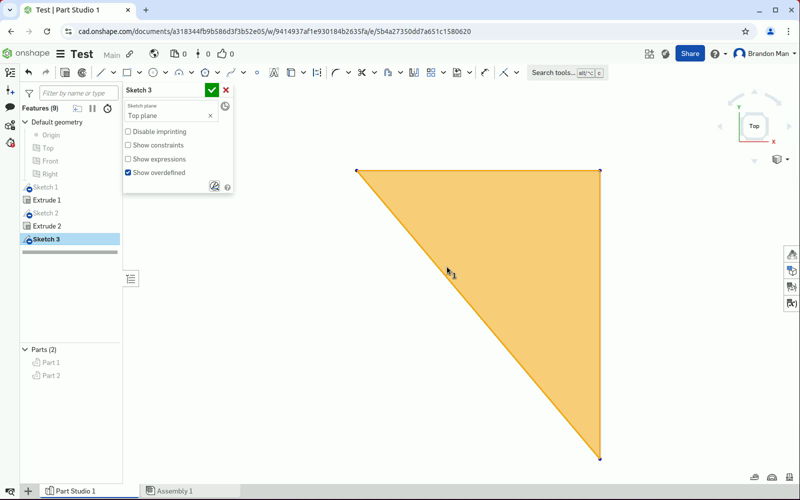
scroll(-6)
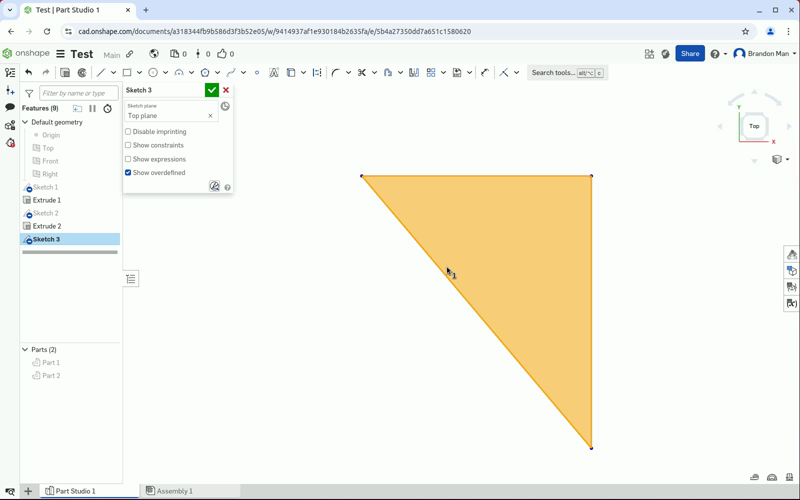
scroll(-6)
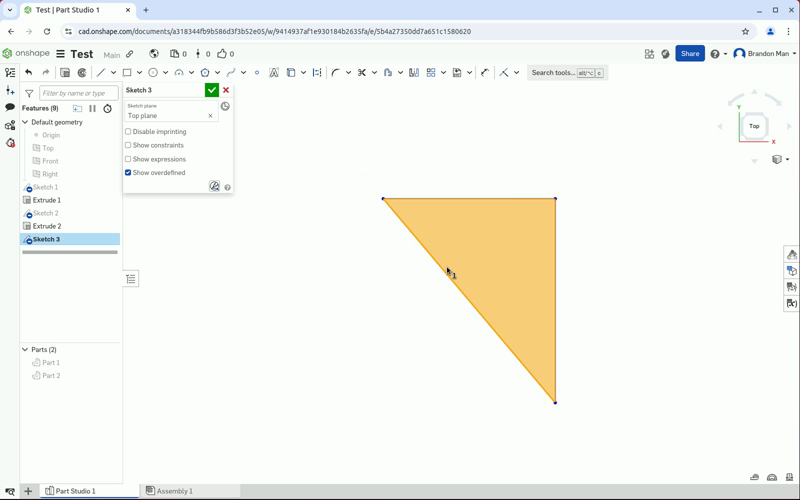
scroll(-6)
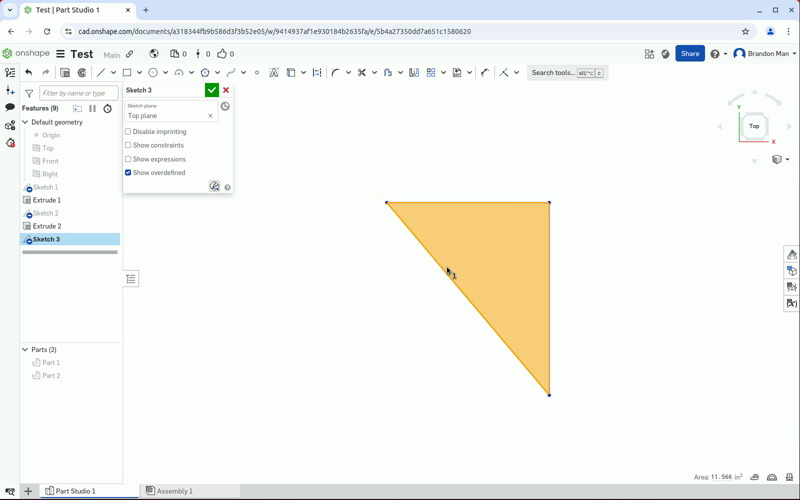
scroll(-6)
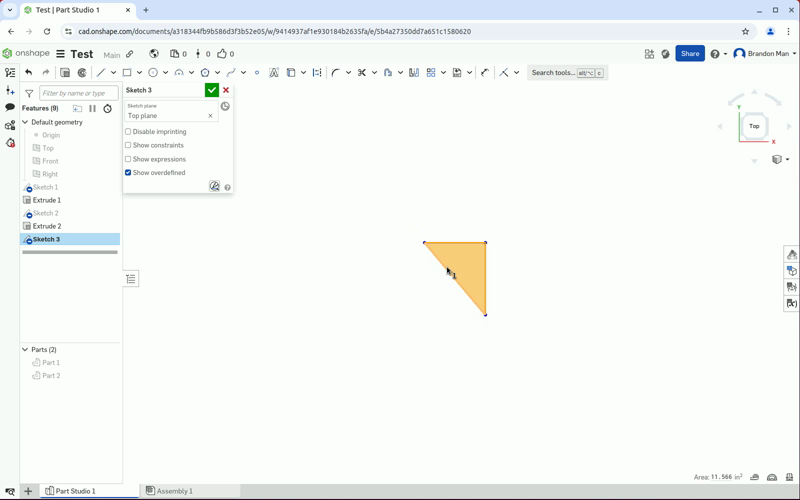
scroll(-6)
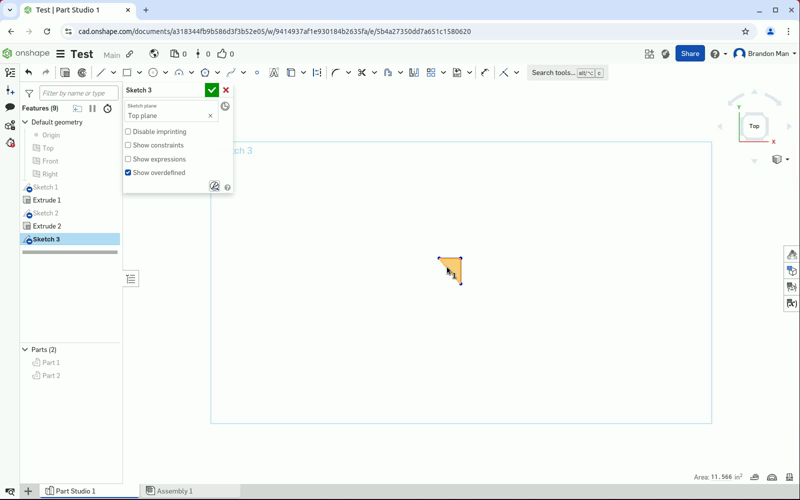
mouse_move(73, 352)
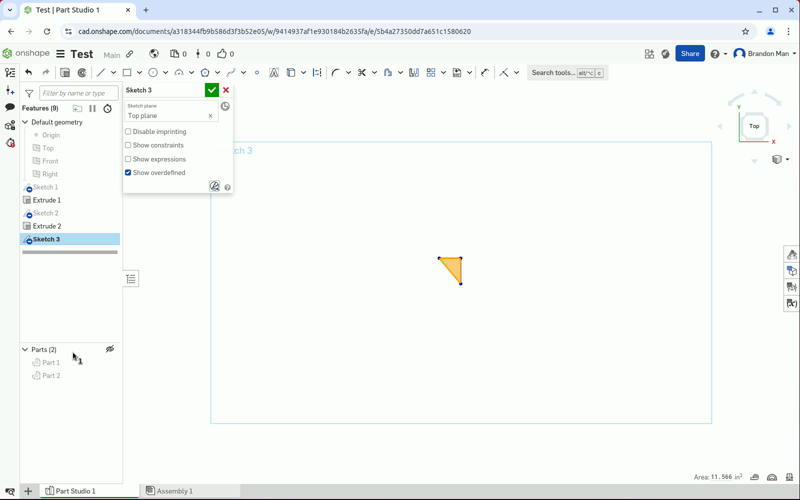
key(shift+y)
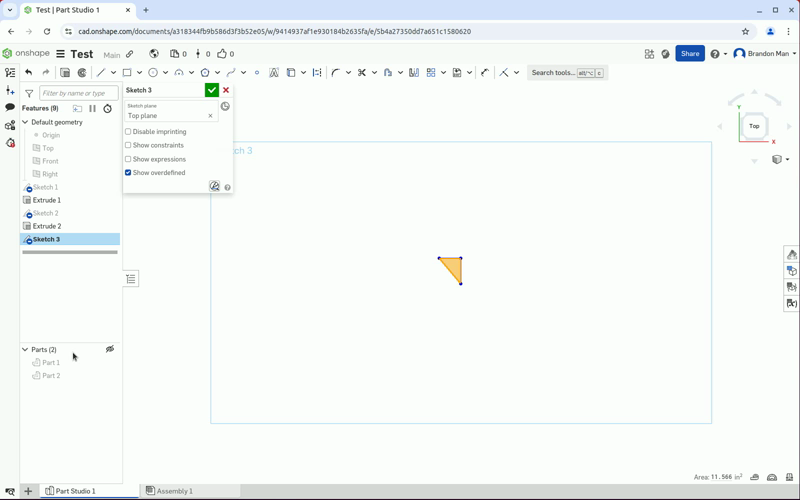
key(shift+e)
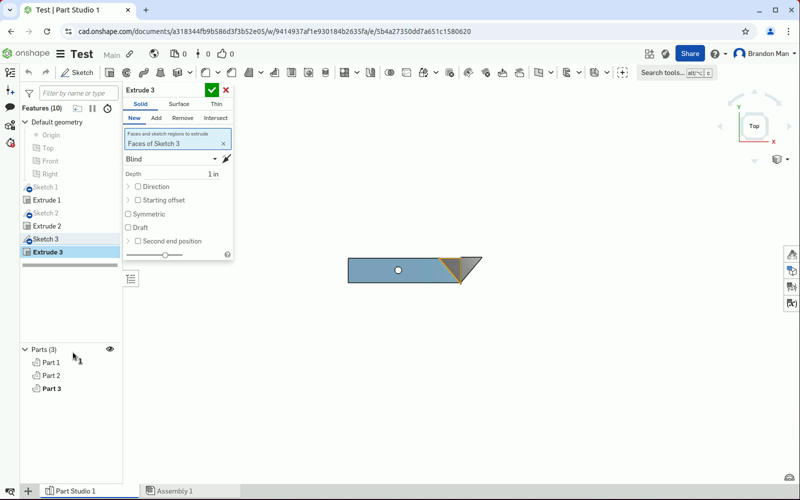
mouse_move(143, 106)
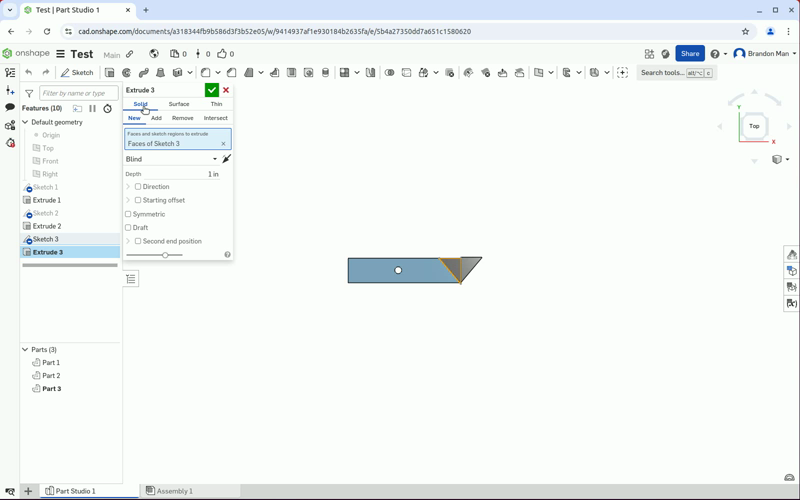
click(143, 106)
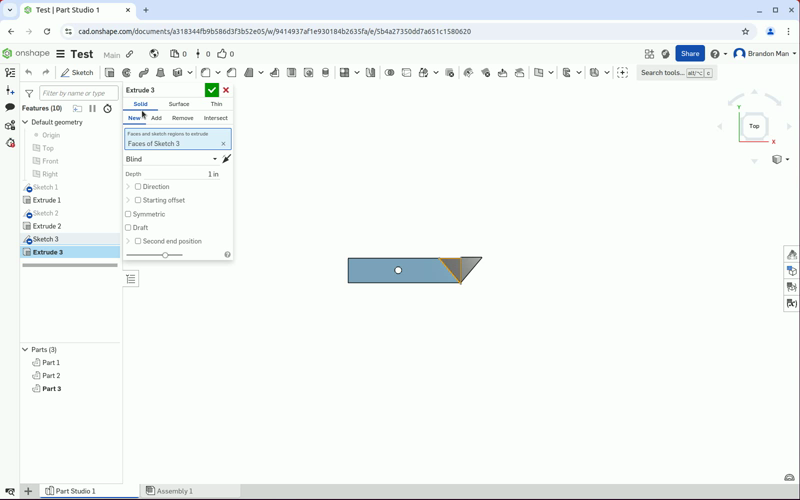
mouse_move(137, 120)
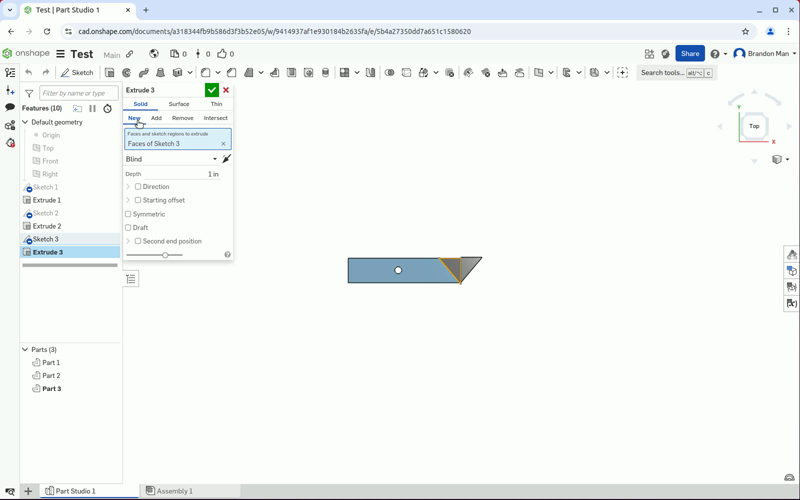
click(137, 120)
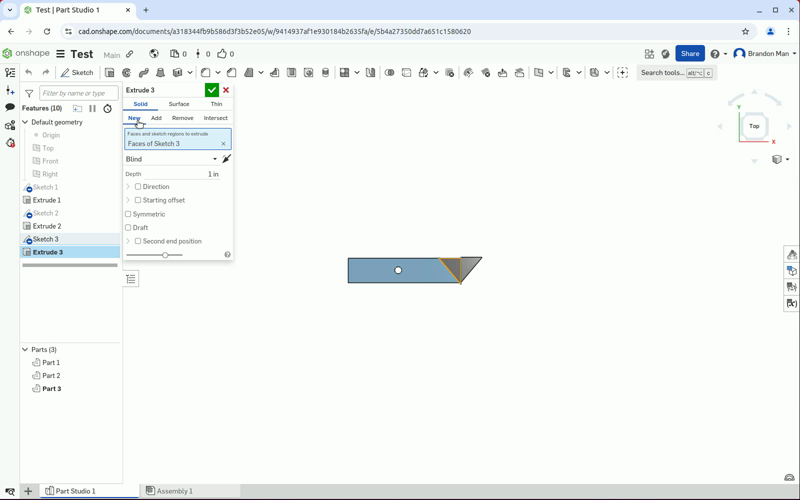
key(tab, 4)
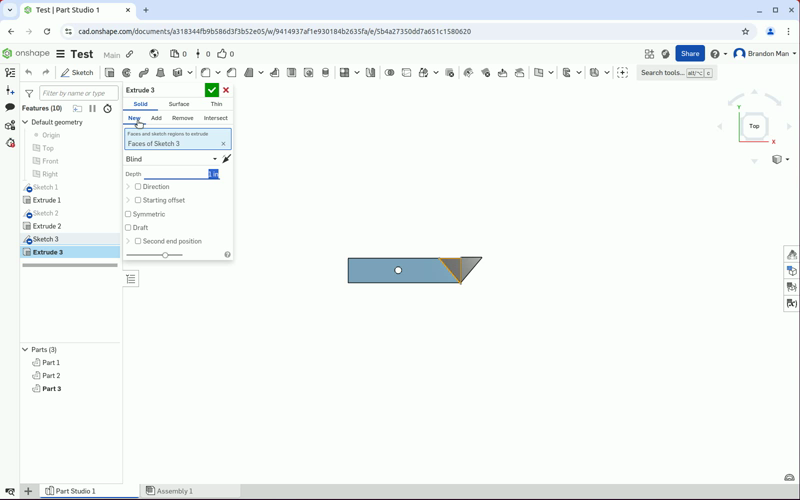
text(1.204)
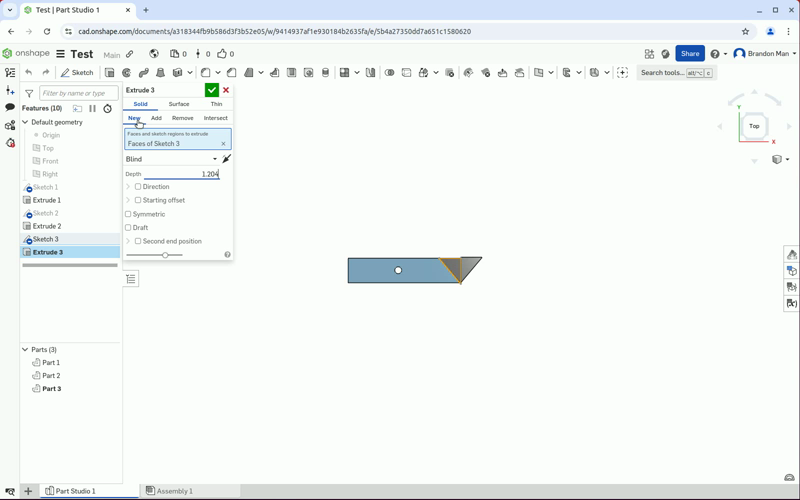
key(enter)
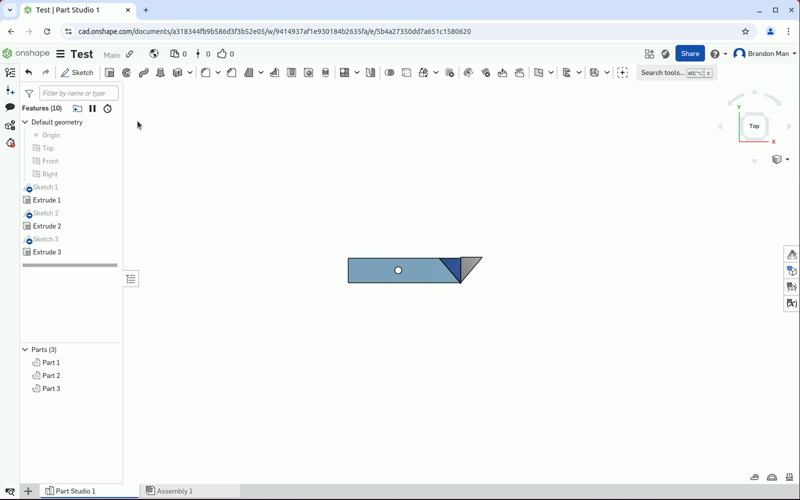
key(shift+h)
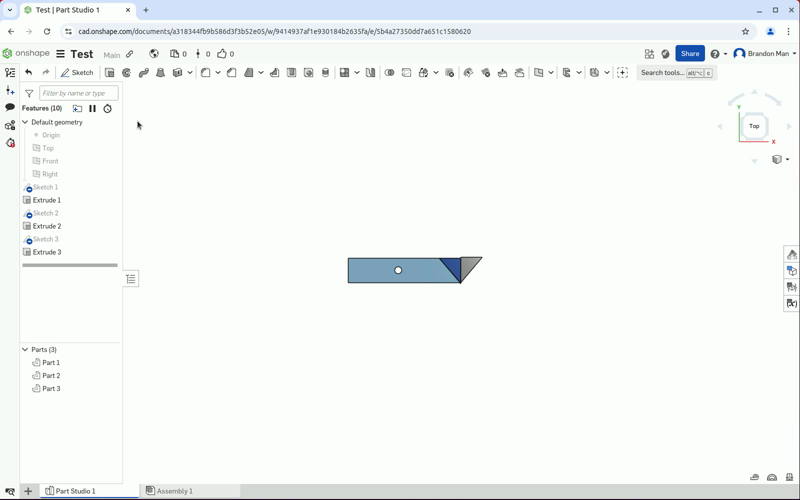
key(shift+h)
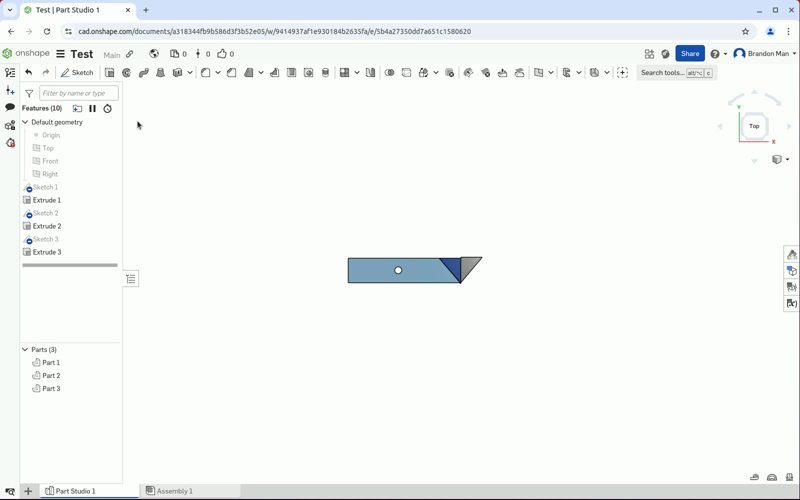
mouse_move(73, 189)
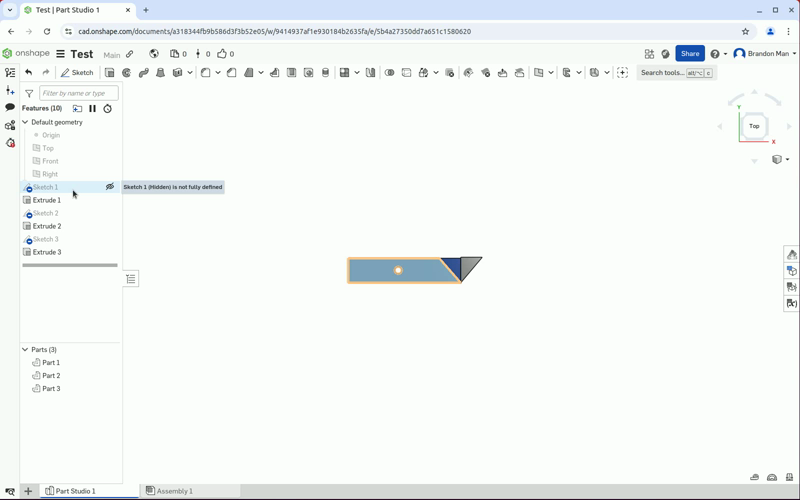
click(73, 189)
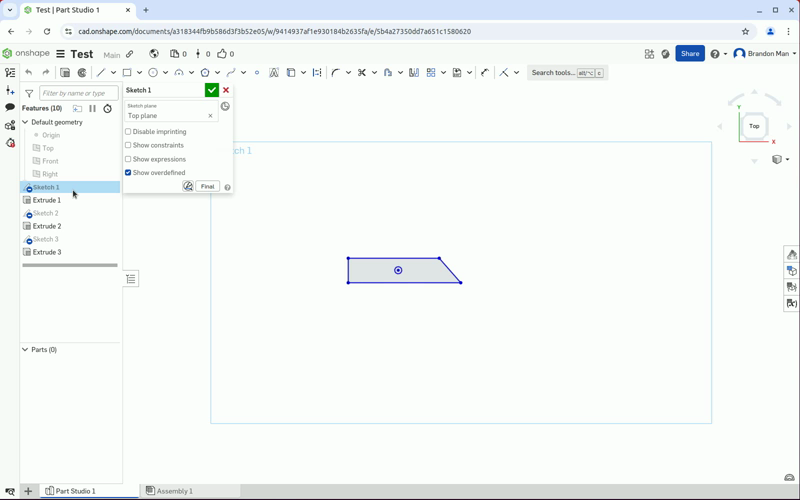
mouse_move(229, 92)
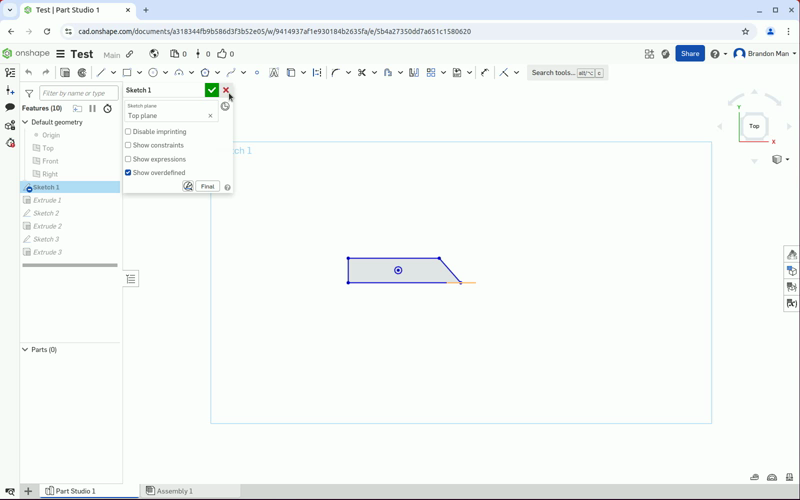
click(229, 92)
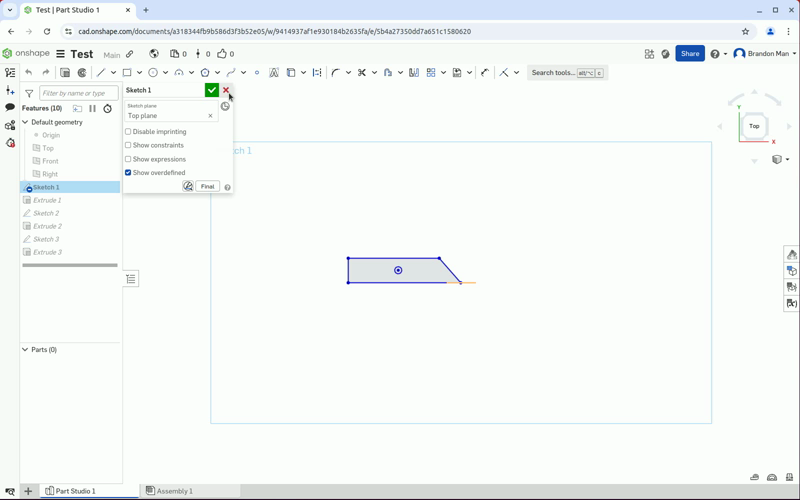
key(shift+s)
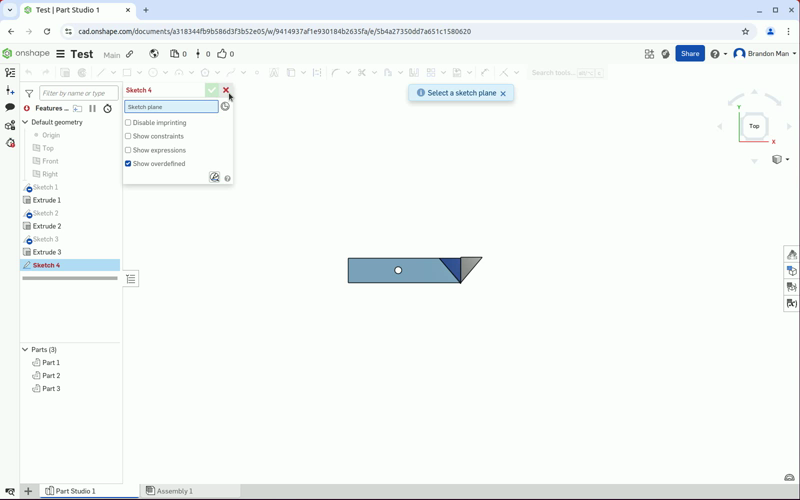
mouse_move(73, 150)
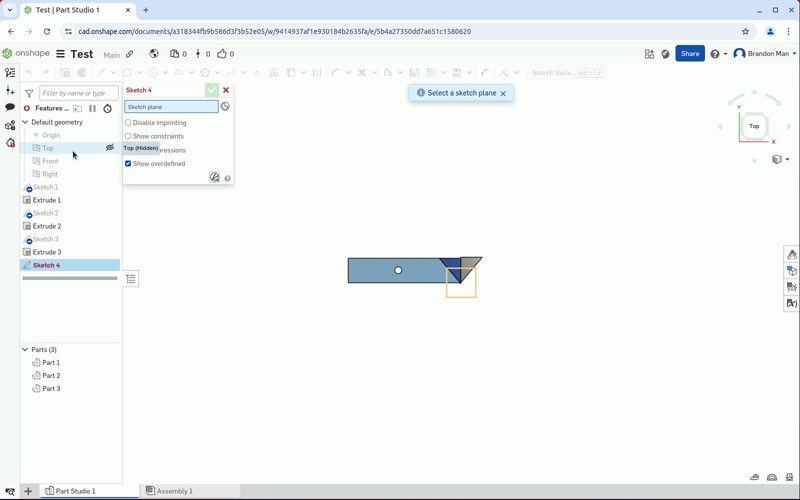
click(73, 150)
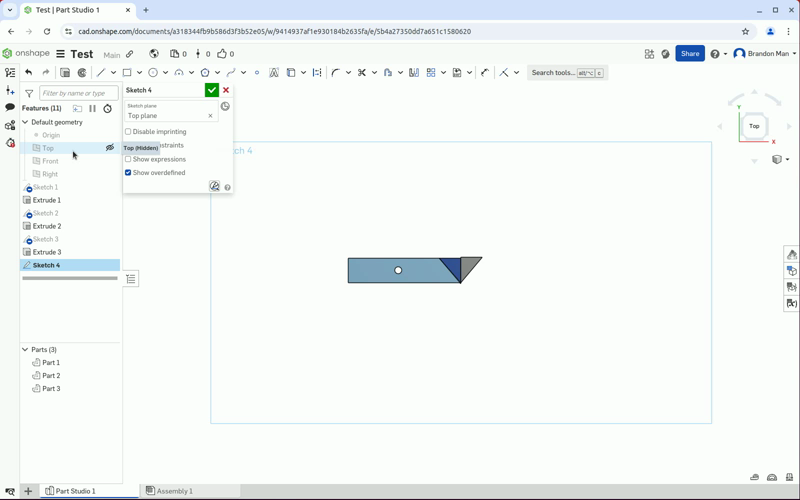
mouse_move(73, 352)
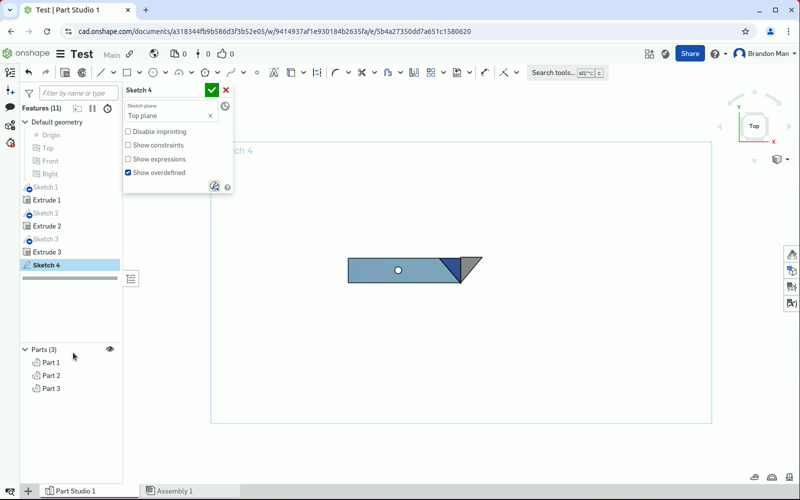
key(y)
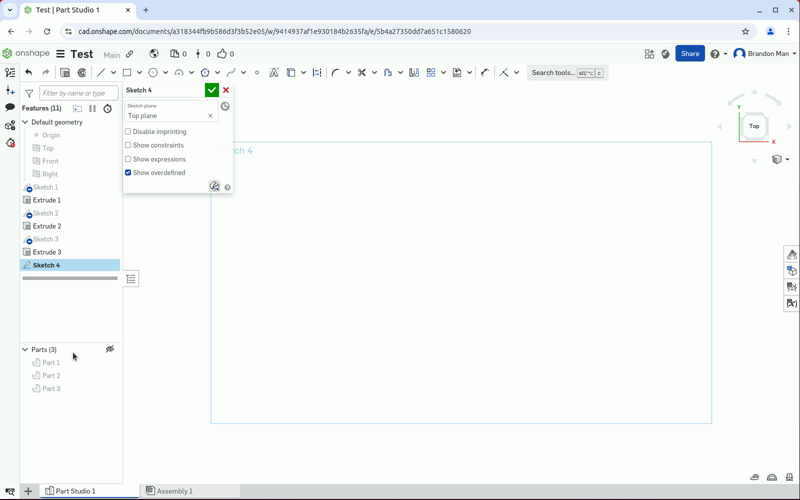
key(l)
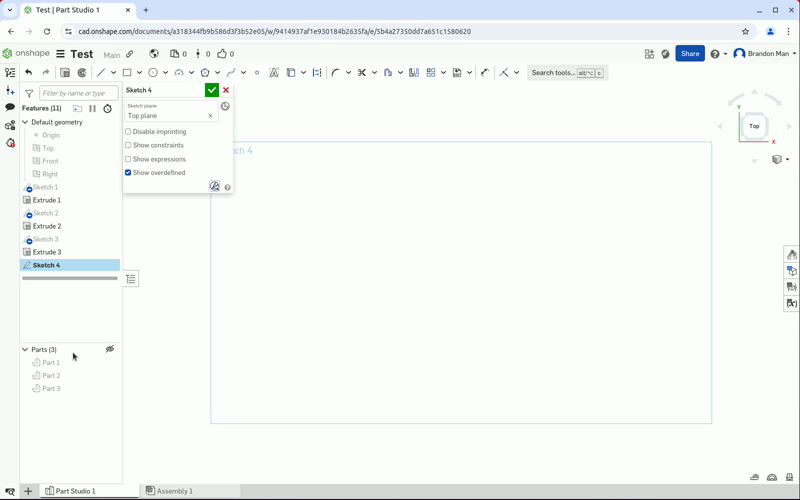
key_down(shift)
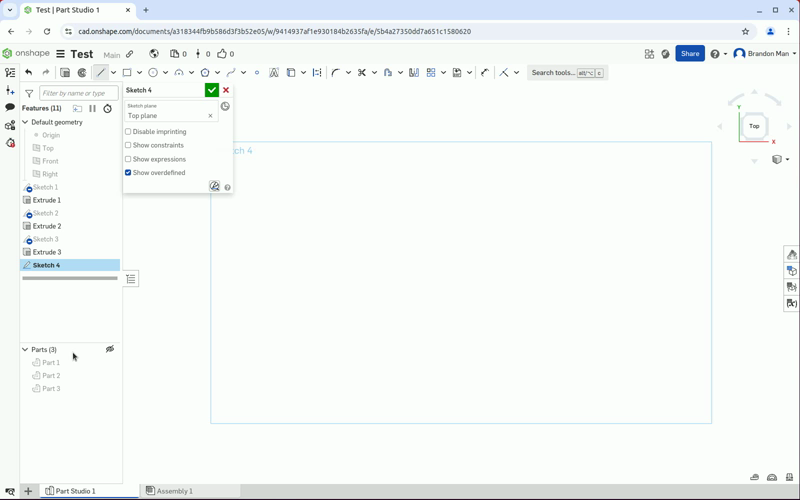
mouse_move(481, 258)
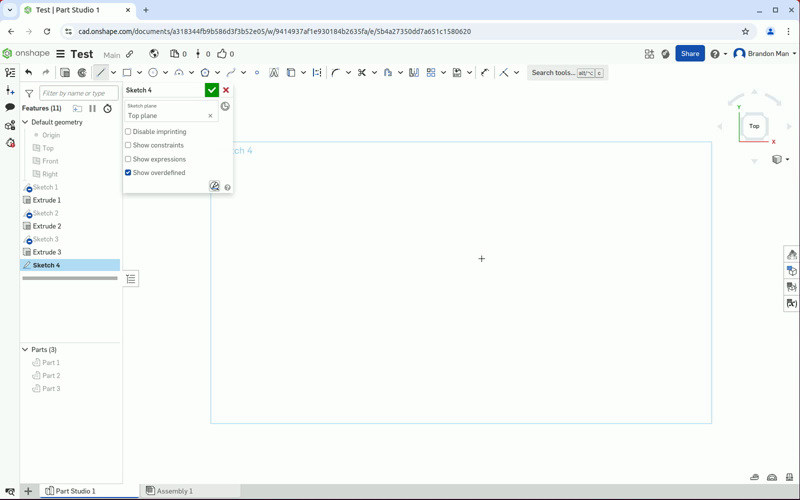
click(481, 258)
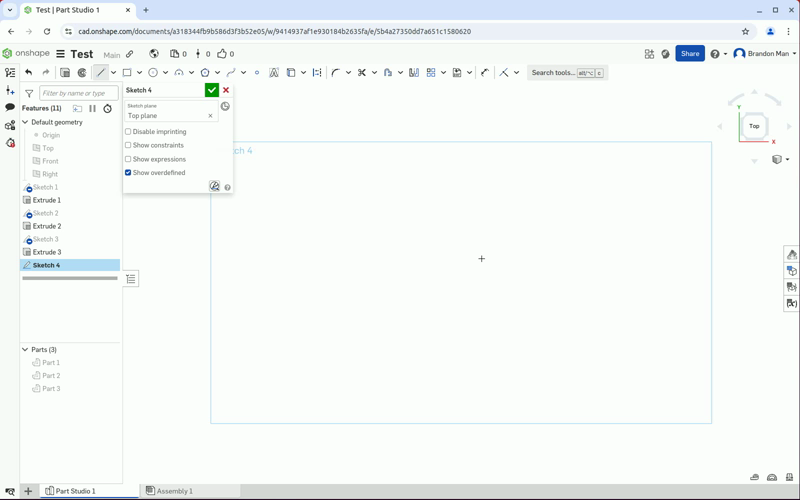
key_up(shift)
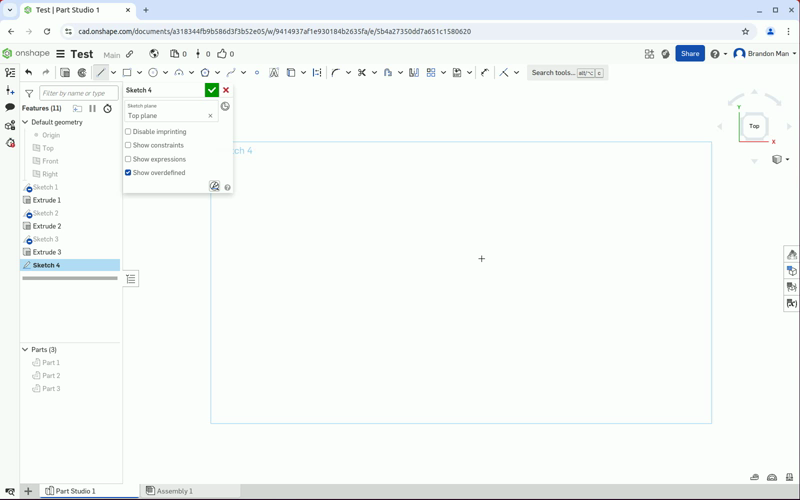
key_down(shift)
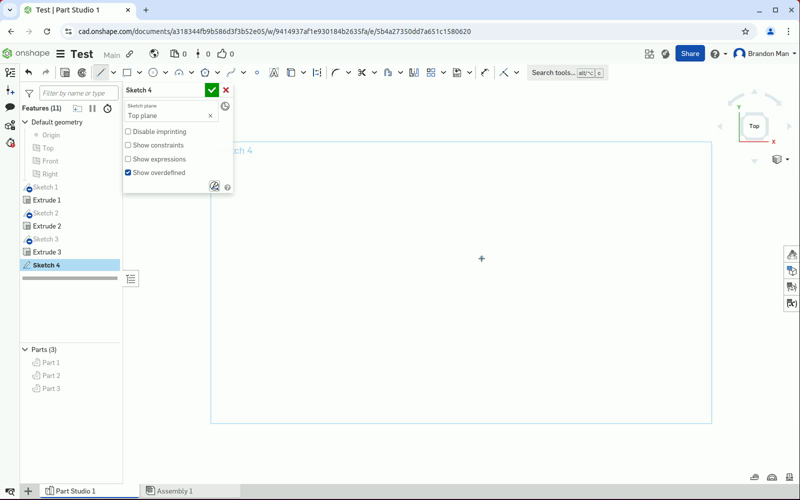
mouse_move(573, 258)
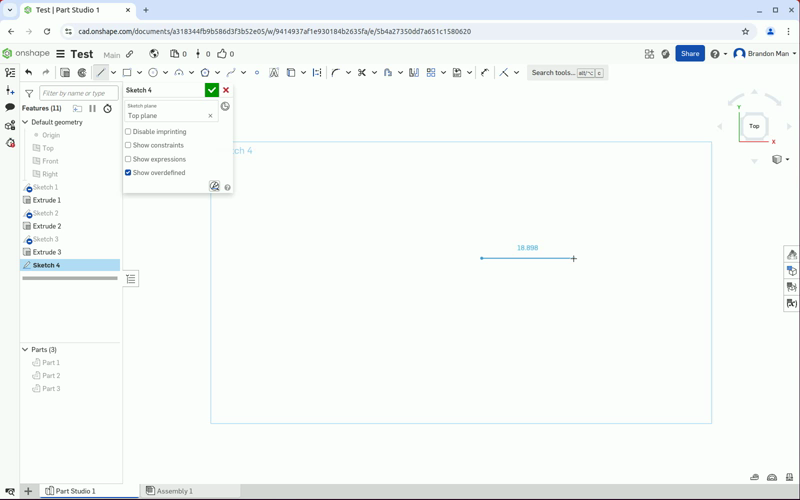
click(573, 258)
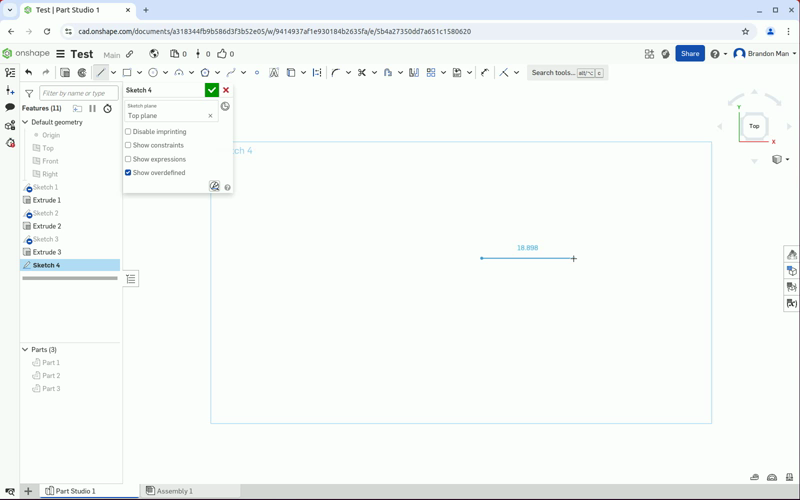
key_up(shift)
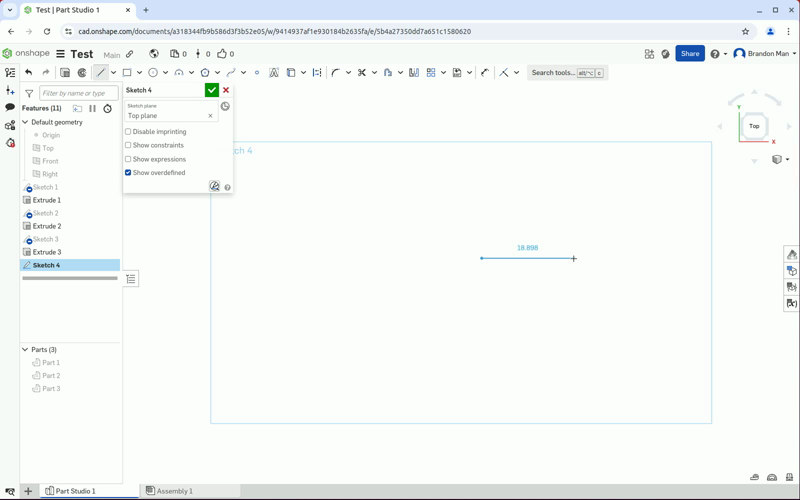
key_down(shift)
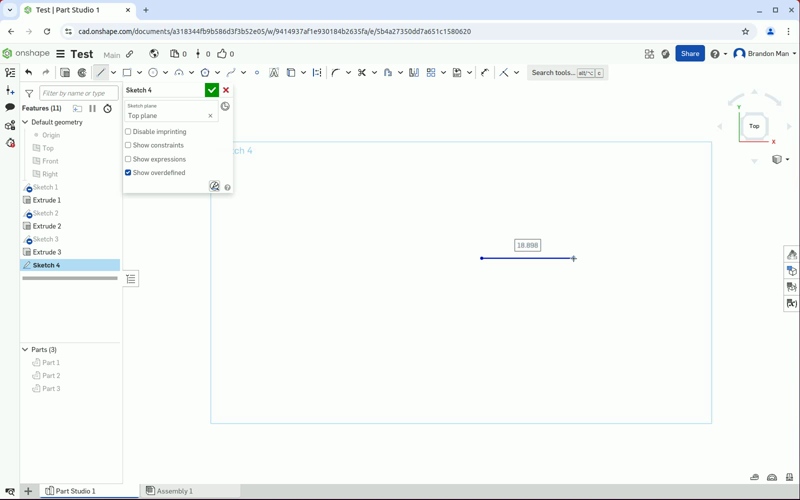
mouse_move(589, 258)
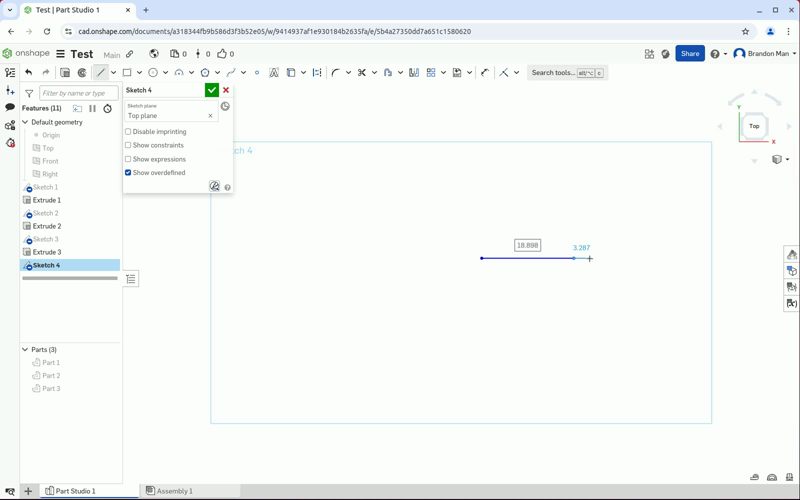
mouse_move(573, 208)
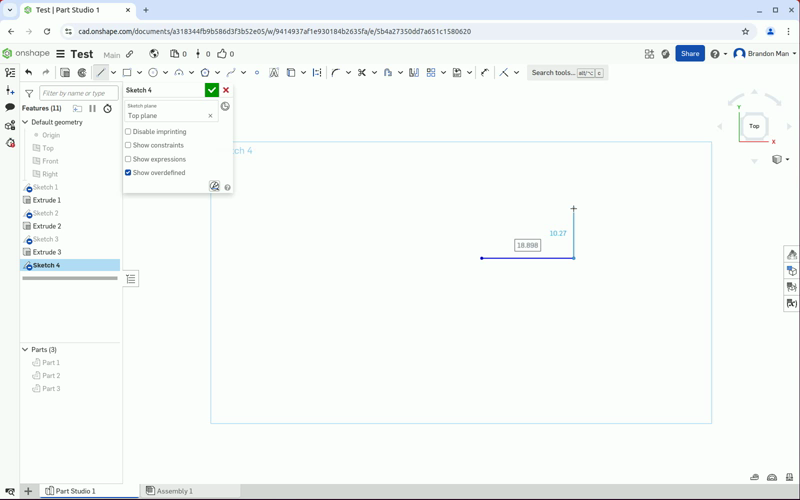
click(573, 208)
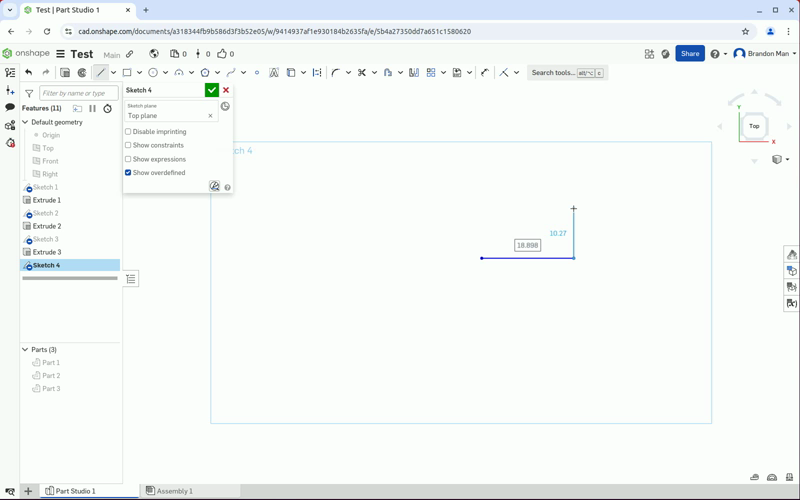
key_up(shift)
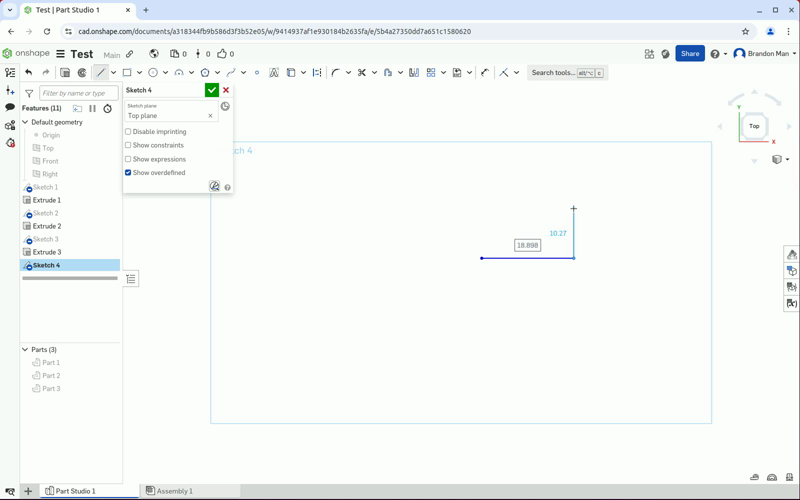
key_down(shift)
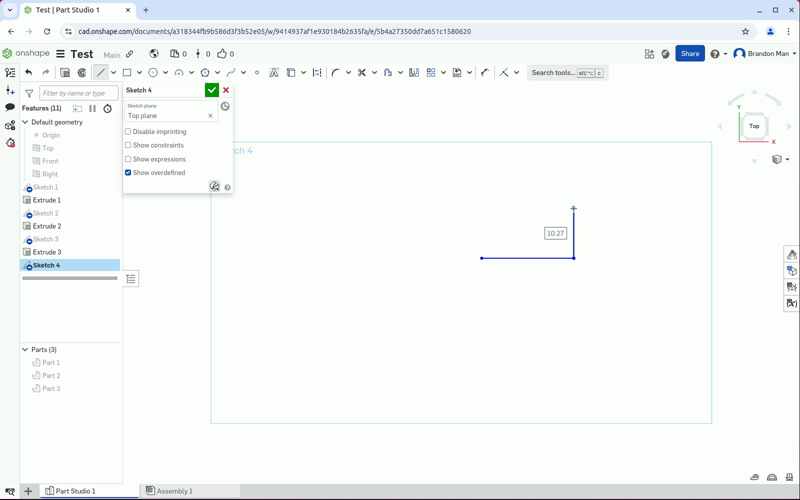
mouse_move(589, 208)
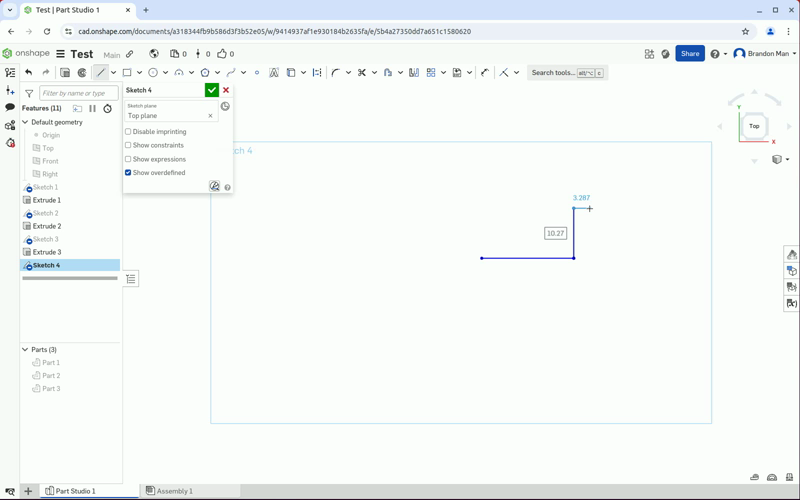
mouse_move(523, 208)
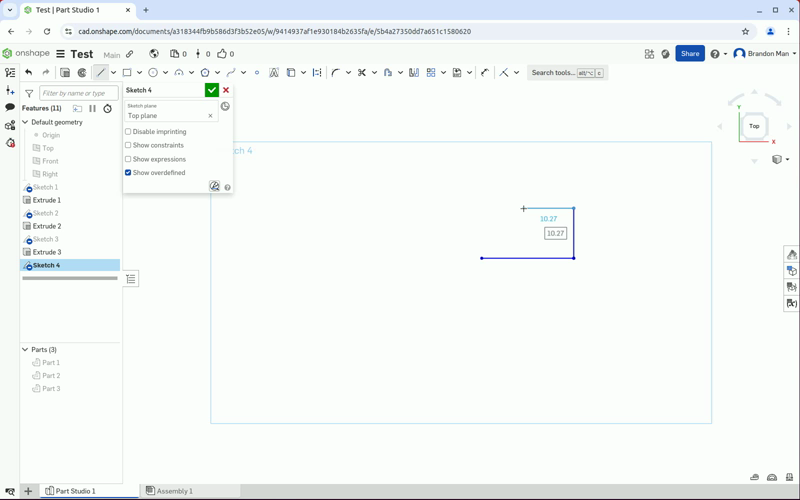
click(523, 208)
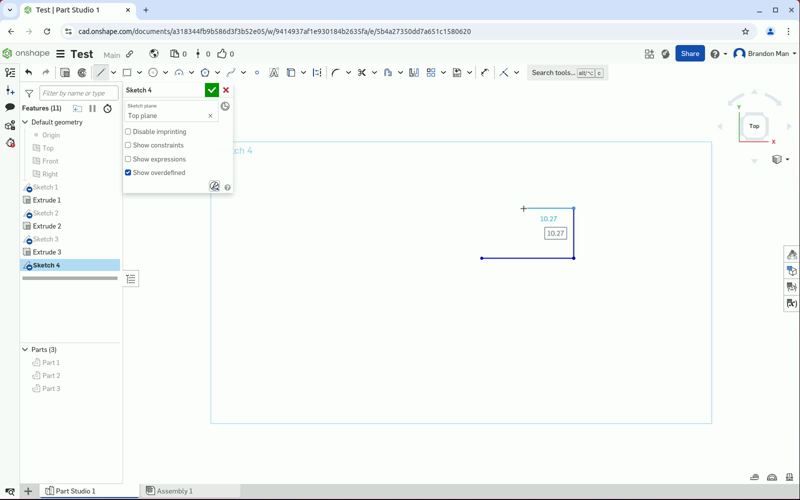
key_up(shift)
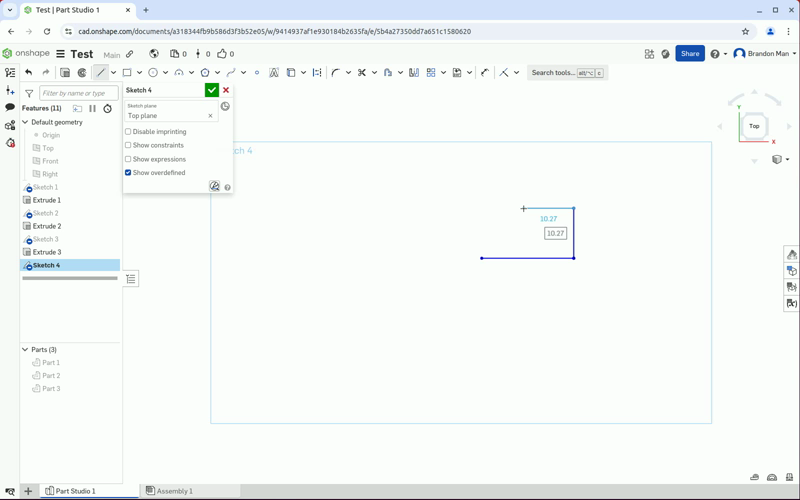
key_down(shift)
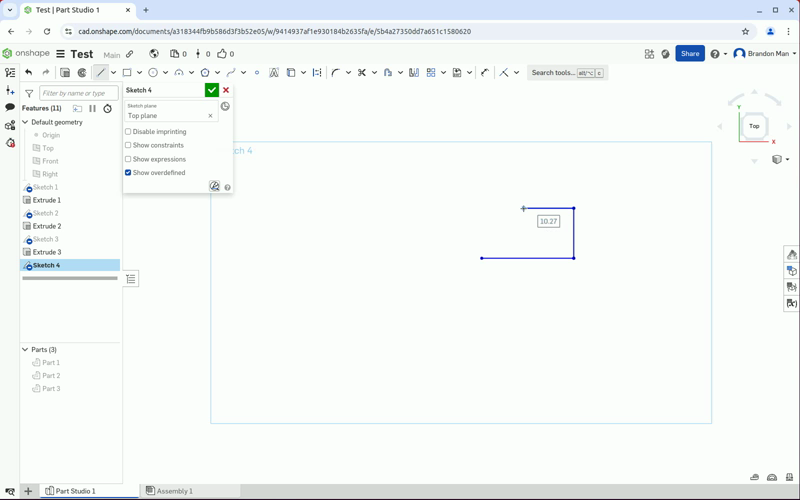
mouse_move(481, 258)
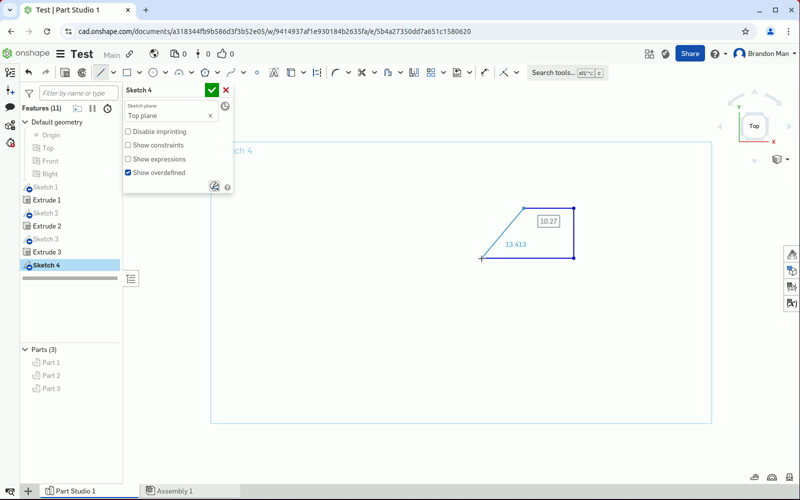
key_up(shift)
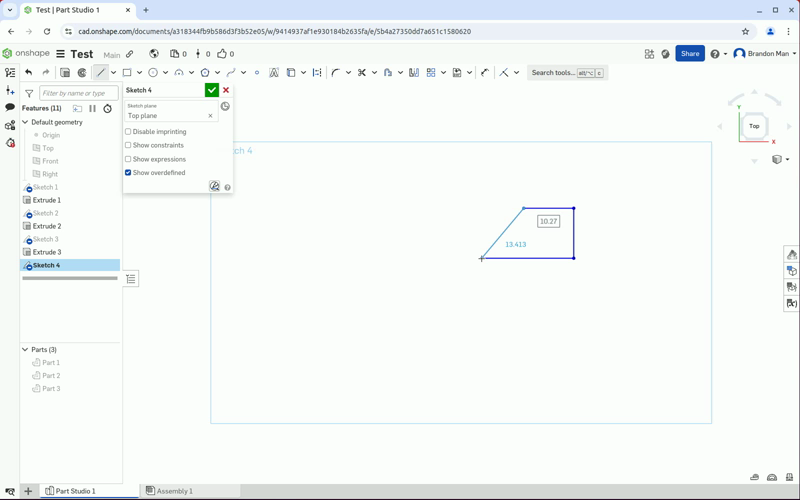
click(481, 258)
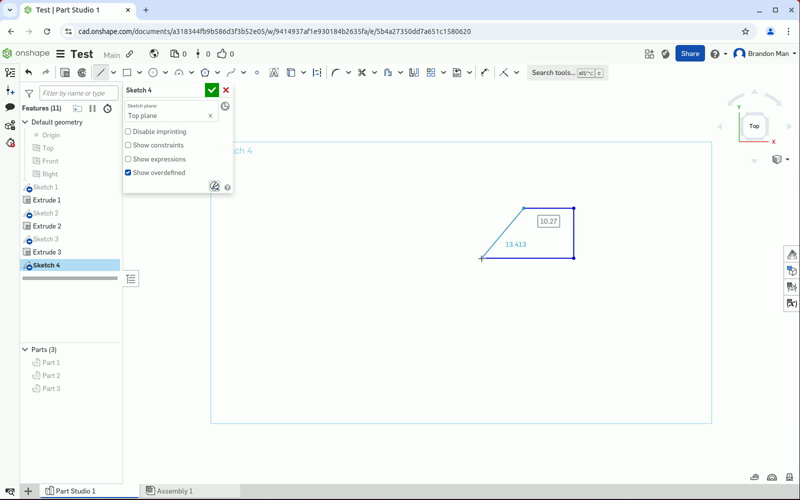
key(esc)
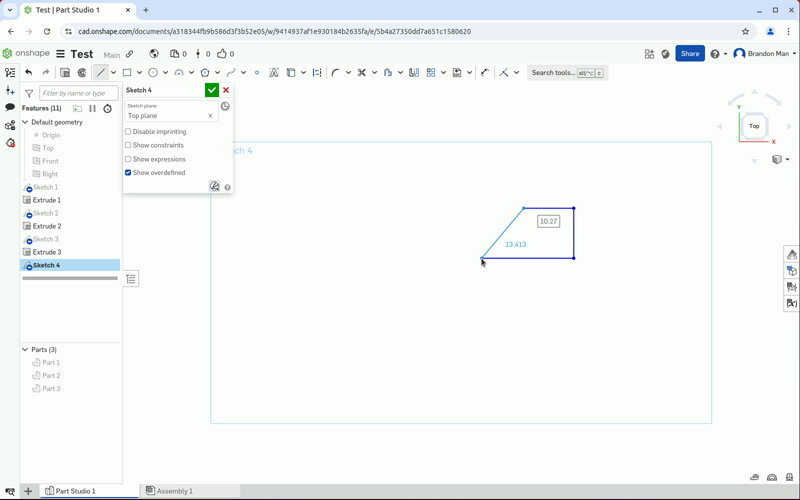
mouse_move(507, 234)
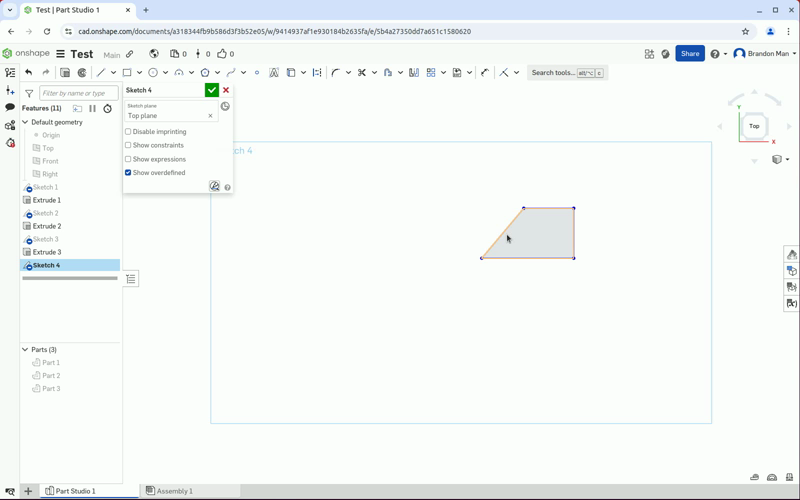
click(507, 234)
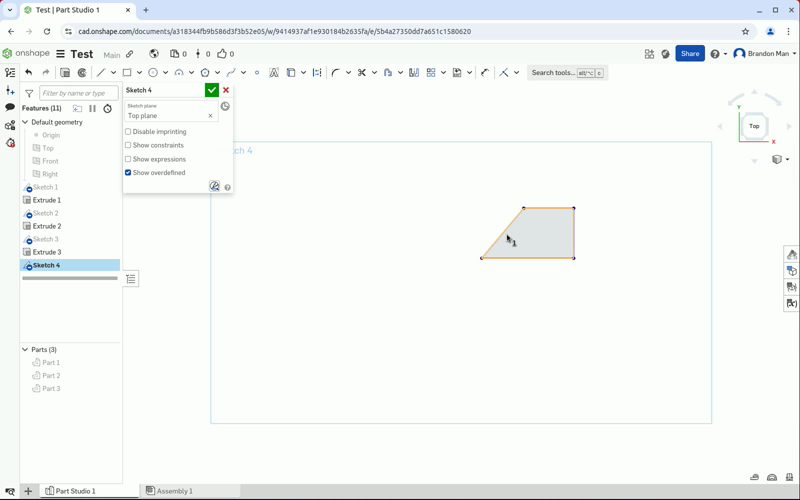
mouse_move(73, 352)
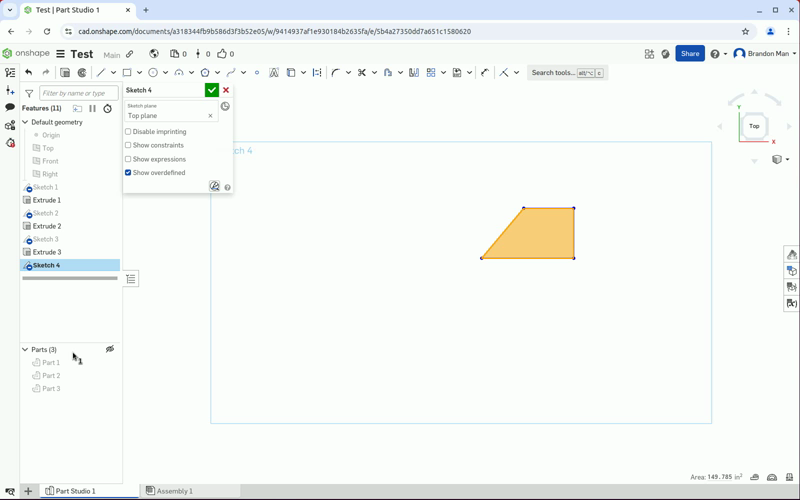
key(shift+y)
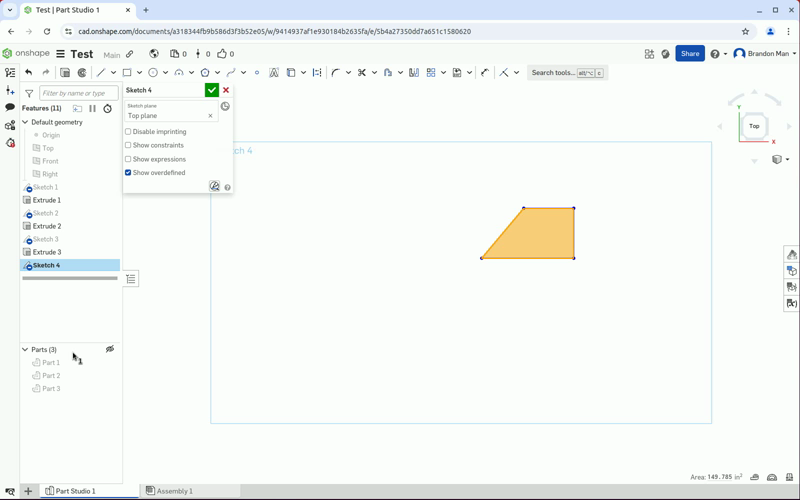
key(shift+e)
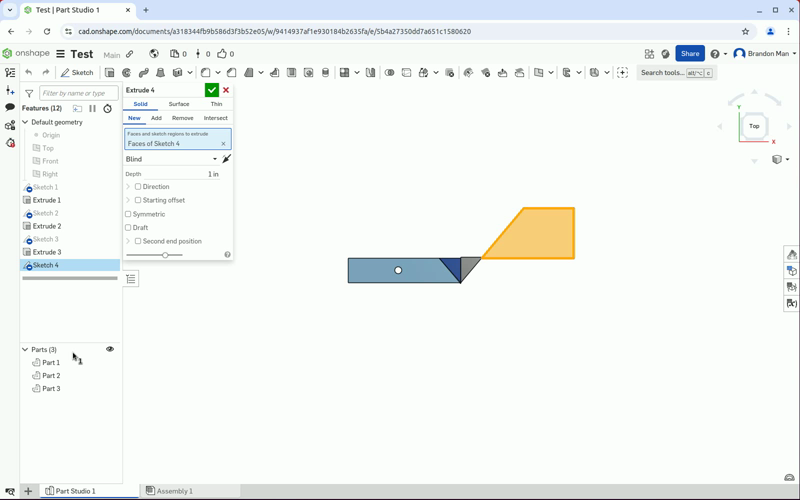
mouse_move(143, 106)
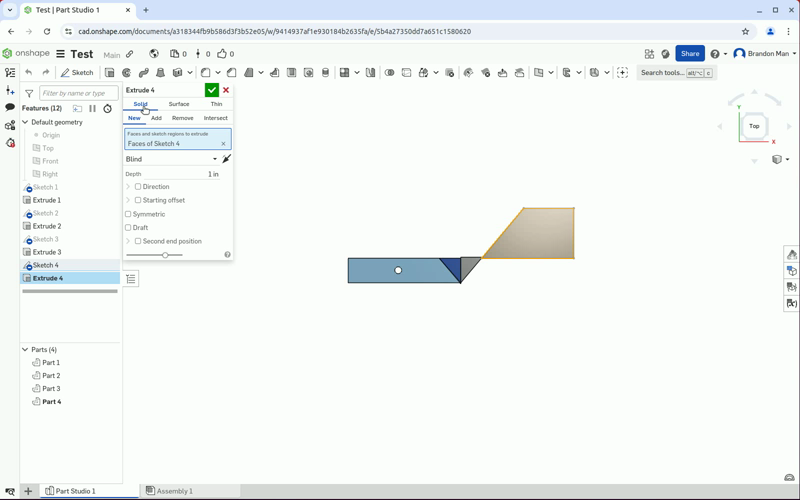
click(143, 106)
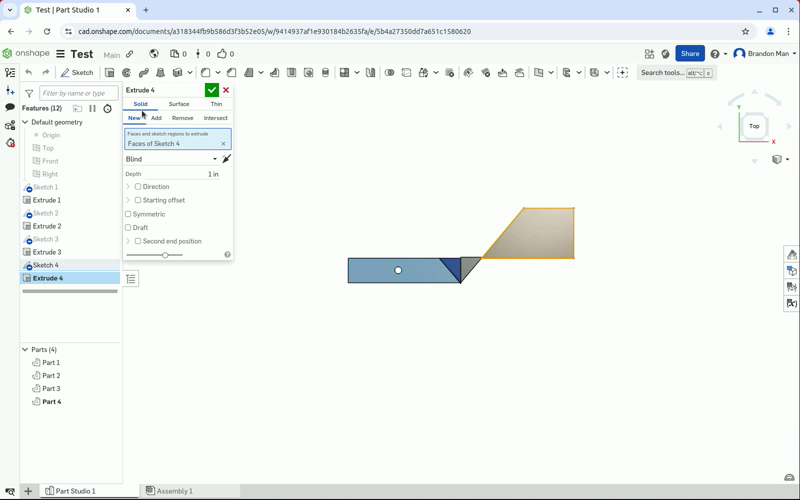
mouse_move(137, 120)
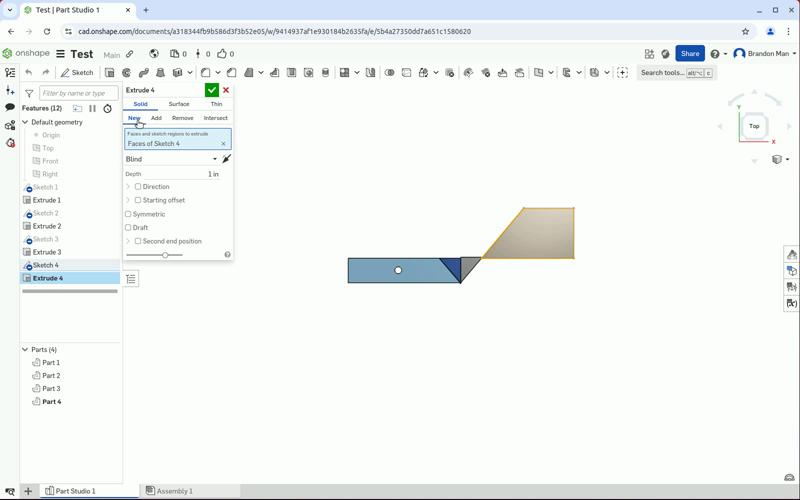
click(137, 120)
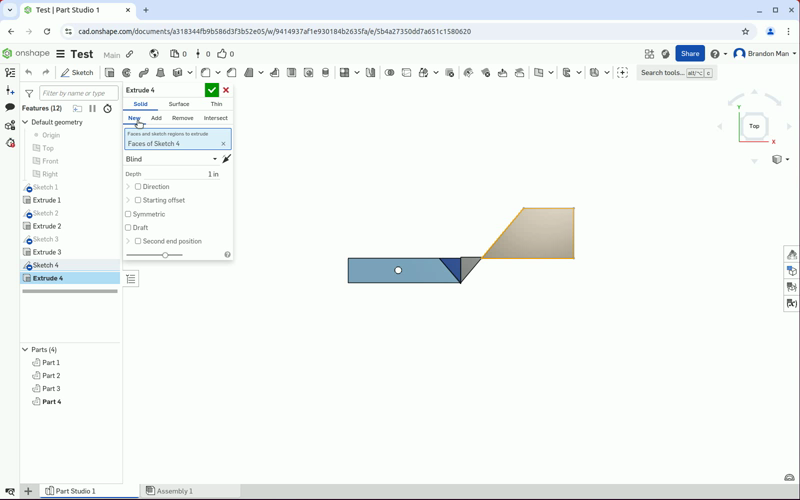
key(tab, 4)
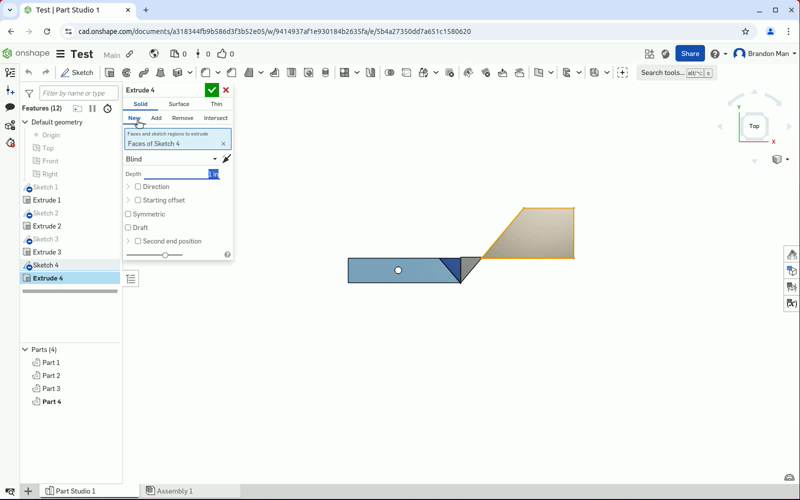
text(1.204)
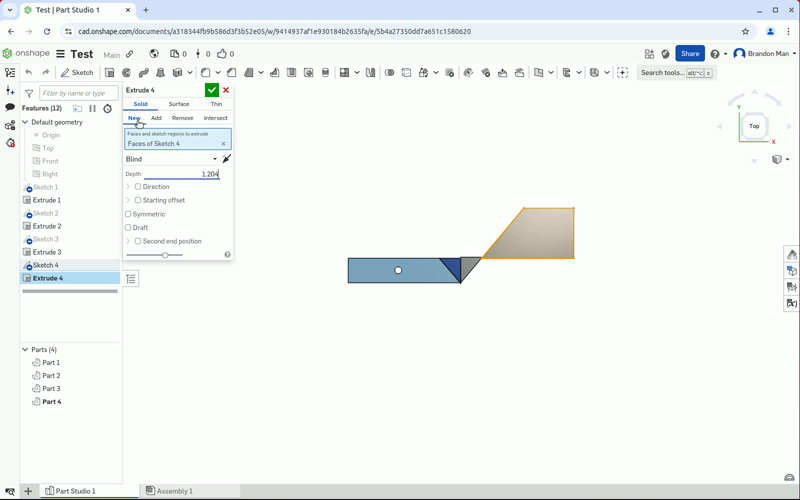
key(enter)
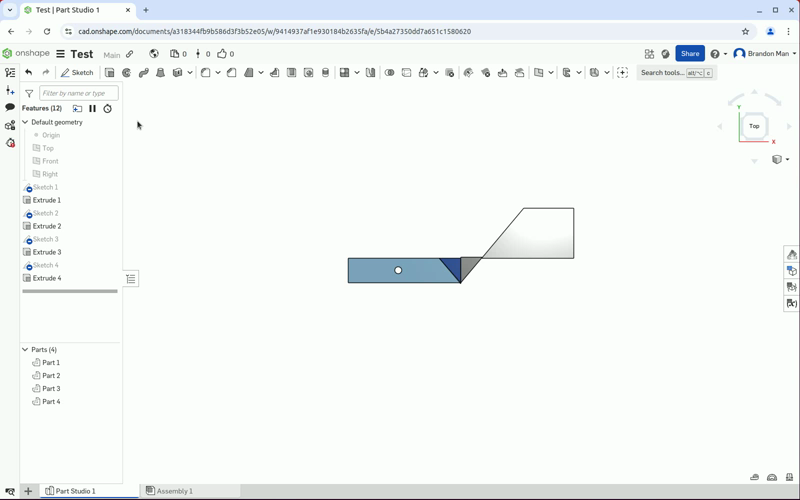
key(shift+h)
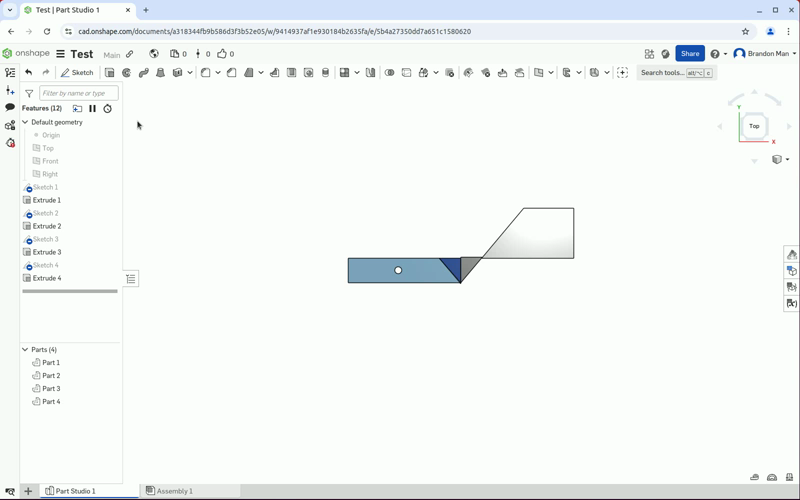
key(shift+h)
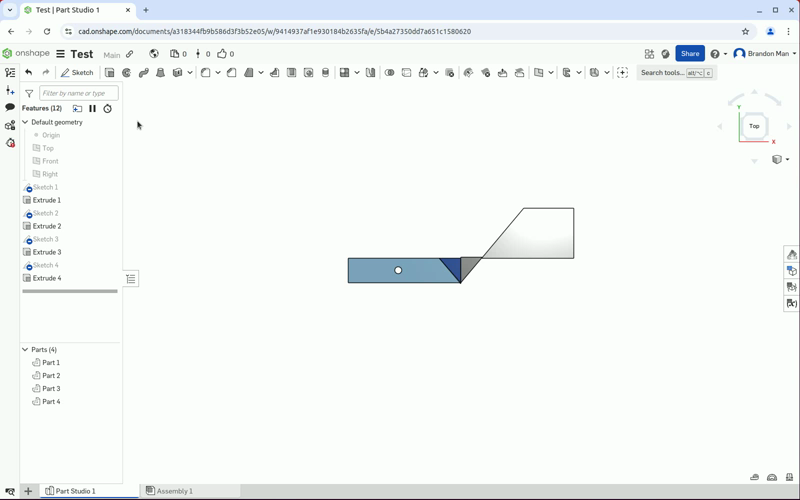
mouse_move(73, 189)
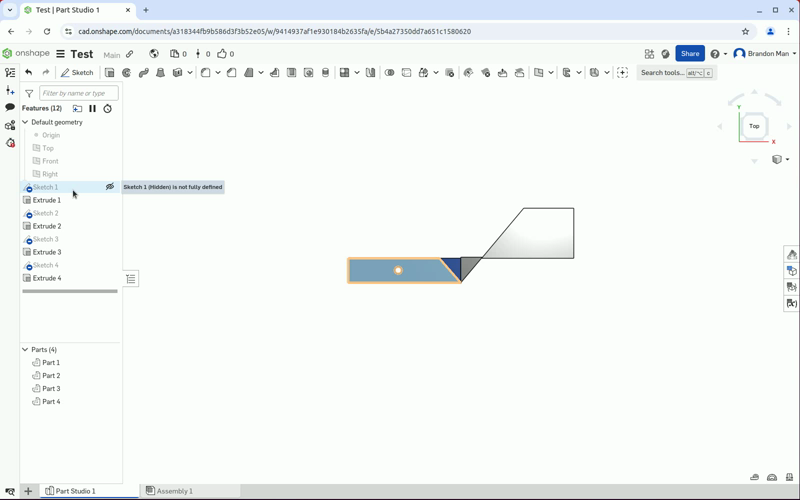
click(73, 189)
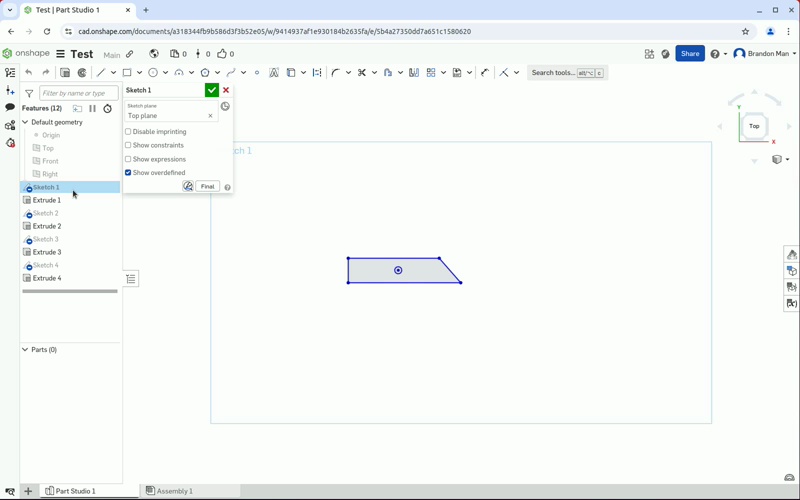
mouse_move(229, 92)
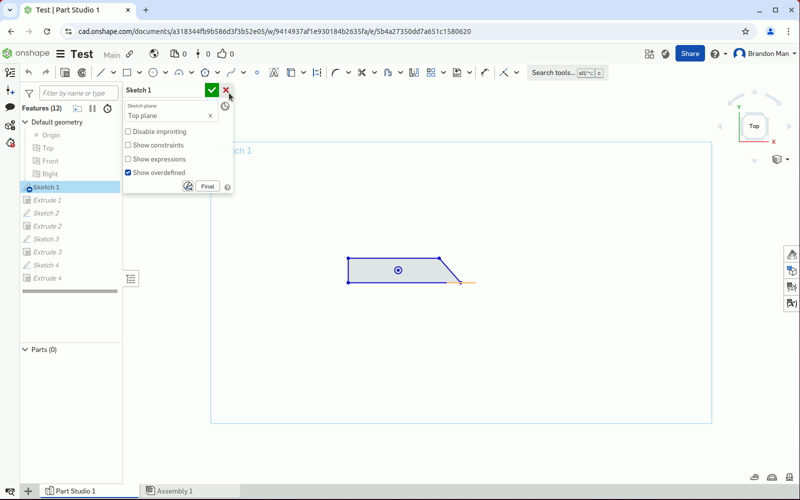
click(229, 92)
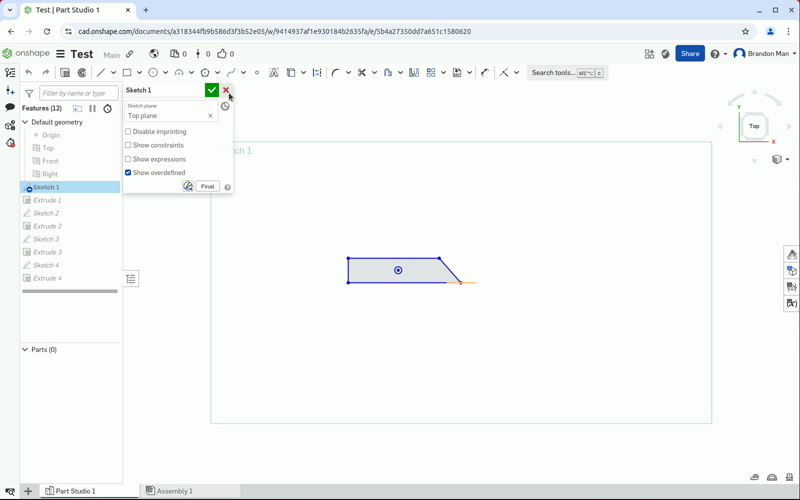
key(shift+s)
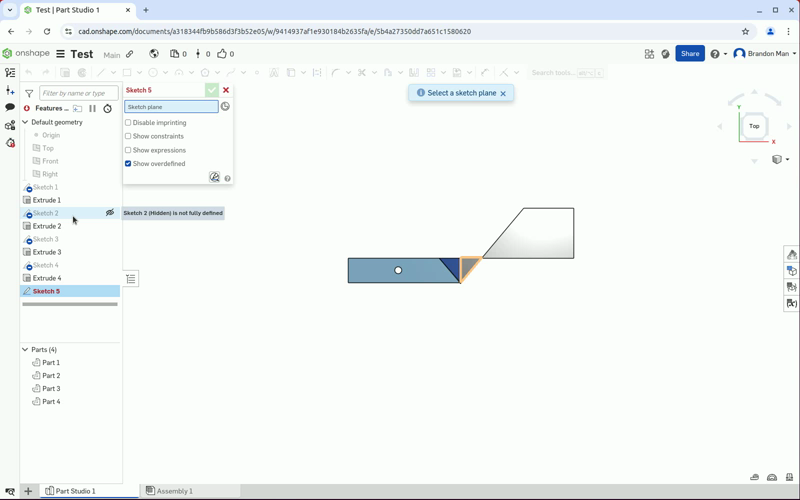
scroll(3)
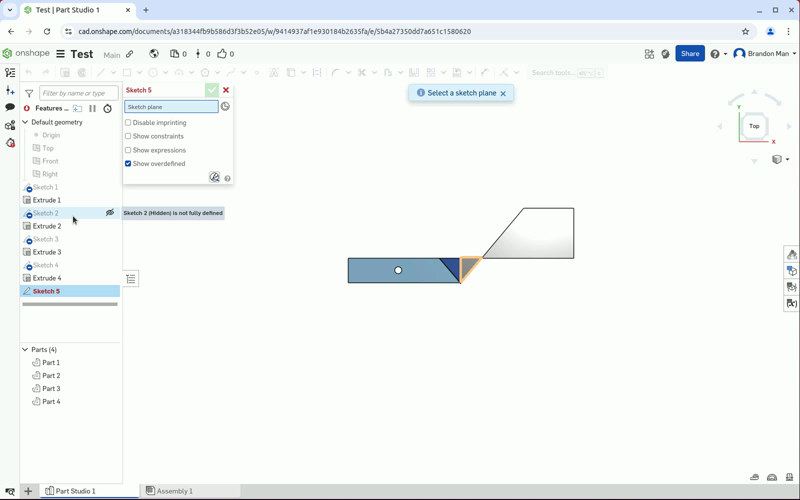
mouse_move(73, 150)
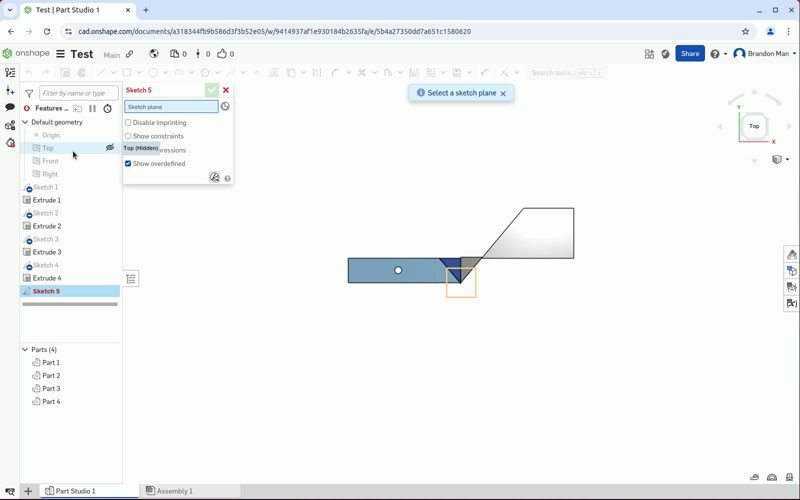
click(73, 150)
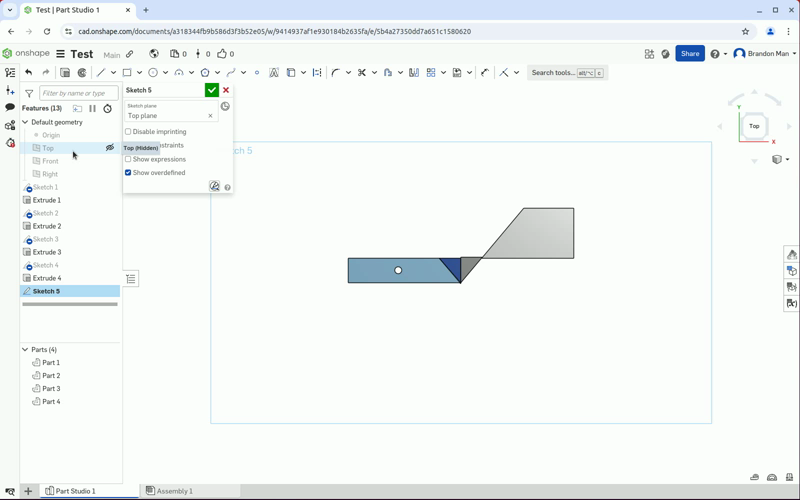
mouse_move(73, 352)
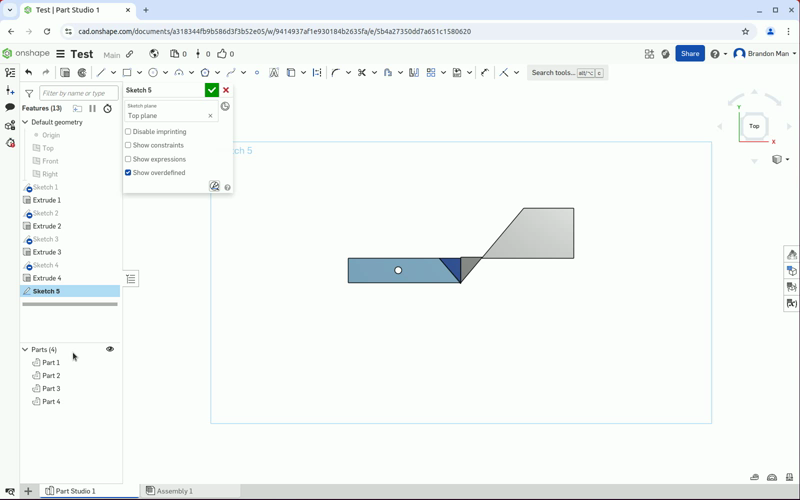
key(y)
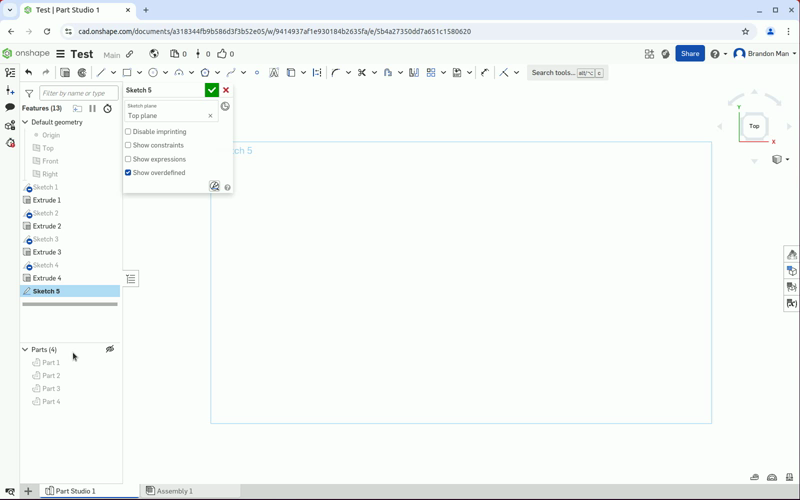
key(l)
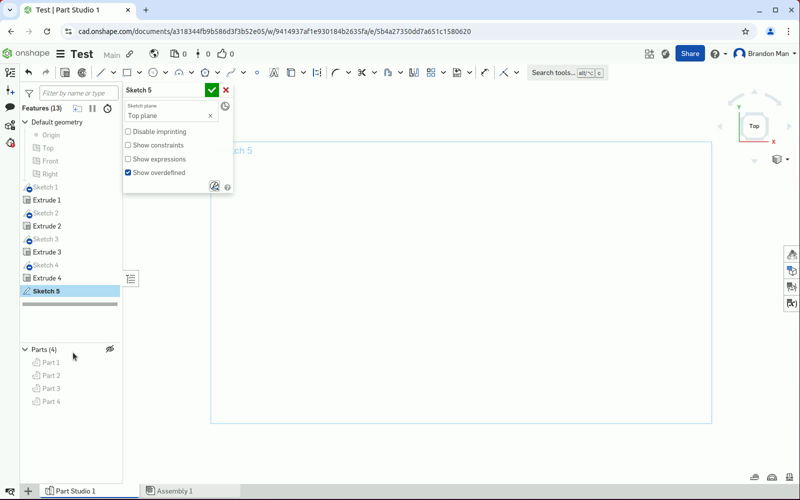
key_down(shift)
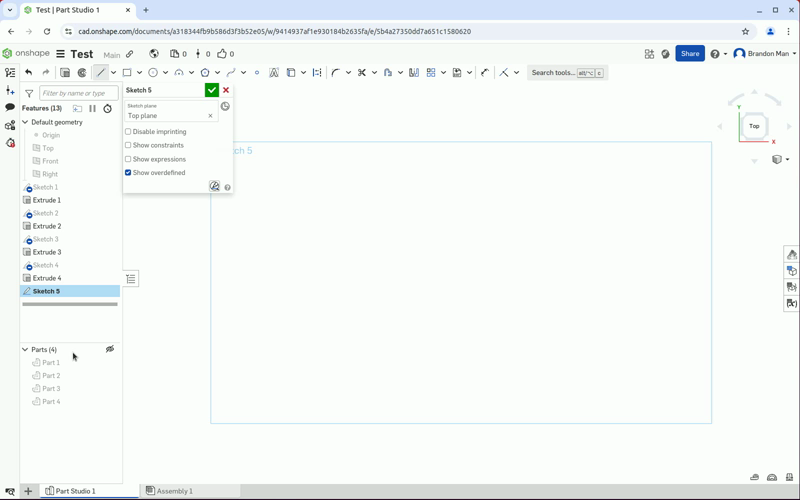
mouse_move(460, 282)
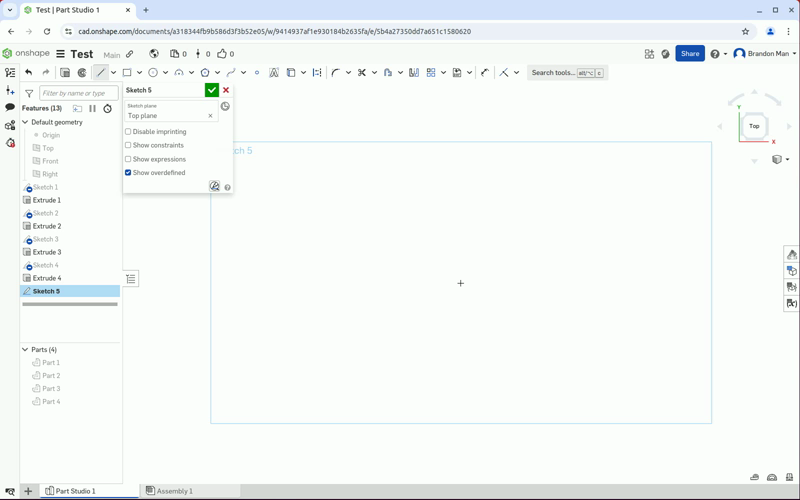
click(460, 282)
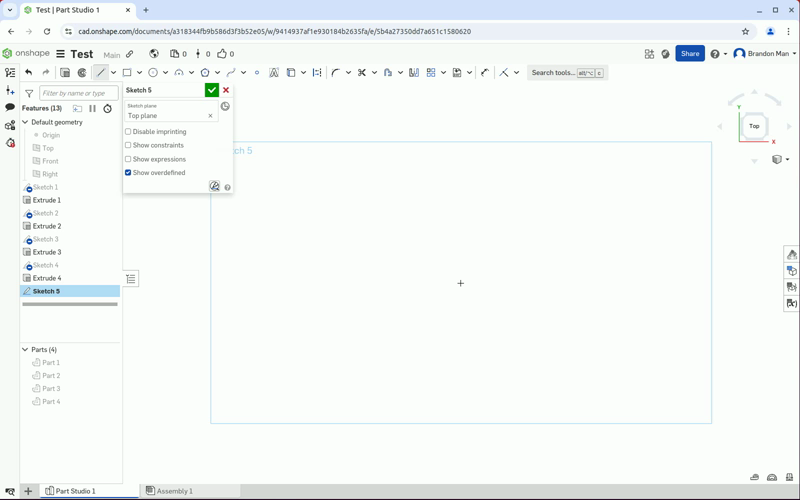
key_up(shift)
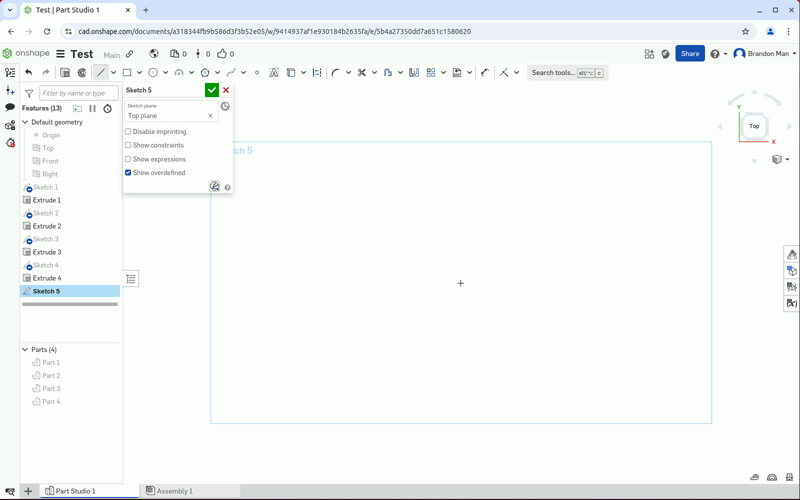
key_down(shift)
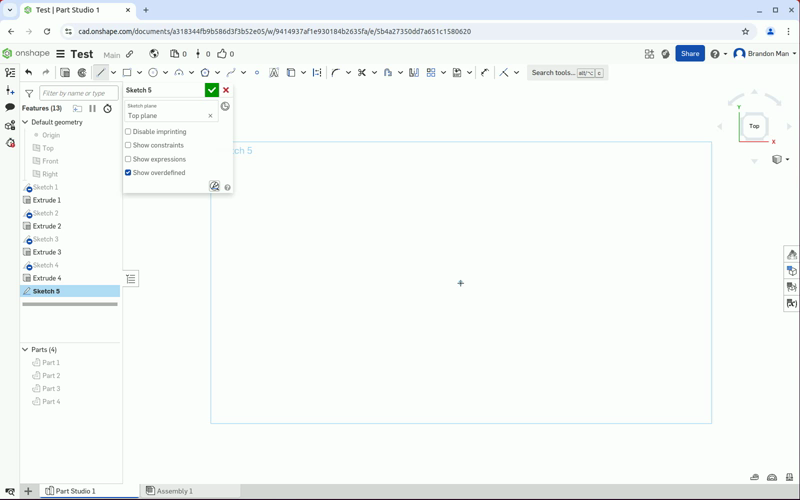
mouse_move(573, 282)
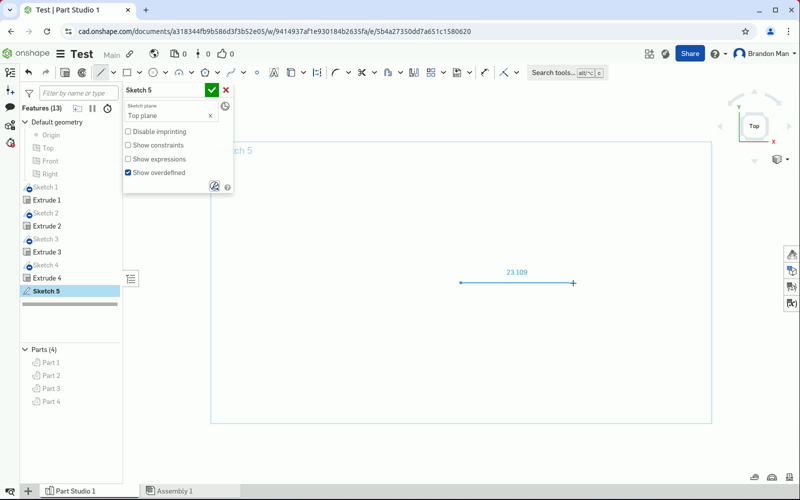
click(573, 282)
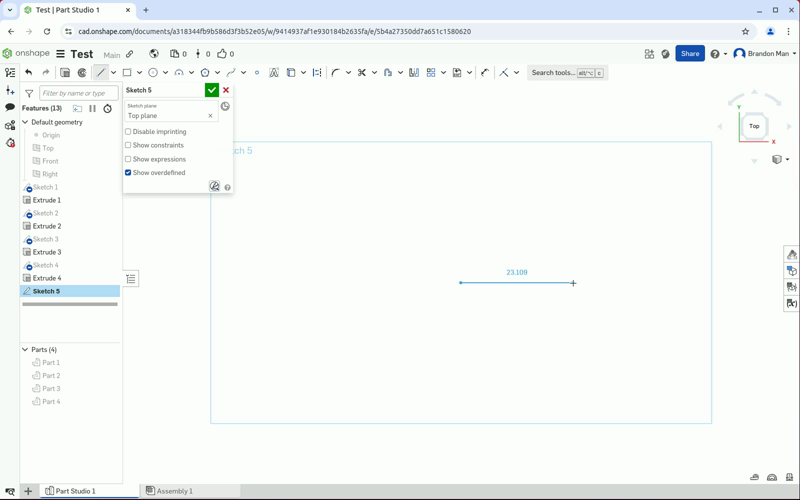
key_up(shift)
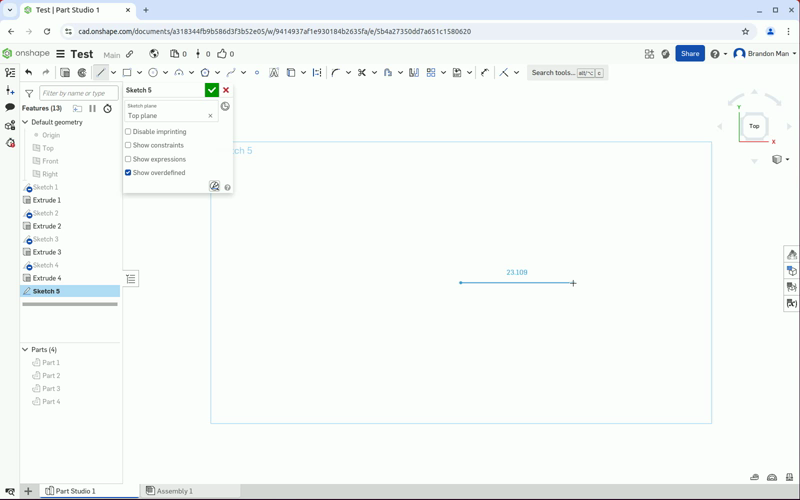
key_down(shift)
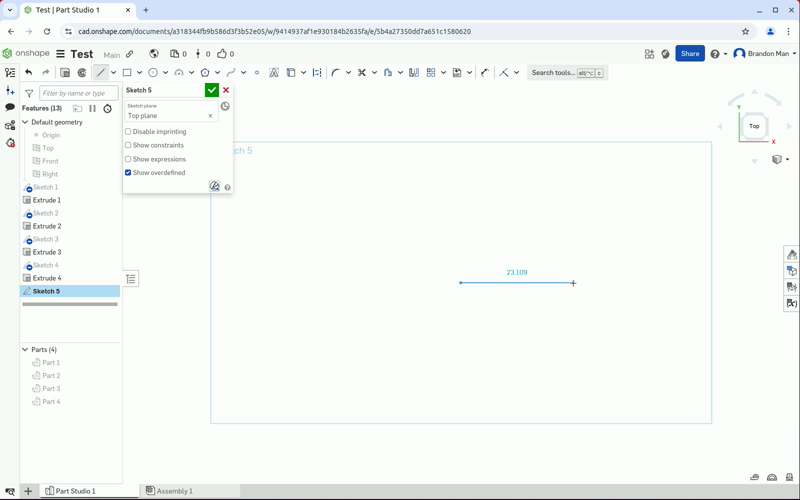
mouse_move(589, 282)
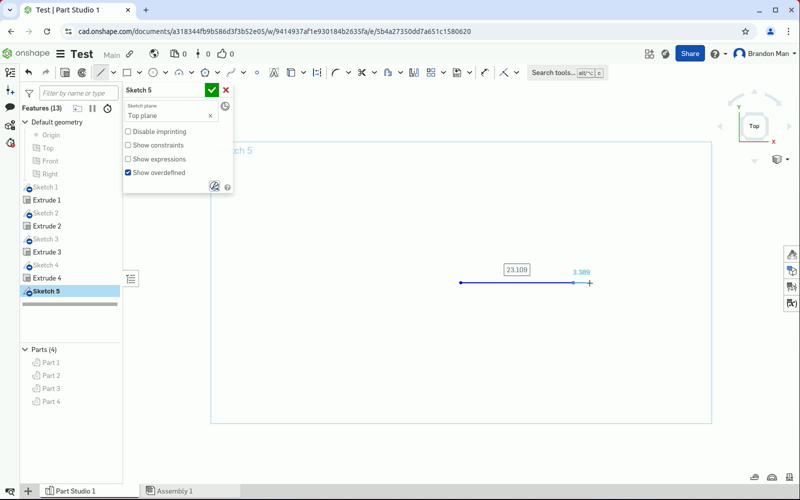
mouse_move(573, 258)
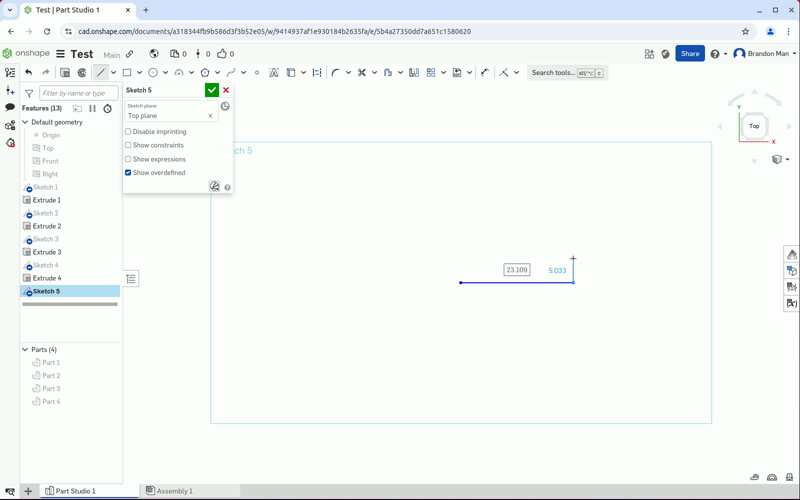
click(573, 258)
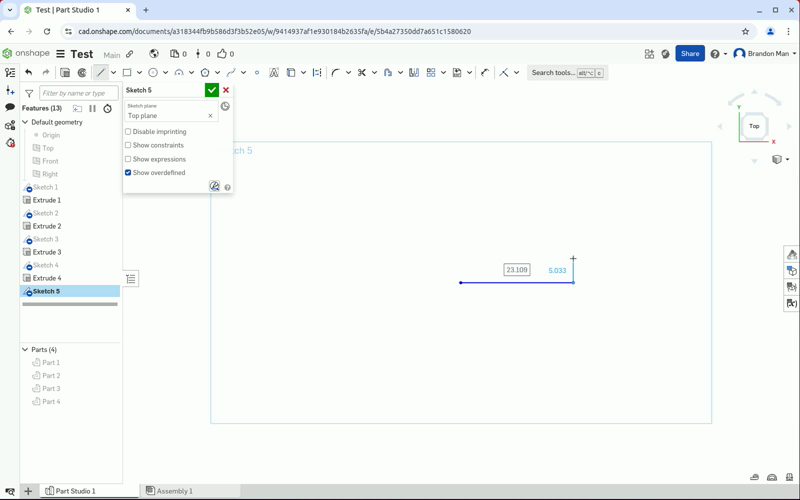
key_up(shift)
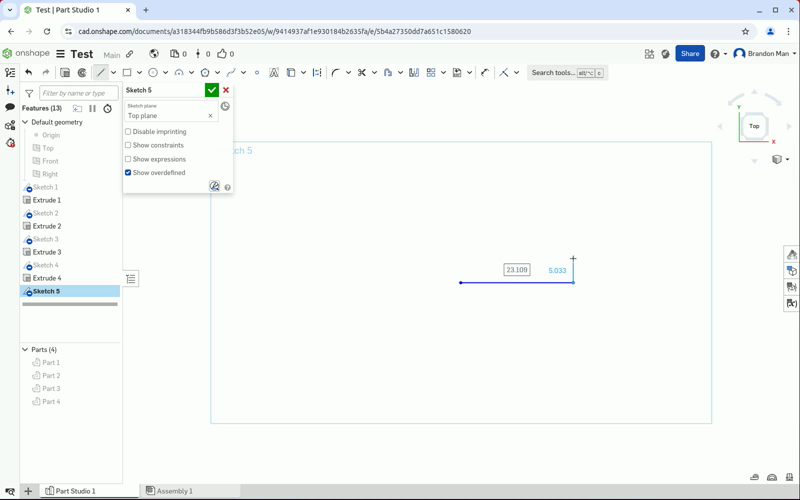
key_down(shift)
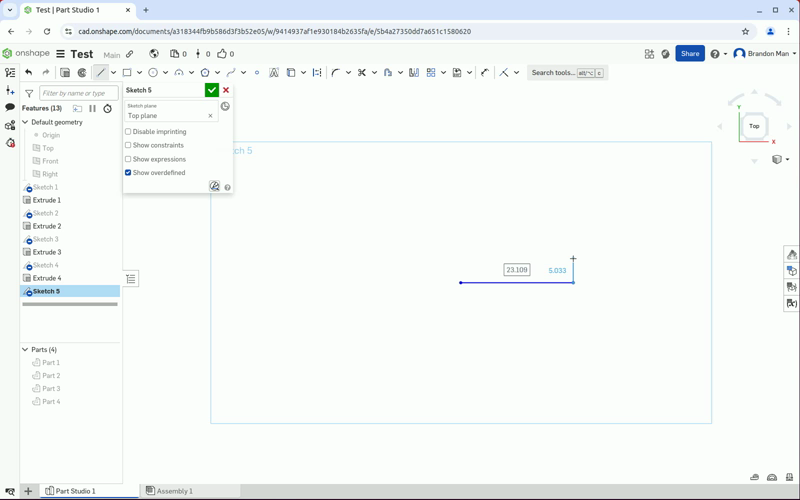
mouse_move(482, 258)
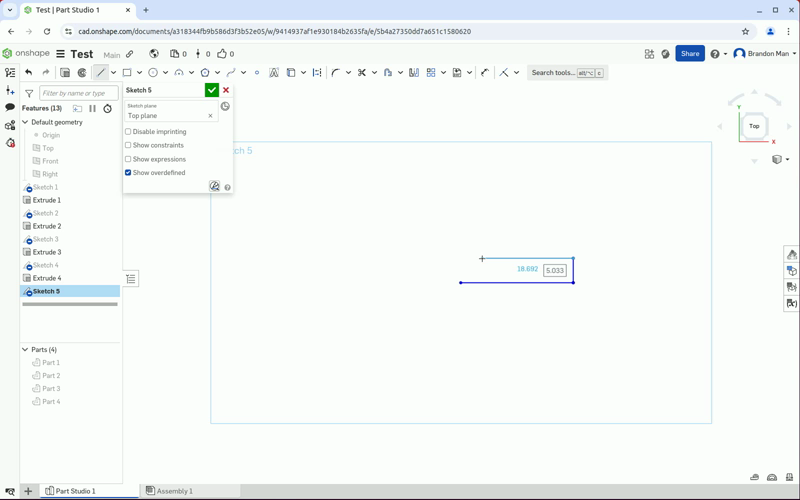
click(482, 258)
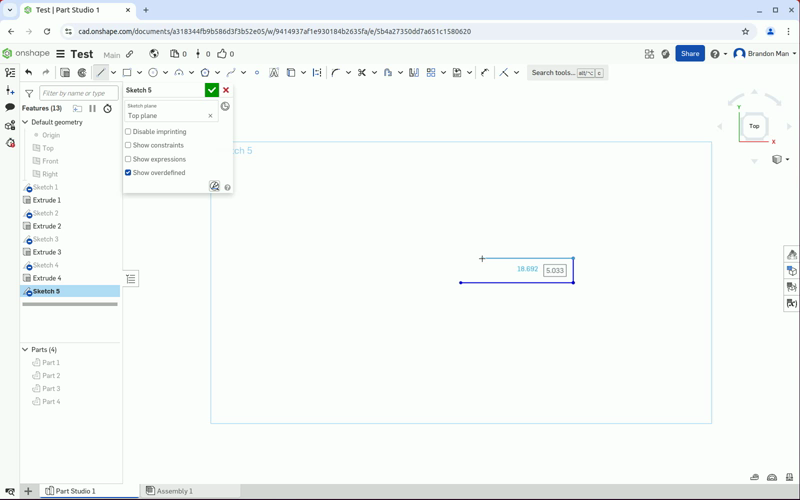
key_up(shift)
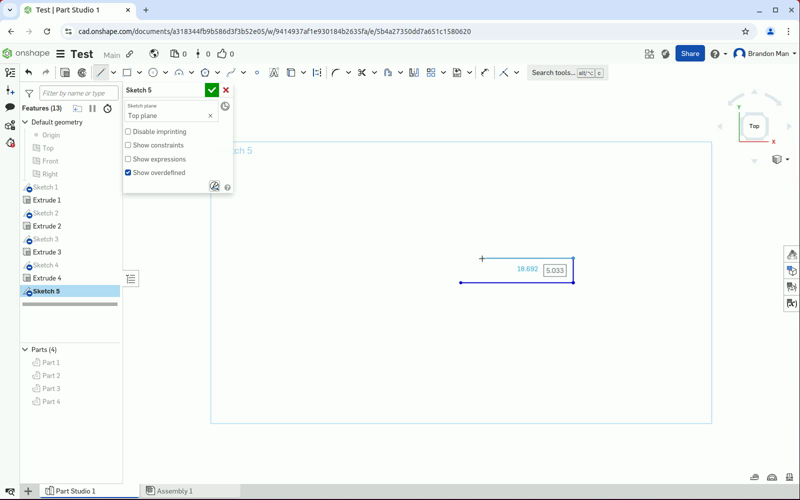
mouse_move(512, 258)
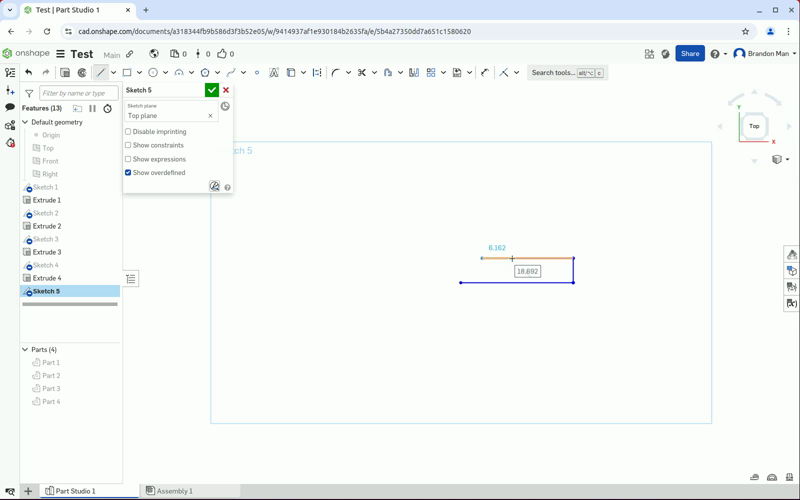
key_down(shift)
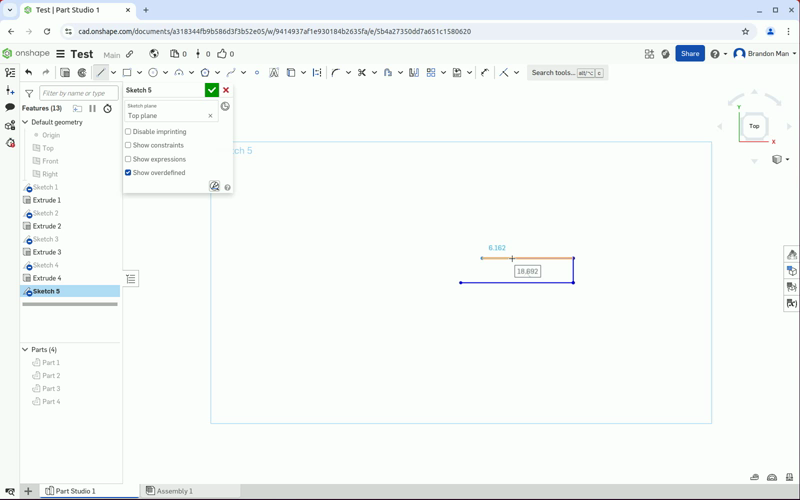
mouse_move(460, 282)
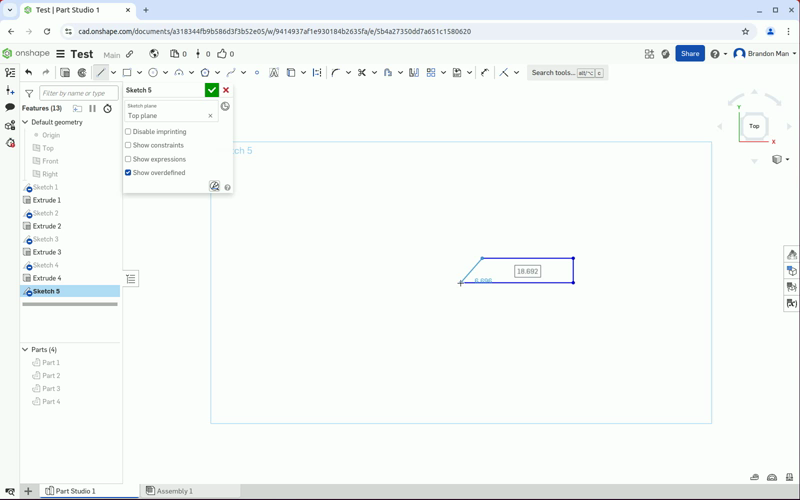
key_up(shift)
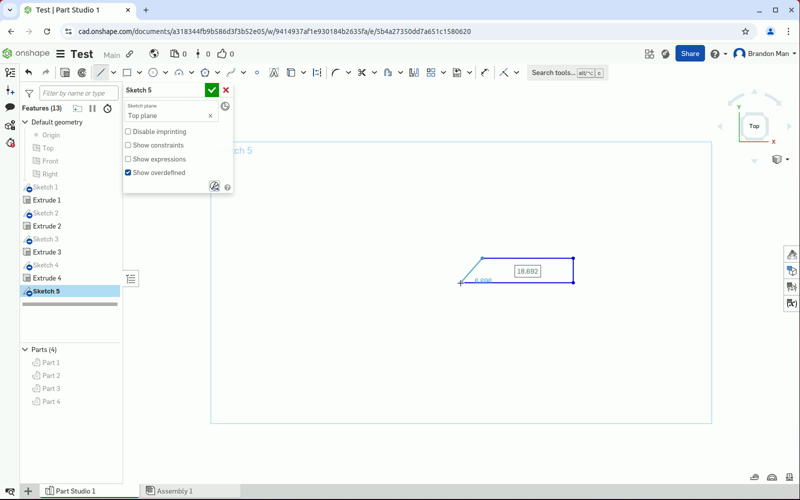
click(460, 282)
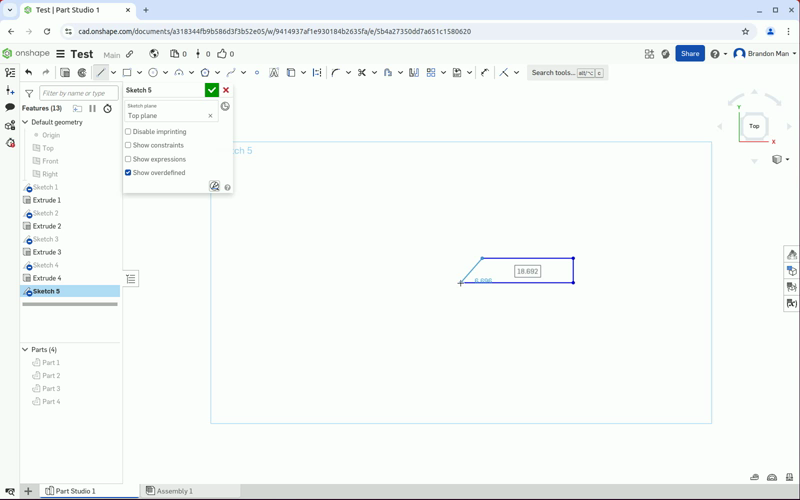
key(esc)
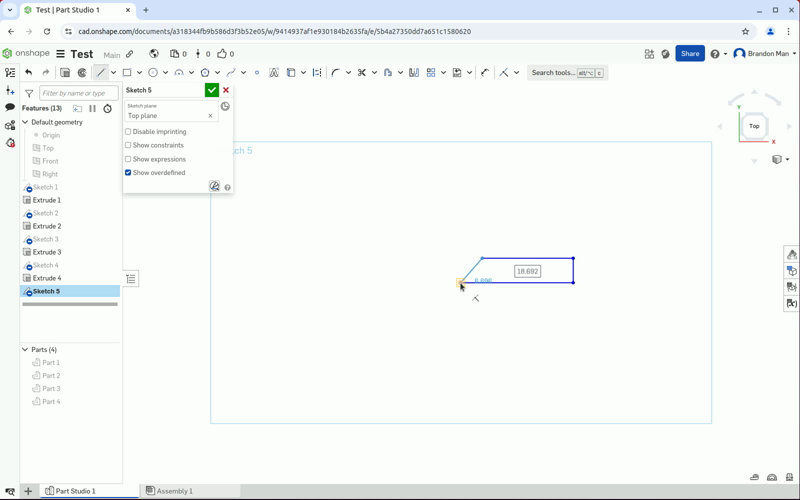
key(c)
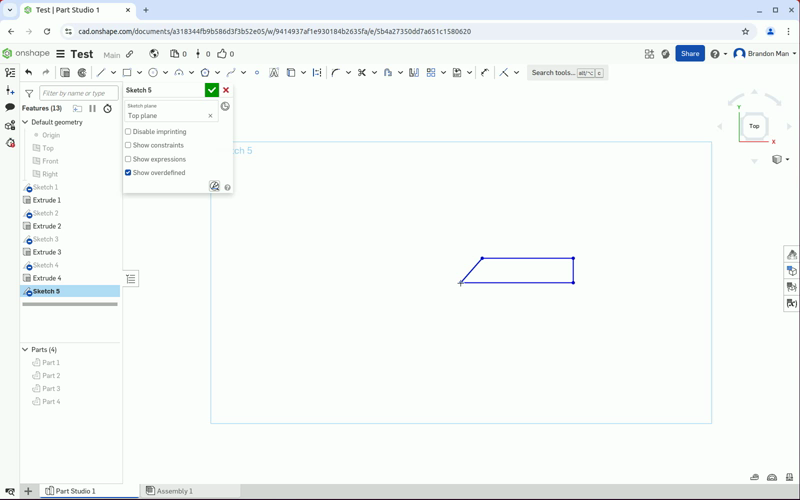
key_down(shift)
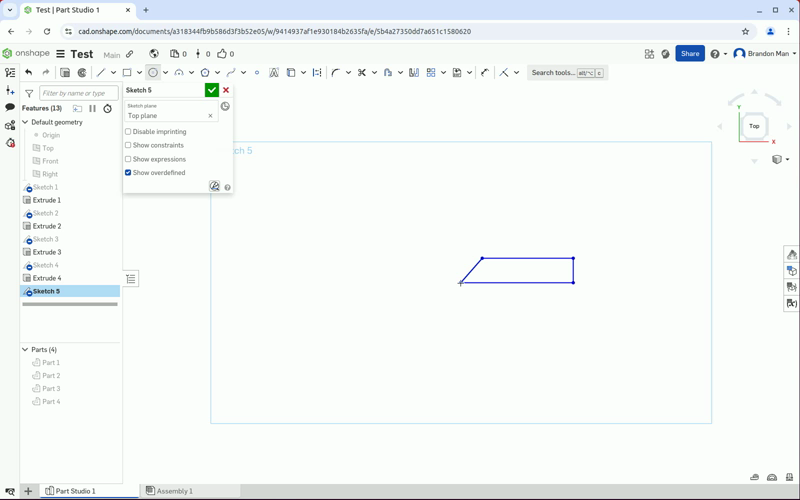
mouse_move(523, 270)
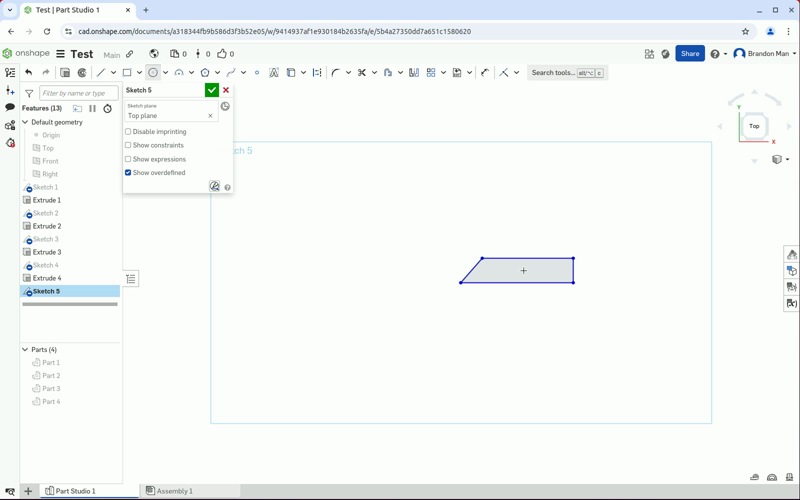
click(523, 270)
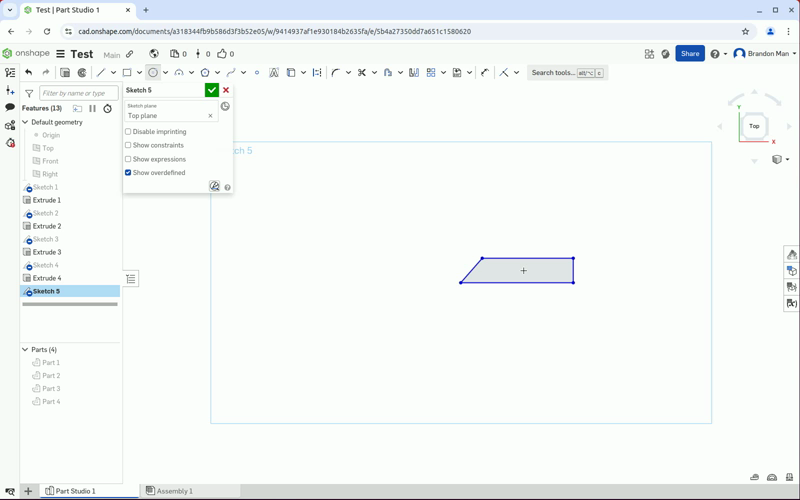
key_up(shift)
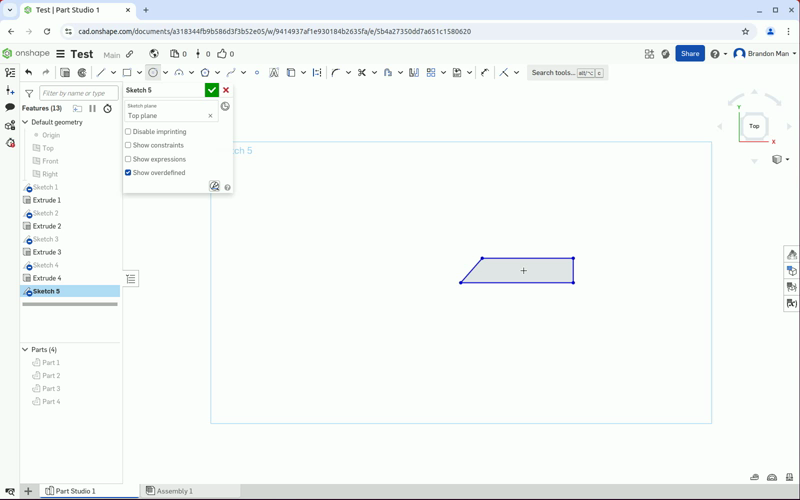
mouse_move(527, 270)
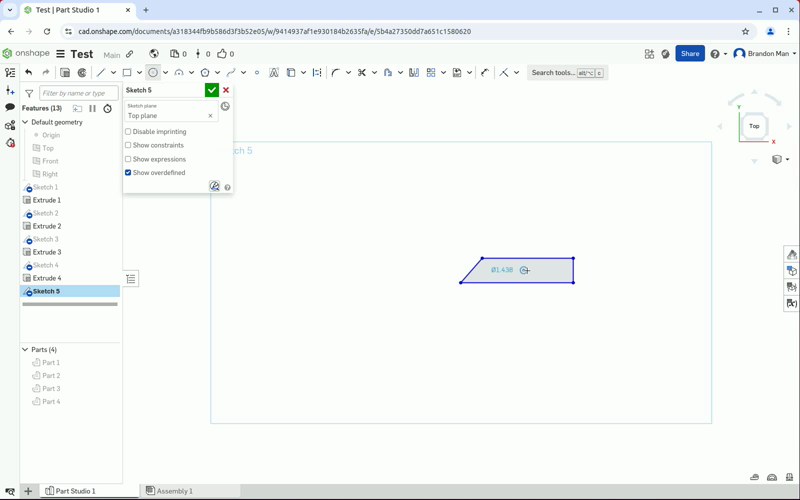
click(527, 270)
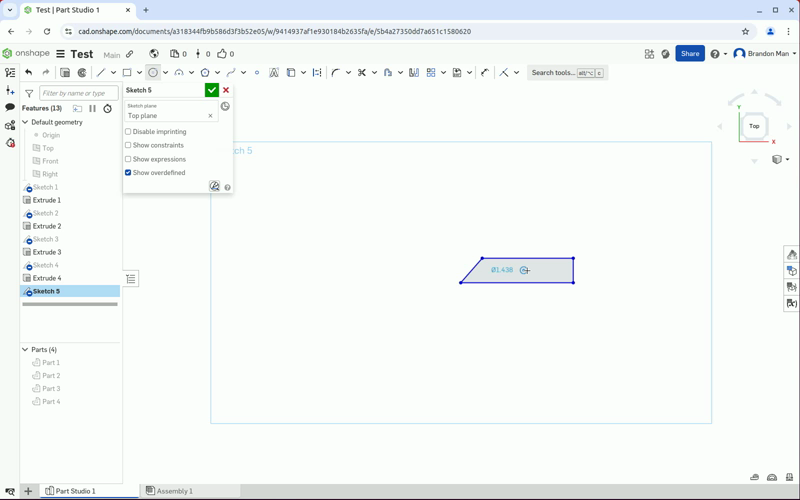
key(esc)
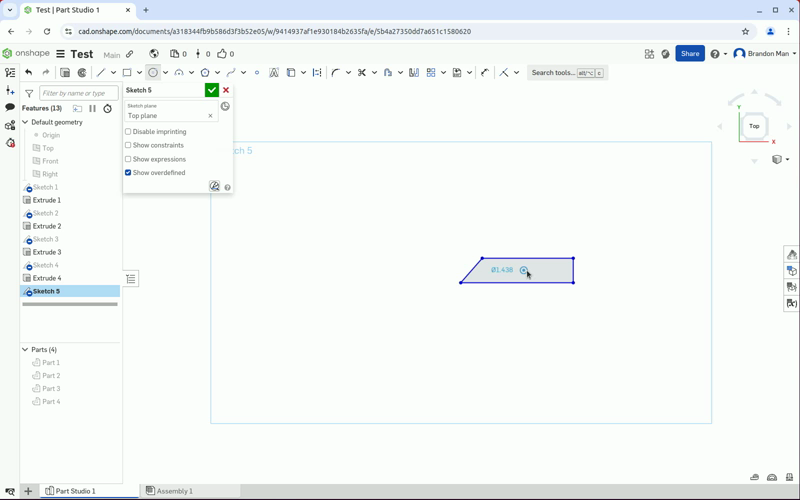
mouse_move(493, 279)
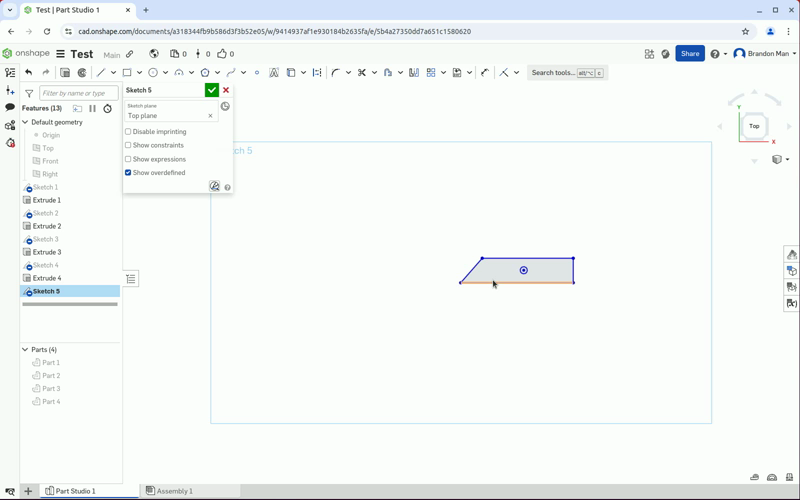
click(493, 279)
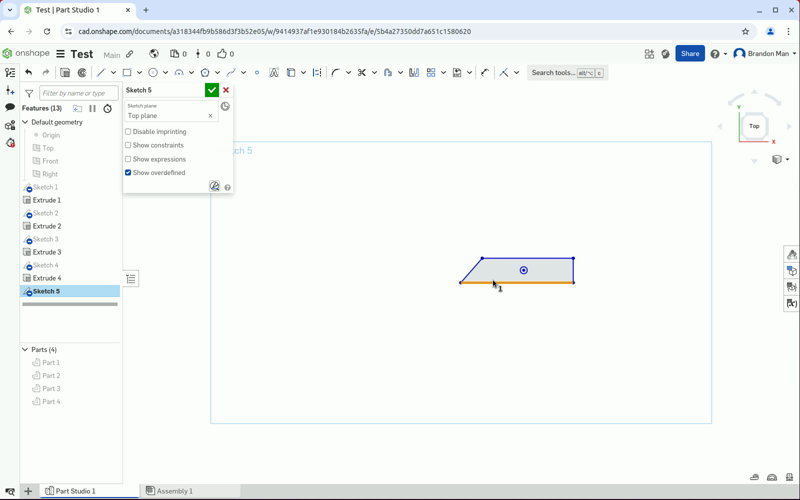
mouse_move(73, 352)
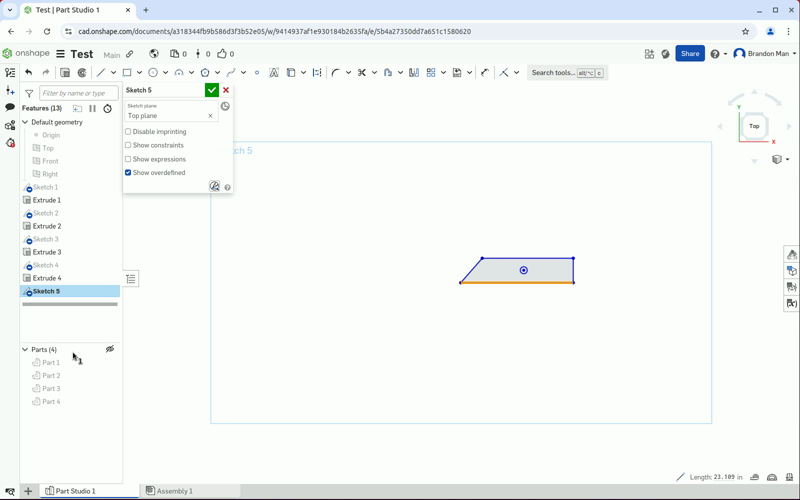
key(shift+y)
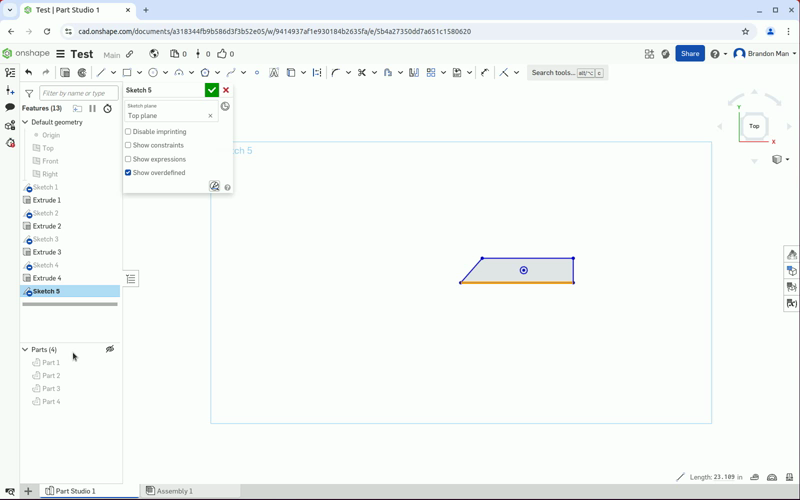
key(shift+e)
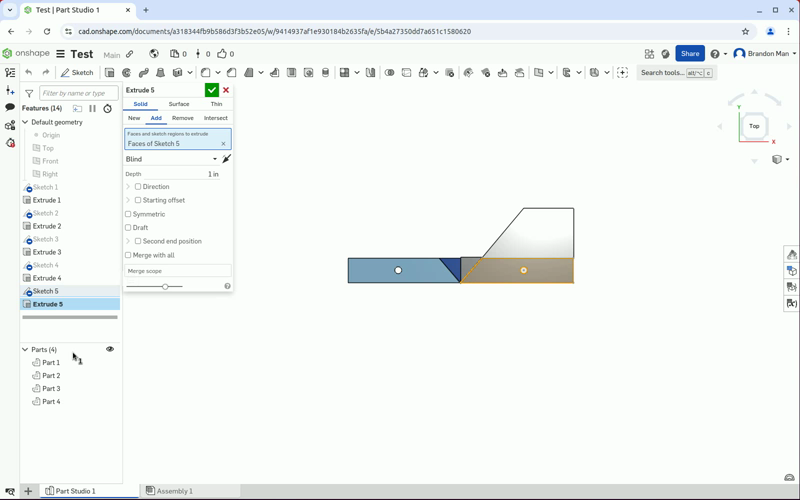
mouse_move(143, 106)
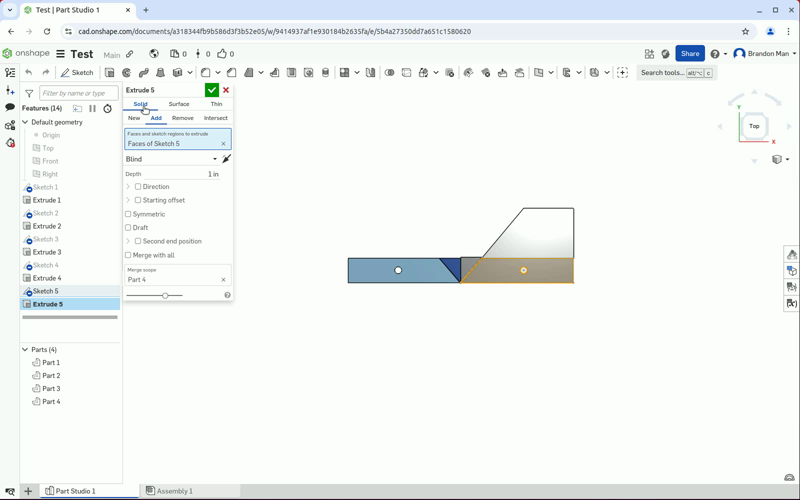
click(143, 106)
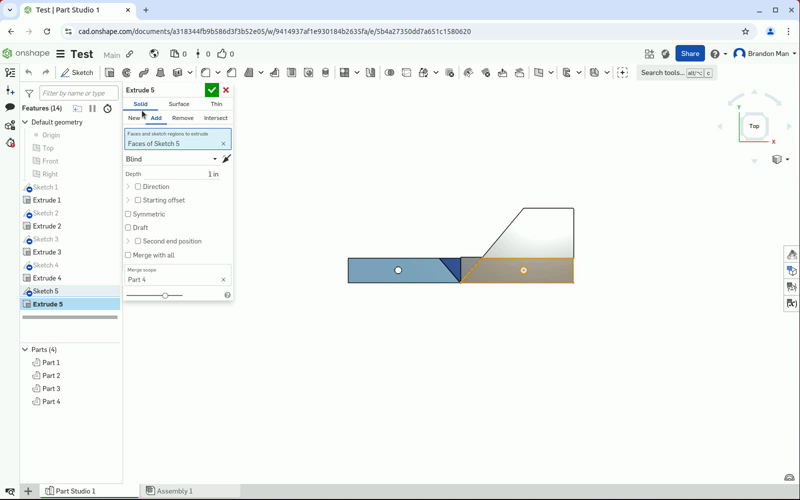
mouse_move(137, 120)
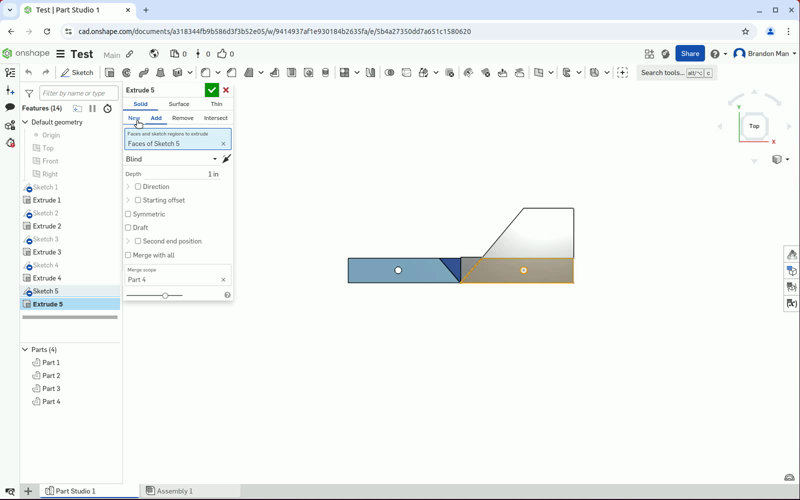
click(137, 120)
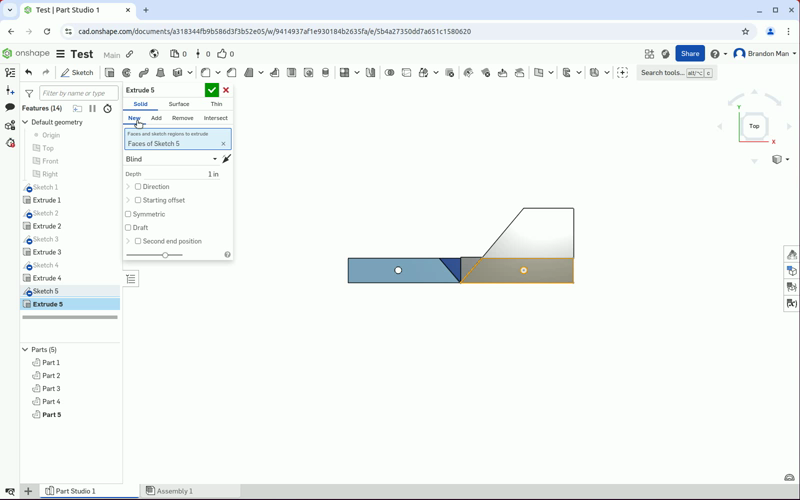
key(tab, 4)
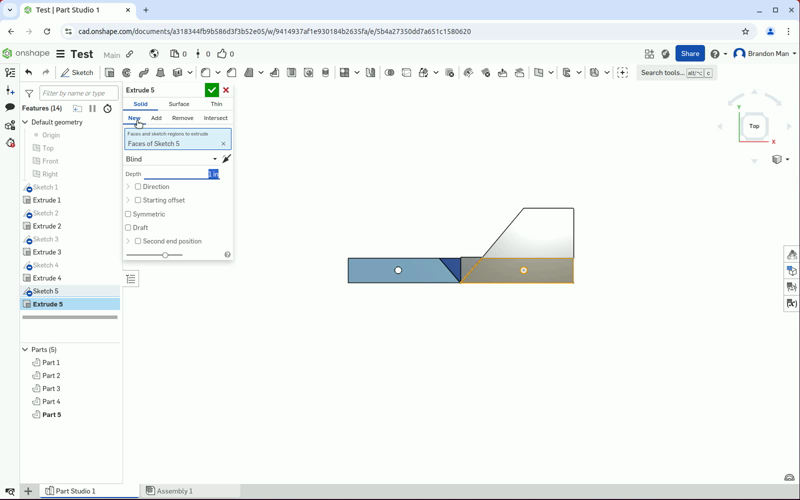
text(1.204)
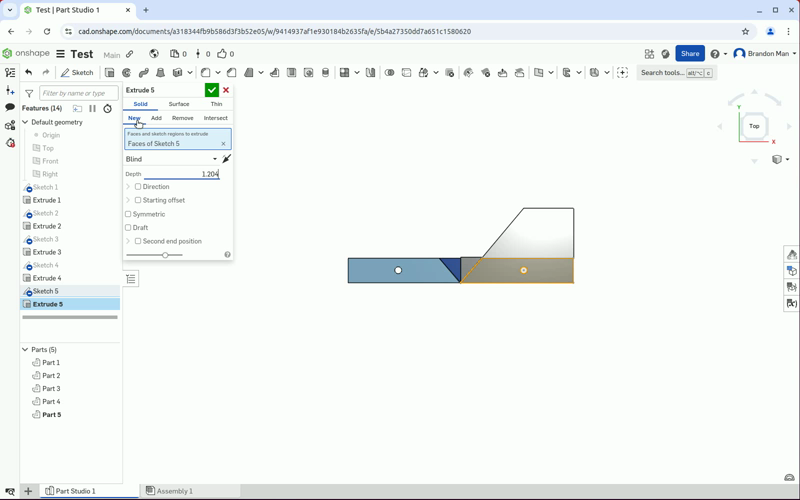
key(enter)
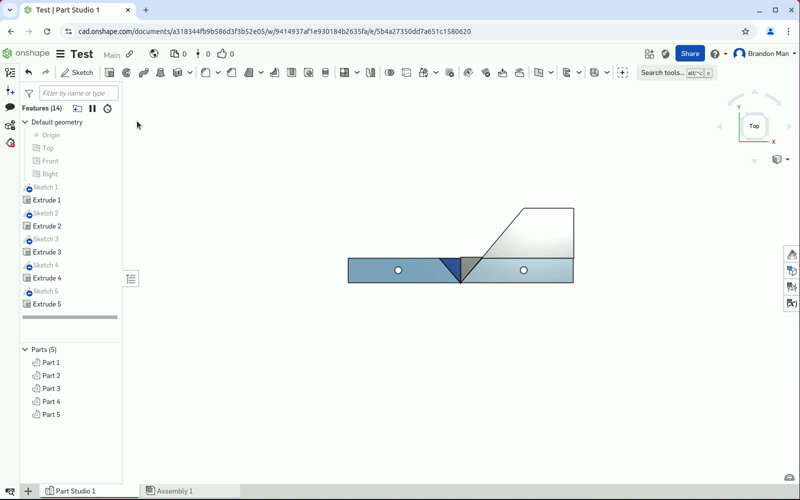
key(shift+h)
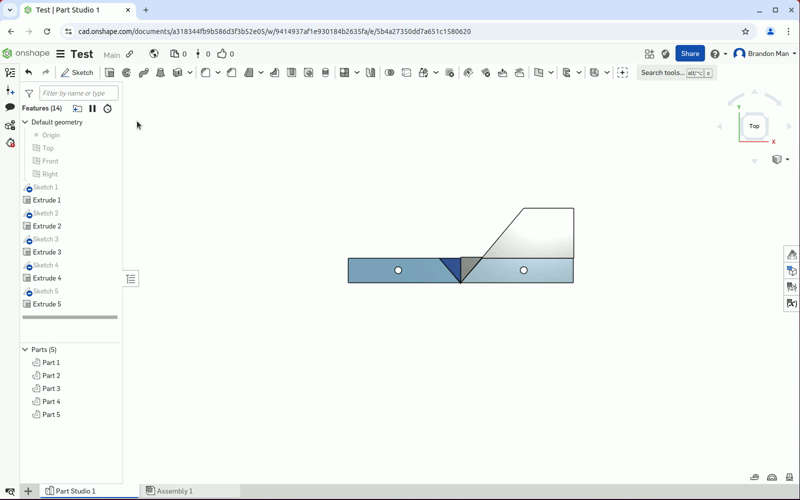
key(shift+h)
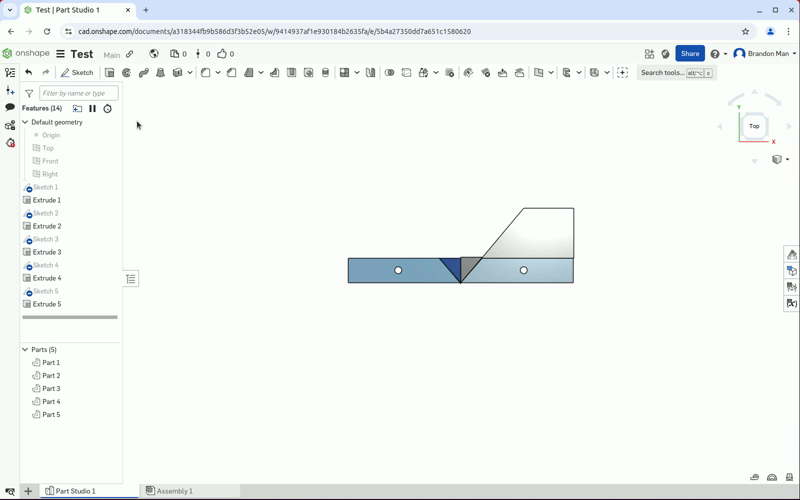
mouse_move(73, 189)
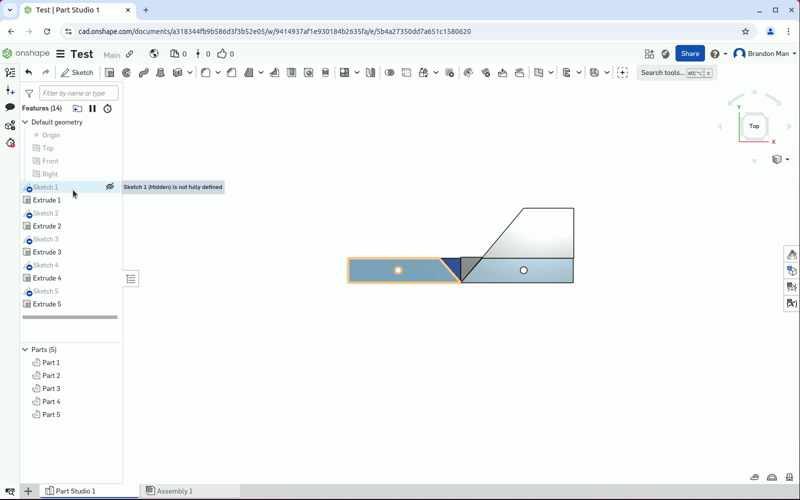
click(73, 189)
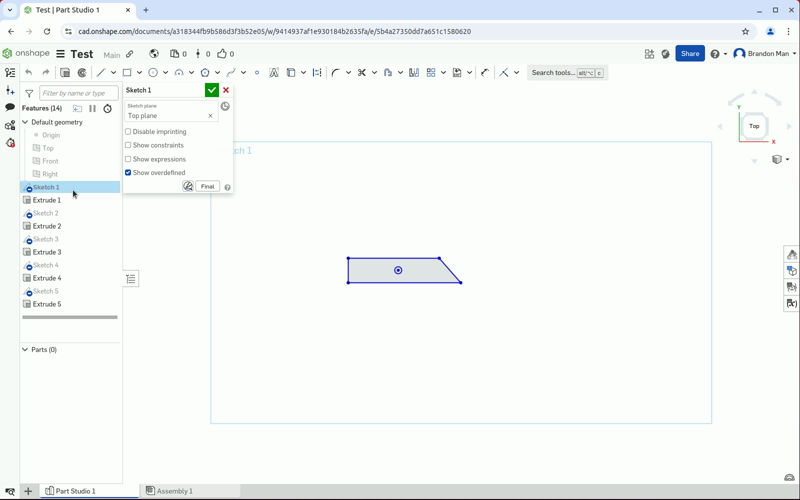
mouse_move(229, 92)
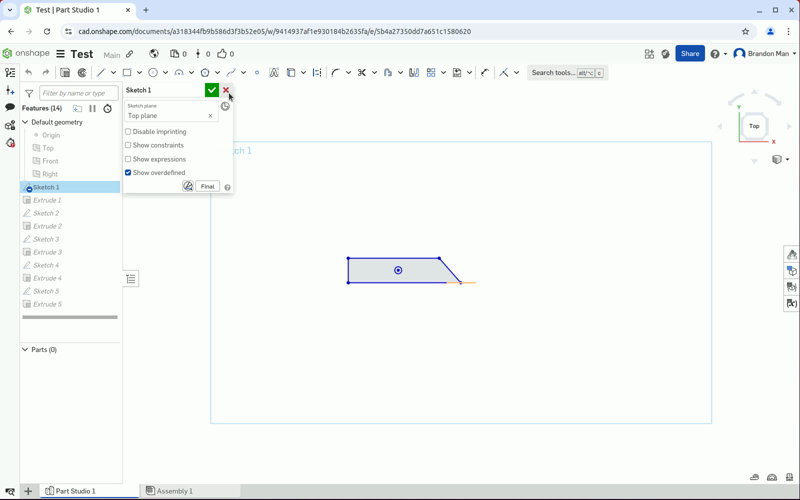
click(229, 92)
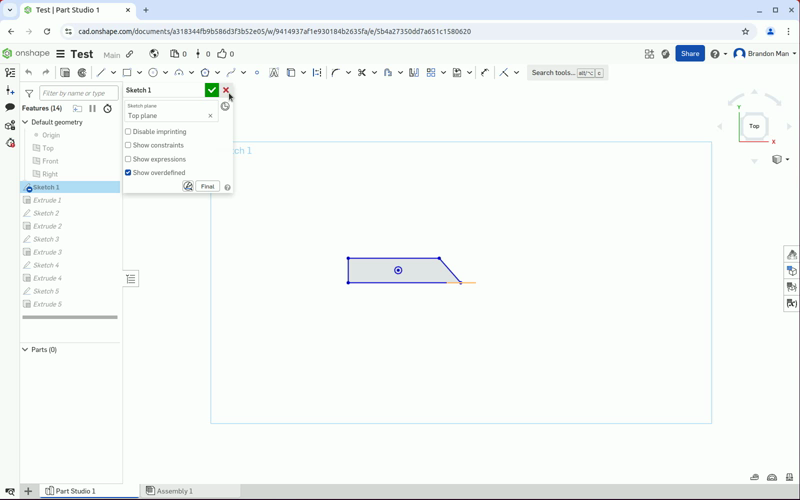
key(shift+s)
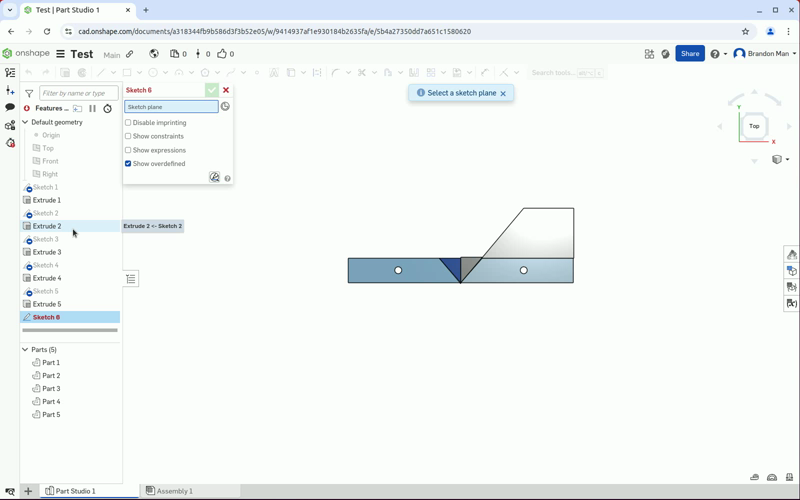
scroll(3)
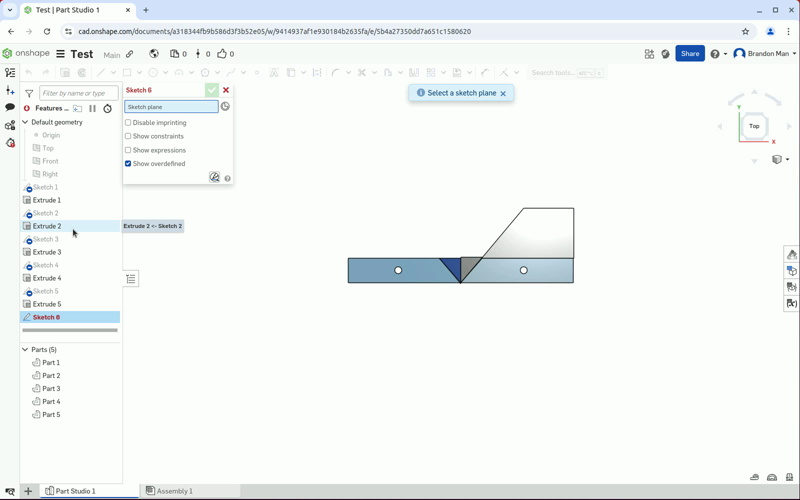
mouse_move(73, 150)
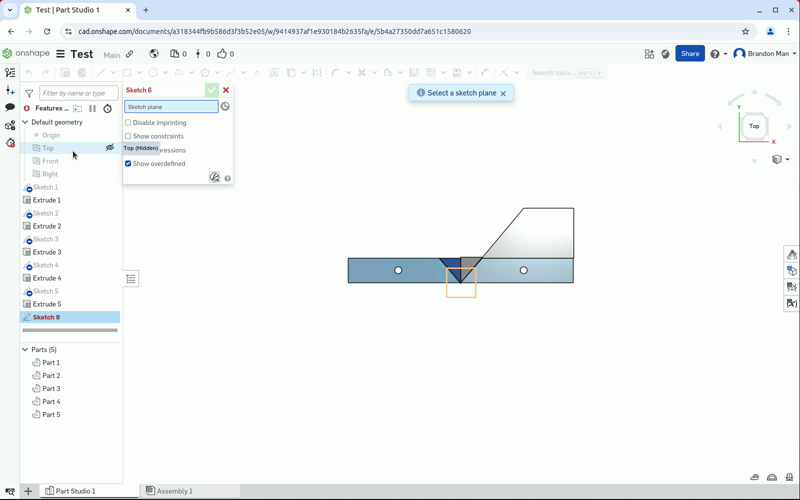
click(73, 150)
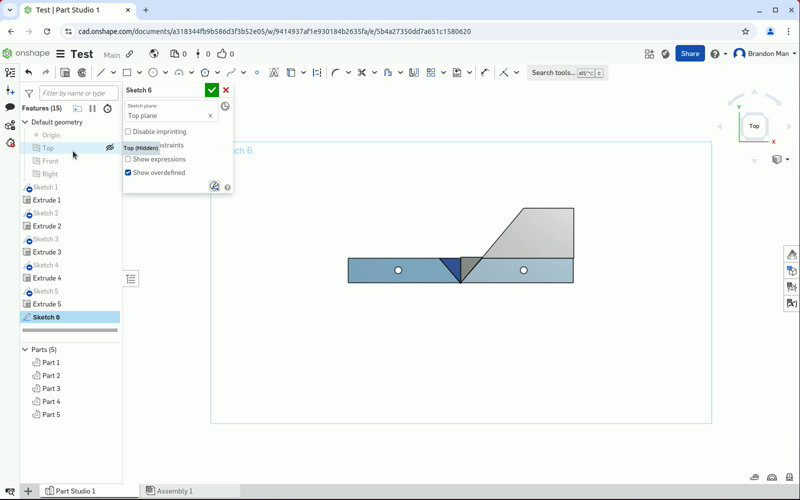
mouse_move(73, 352)
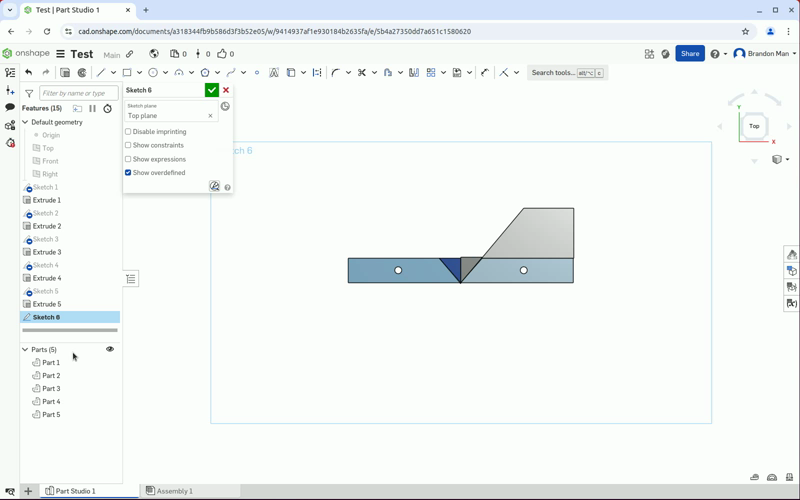
key(y)
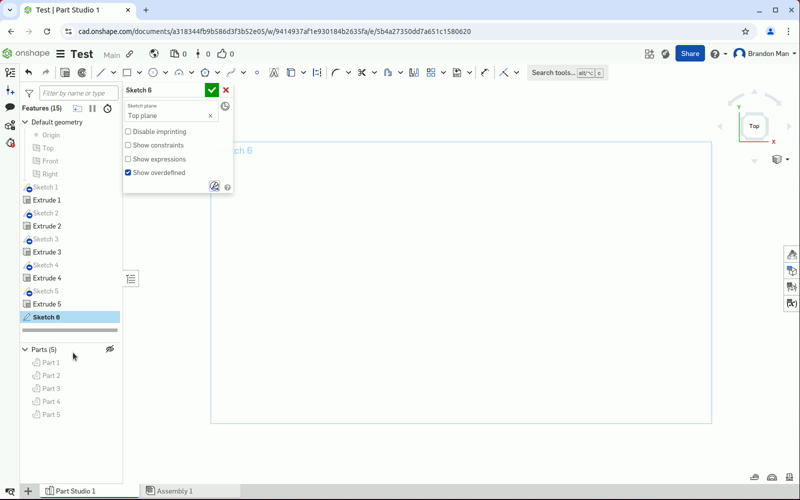
key(l)
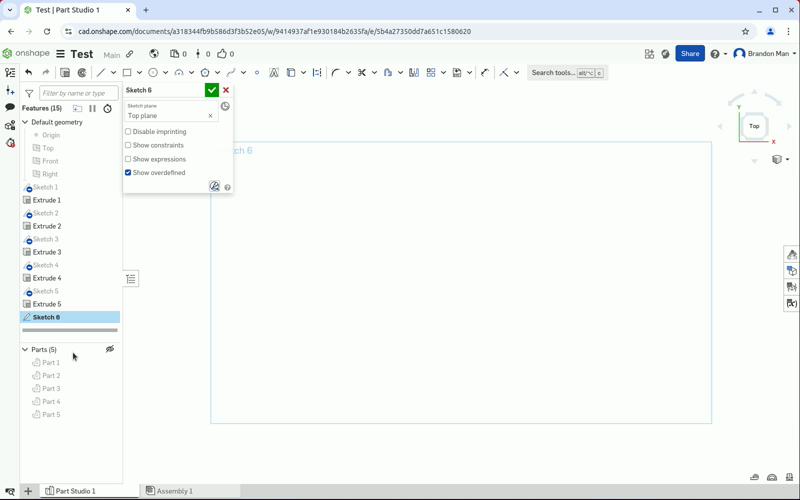
key_down(shift)
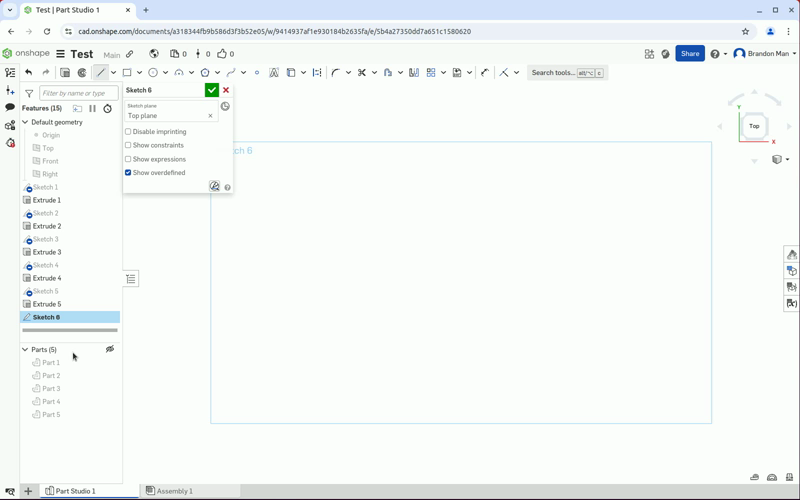
mouse_move(348, 258)
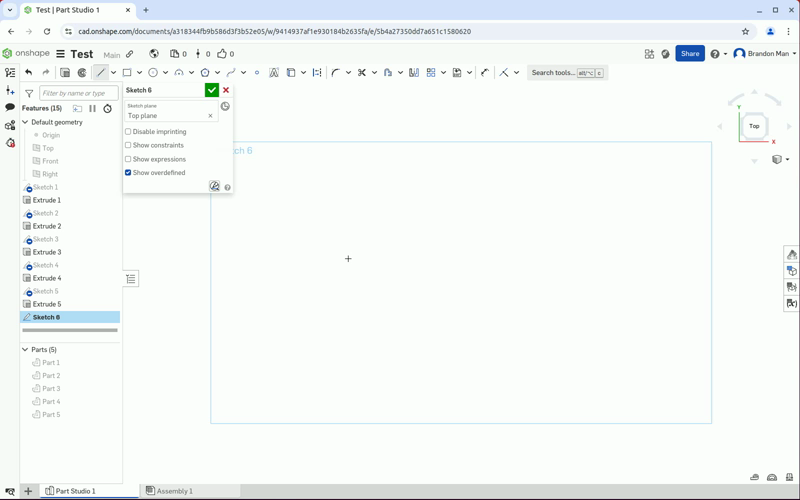
click(348, 258)
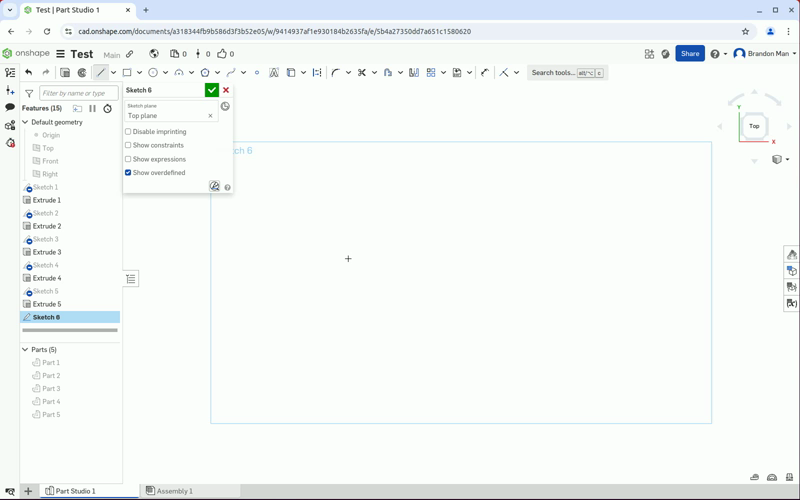
key_up(shift)
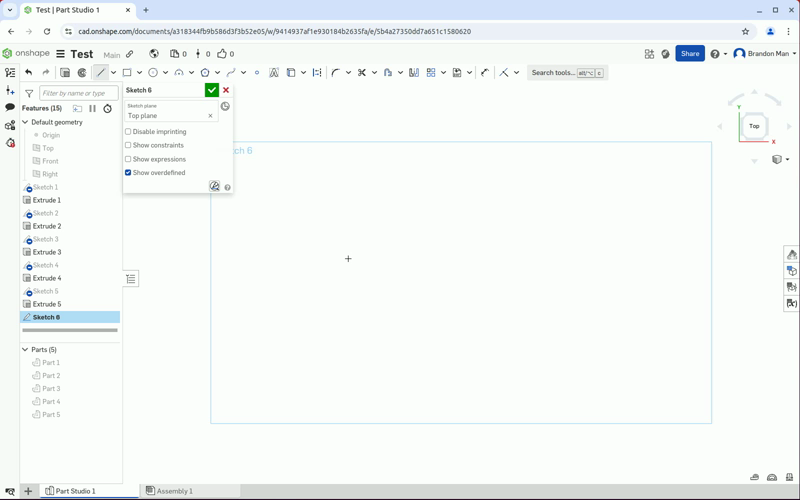
key_down(shift)
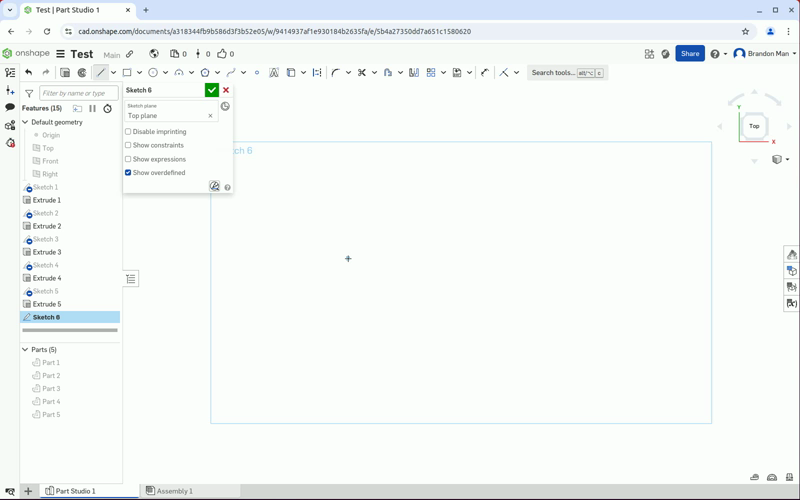
mouse_move(439, 258)
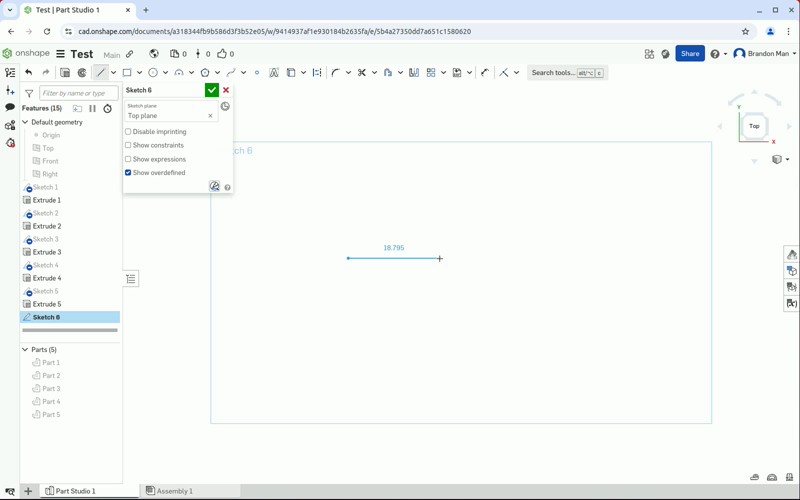
click(439, 258)
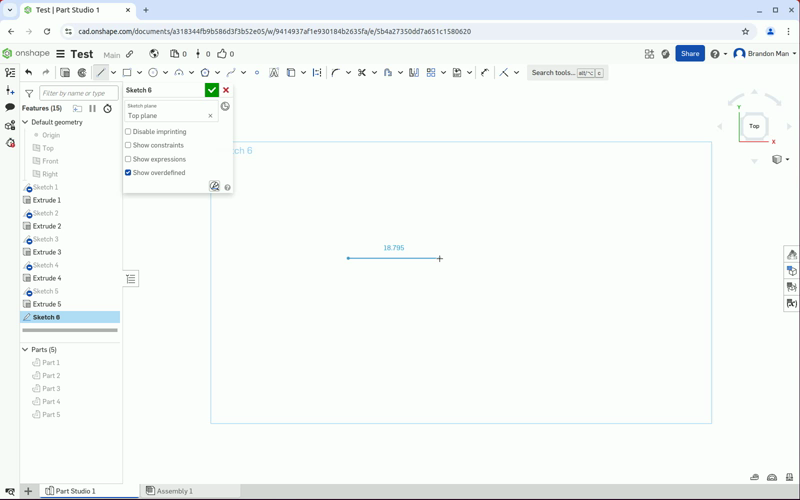
key_up(shift)
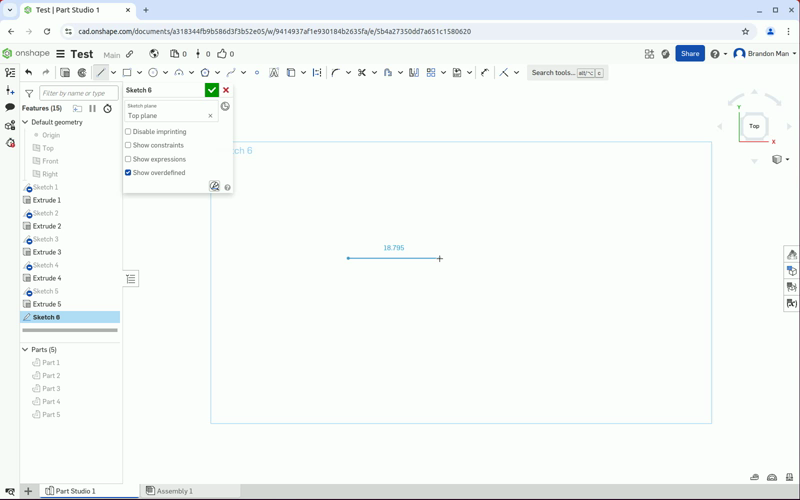
key_down(shift)
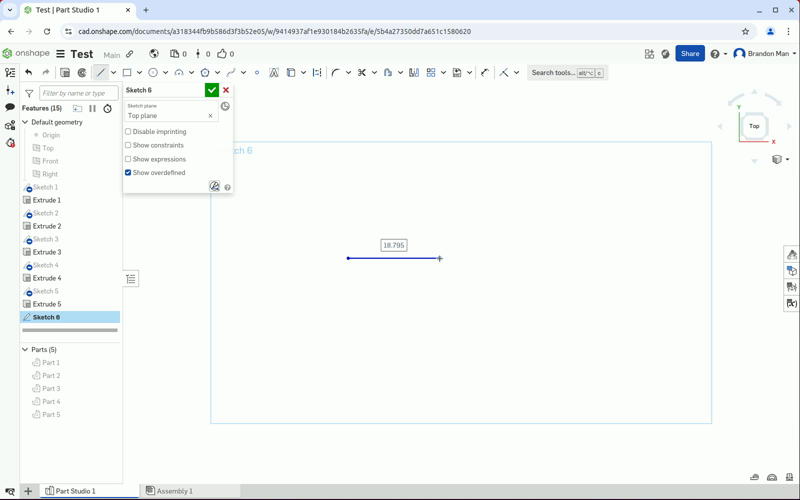
mouse_move(398, 208)
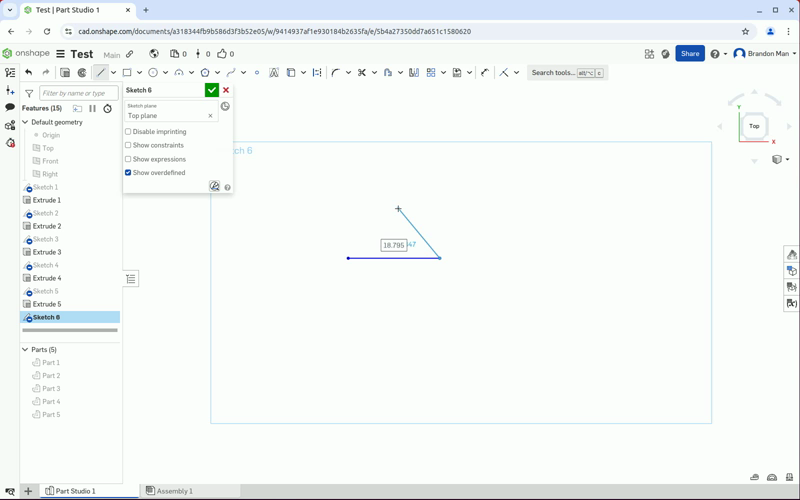
click(398, 208)
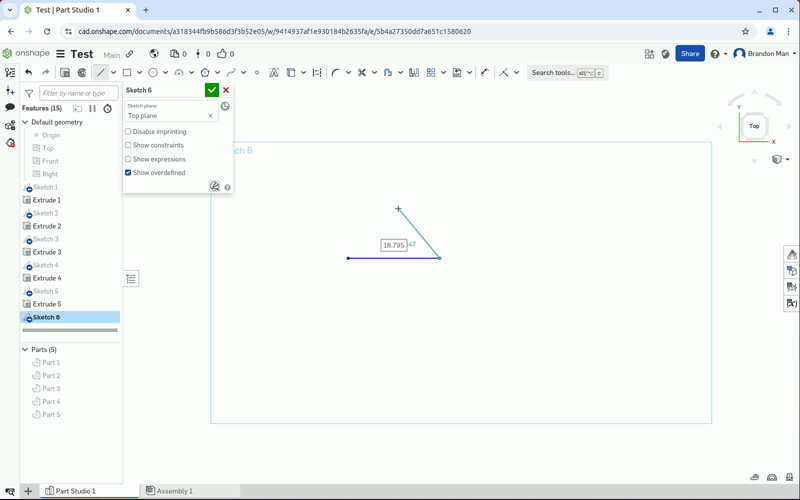
key_up(shift)
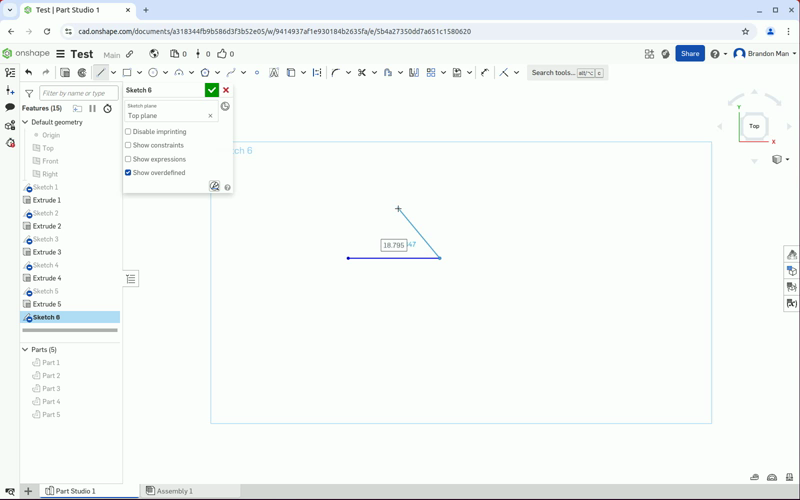
key_down(shift)
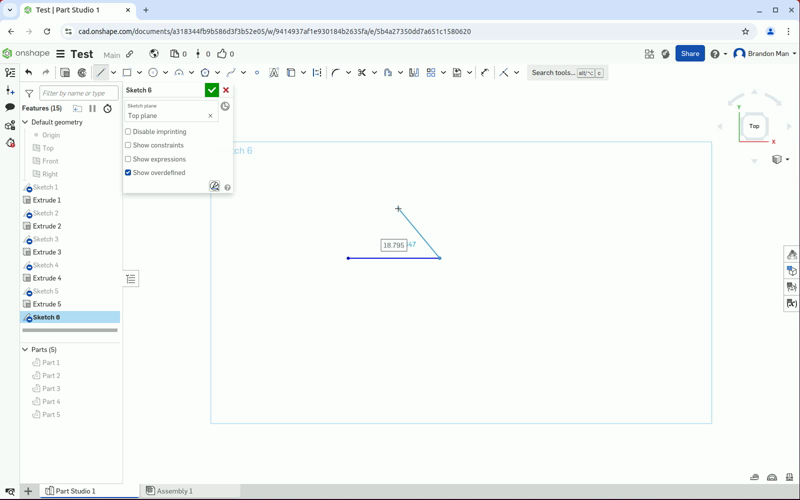
mouse_move(428, 208)
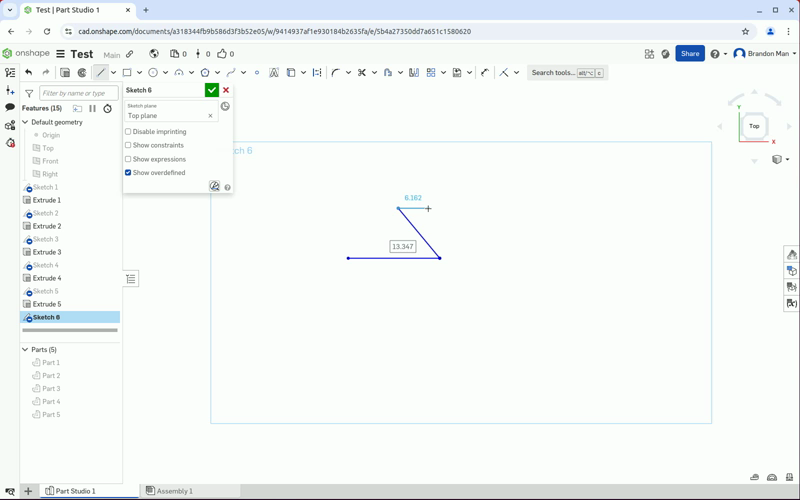
mouse_move(348, 208)
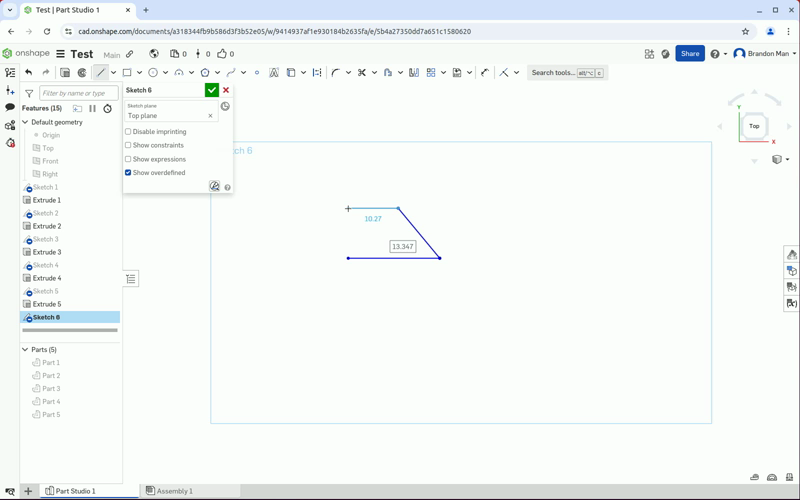
click(348, 208)
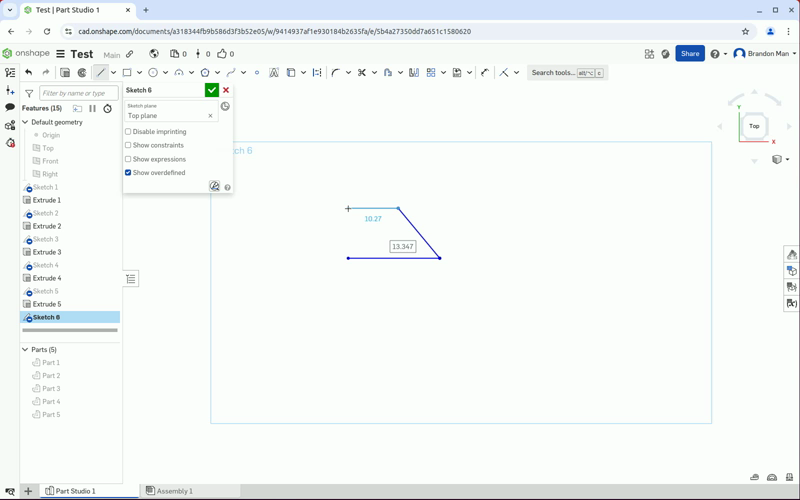
key_up(shift)
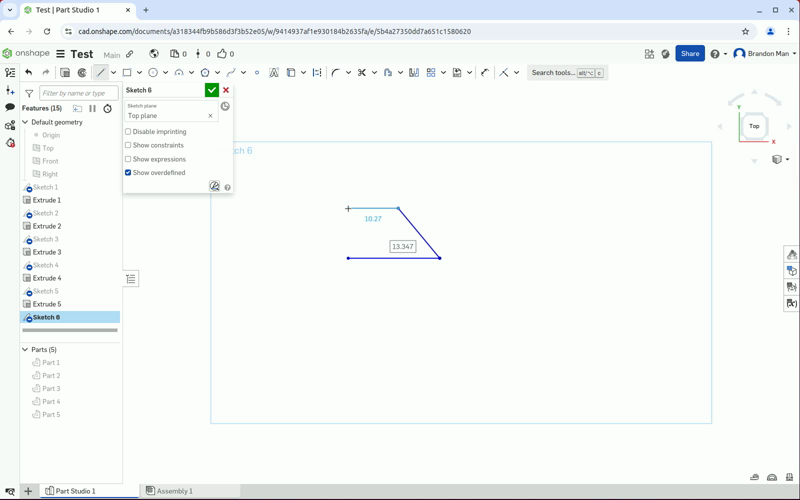
mouse_move(378, 208)
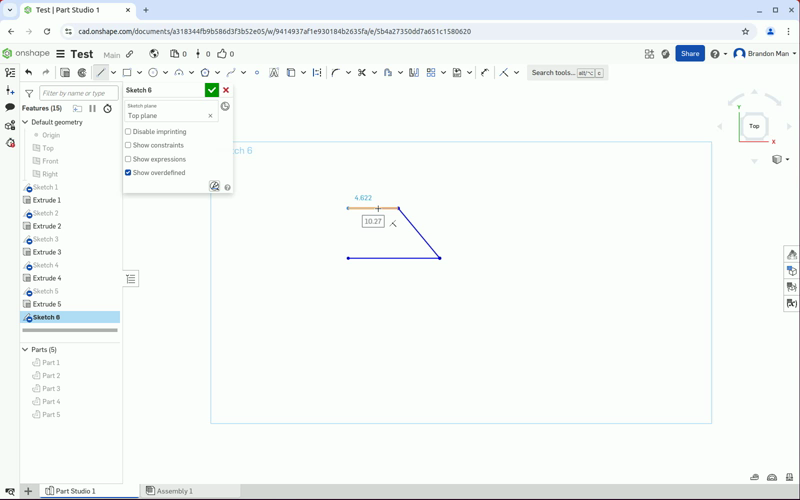
key_down(shift)
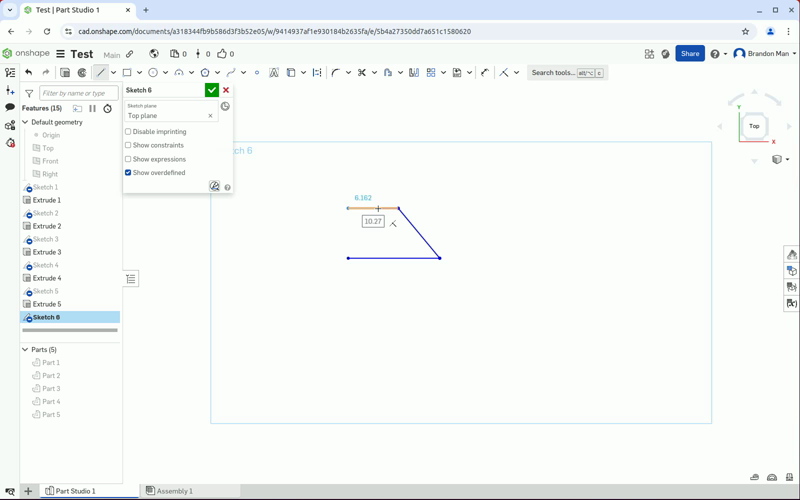
mouse_move(348, 258)
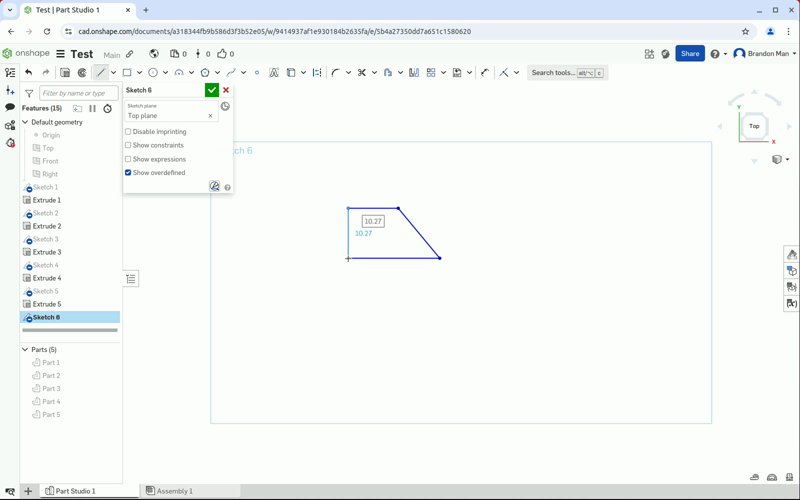
key_up(shift)
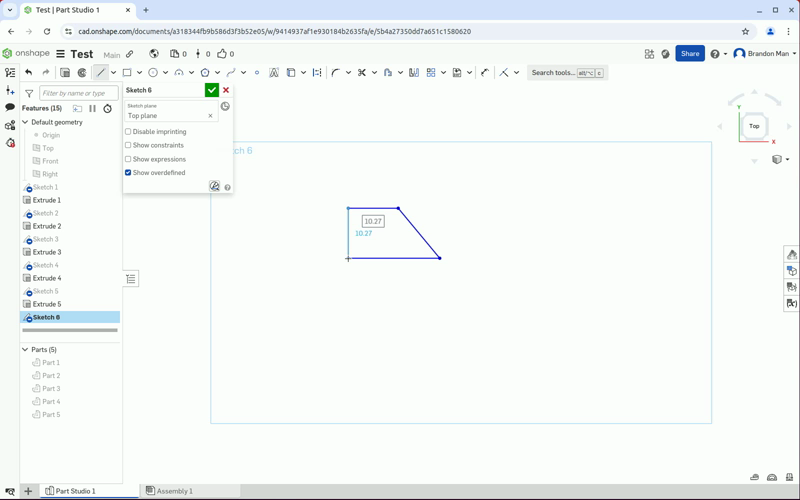
click(348, 258)
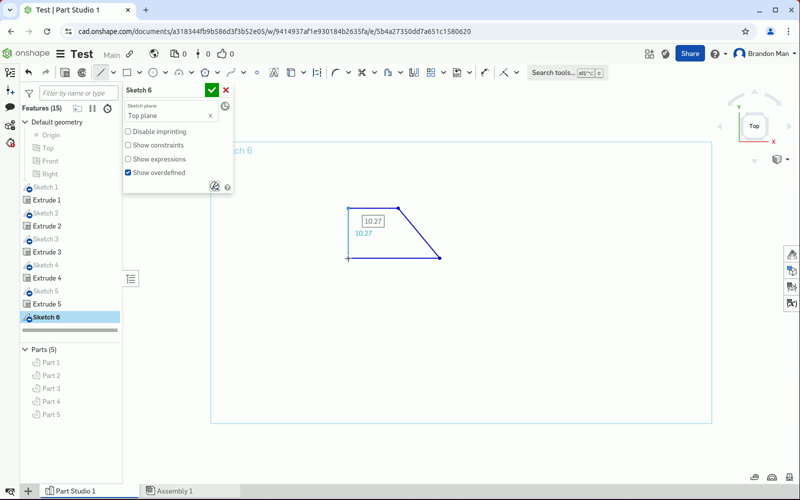
key(esc)
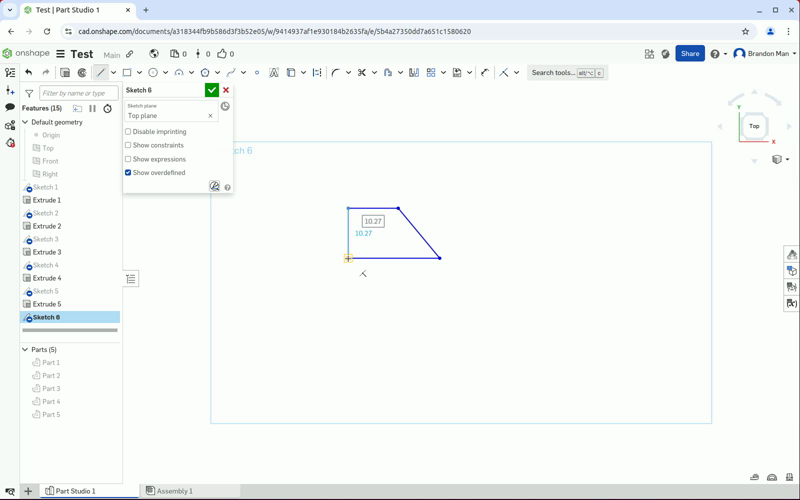
mouse_move(409, 234)
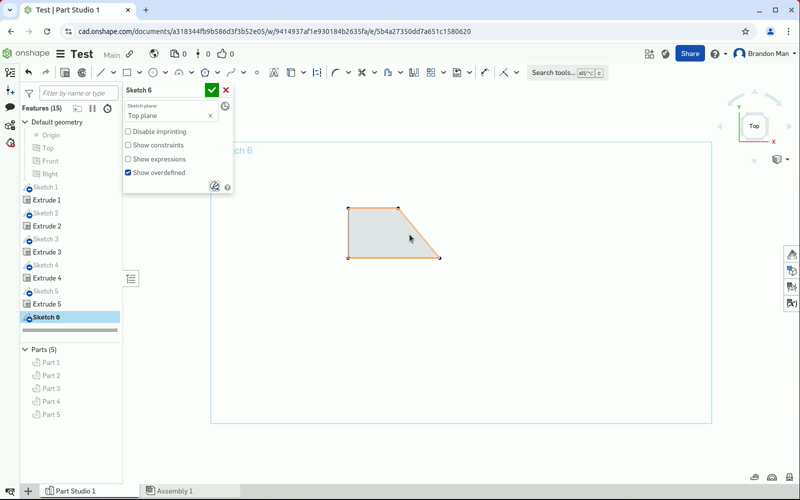
click(409, 234)
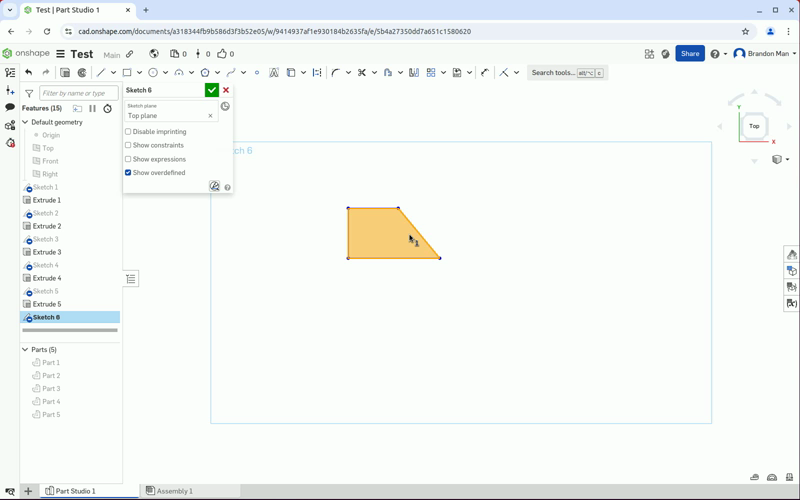
mouse_move(73, 352)
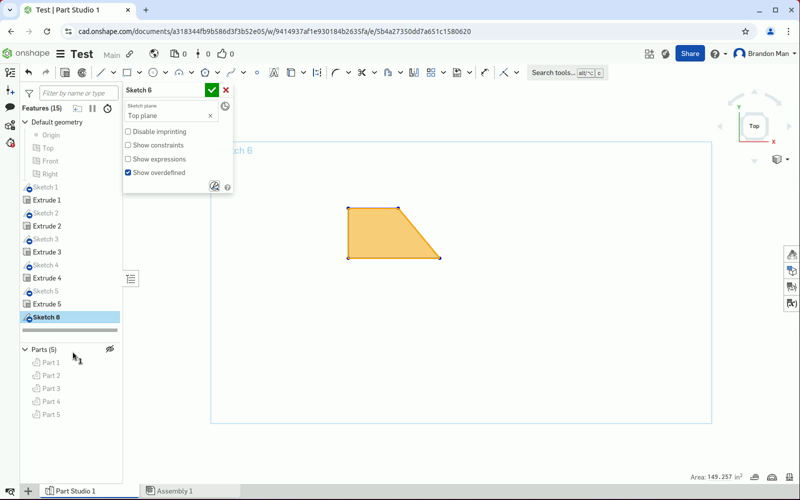
key(shift+y)
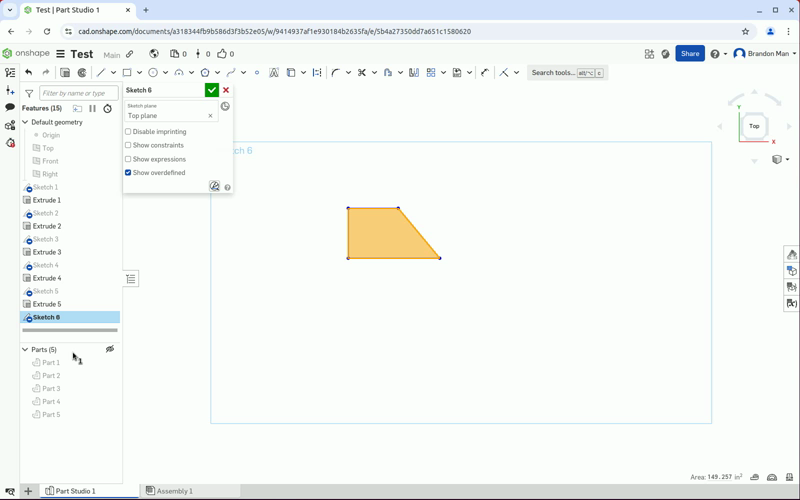
key(shift+e)
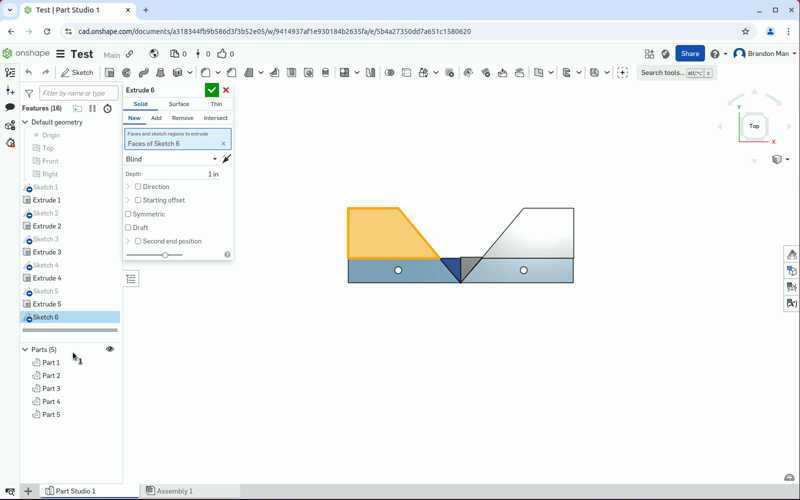
mouse_move(143, 106)
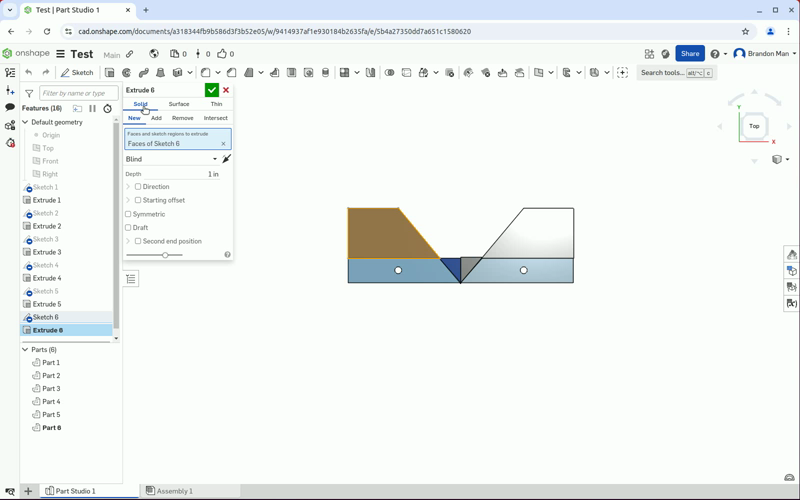
click(143, 106)
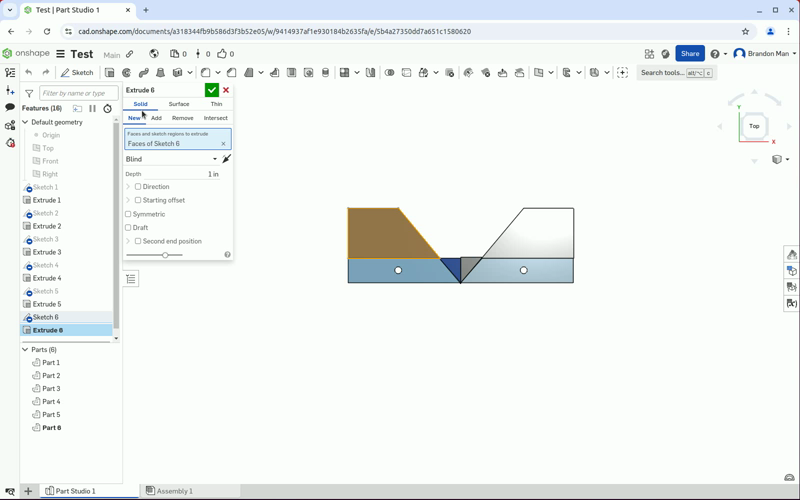
mouse_move(137, 120)
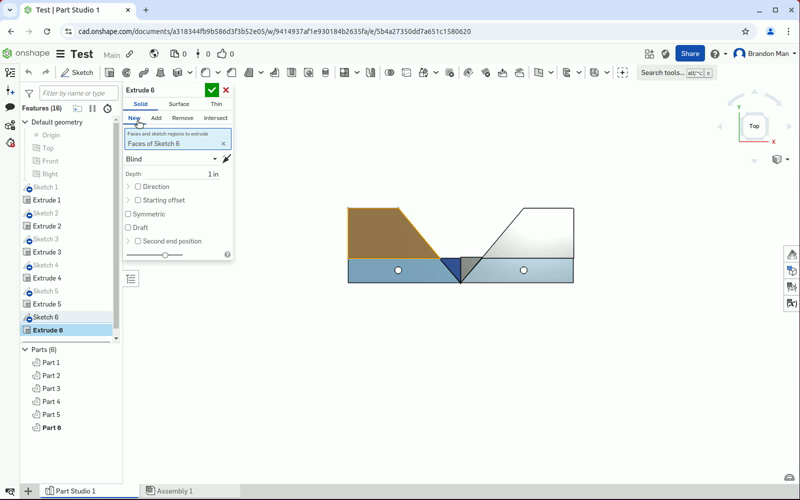
click(137, 120)
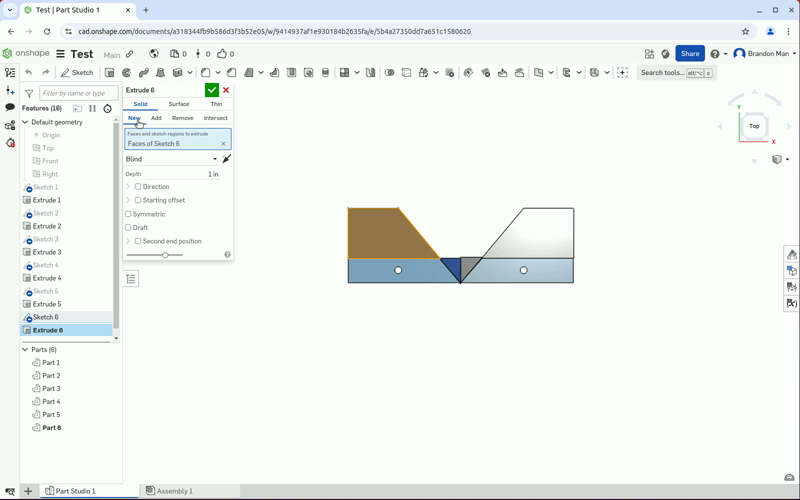
key(tab, 4)
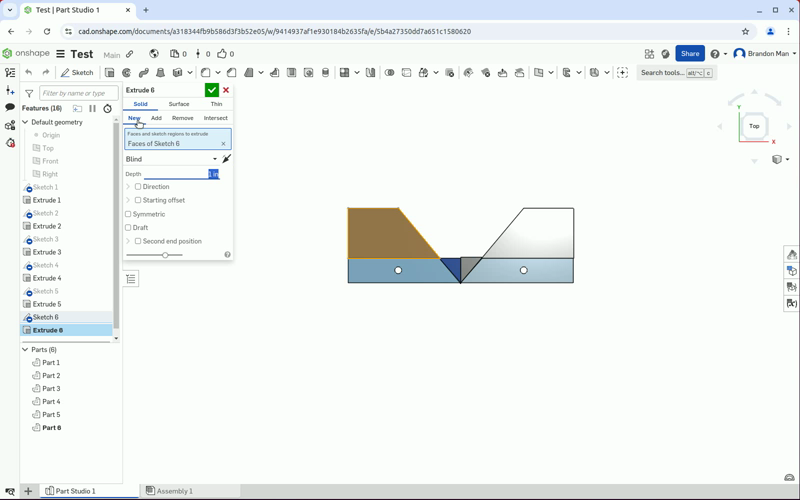
text(1.204)
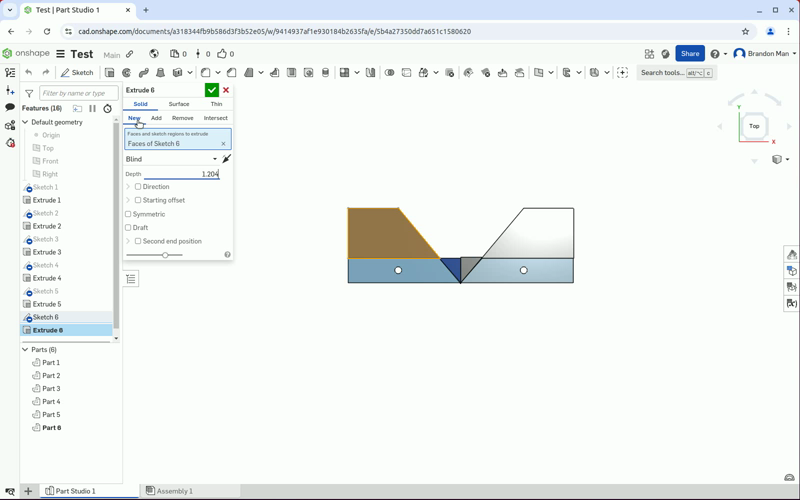
key(enter)
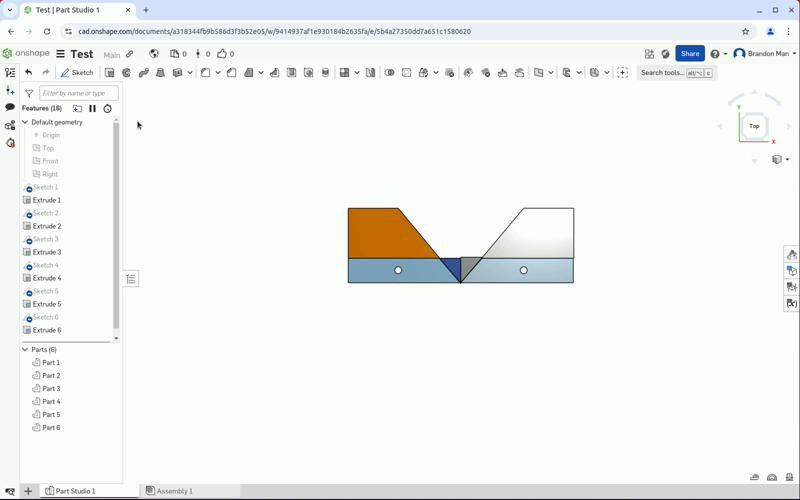
key(shift+h)
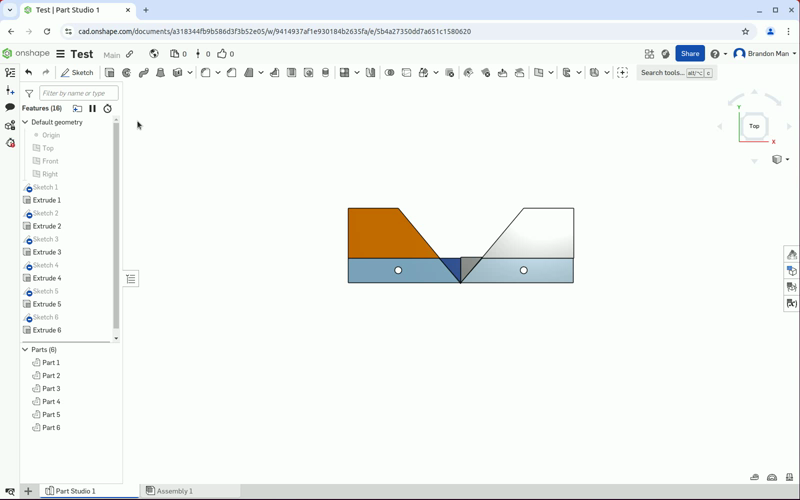
key(shift+h)
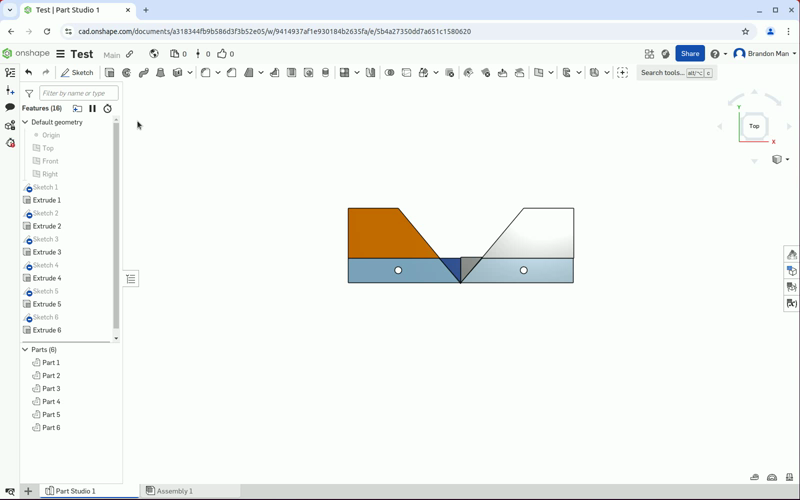
key(shift+7)
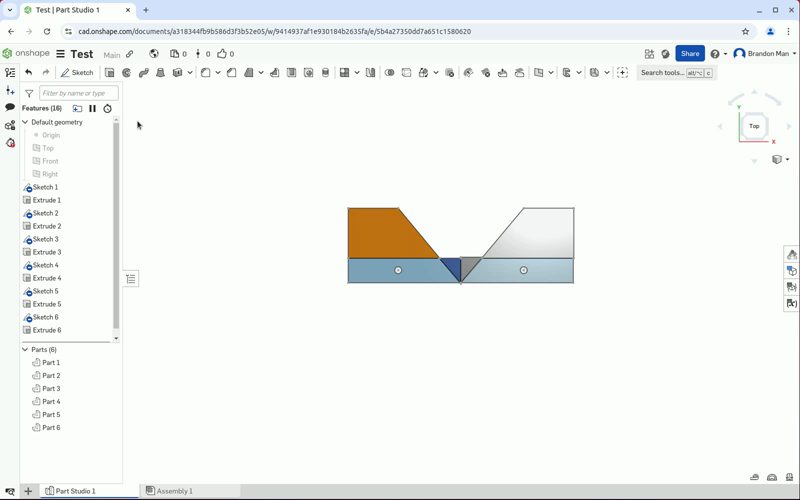
key(up, 3)
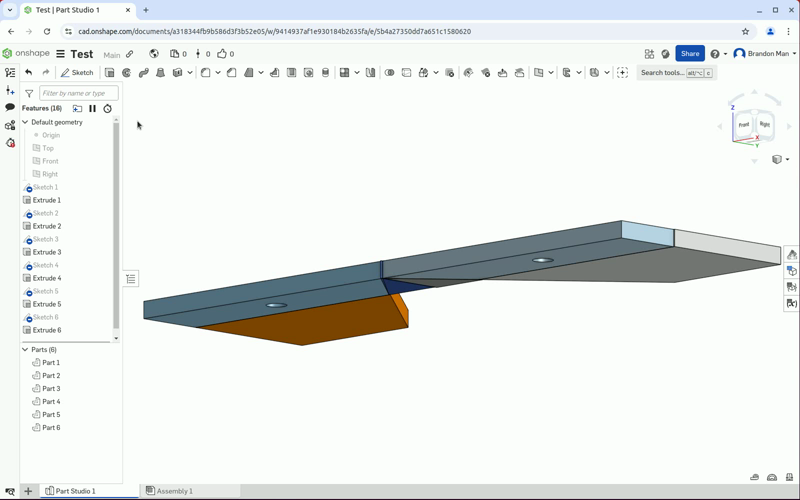
key(left, 3)
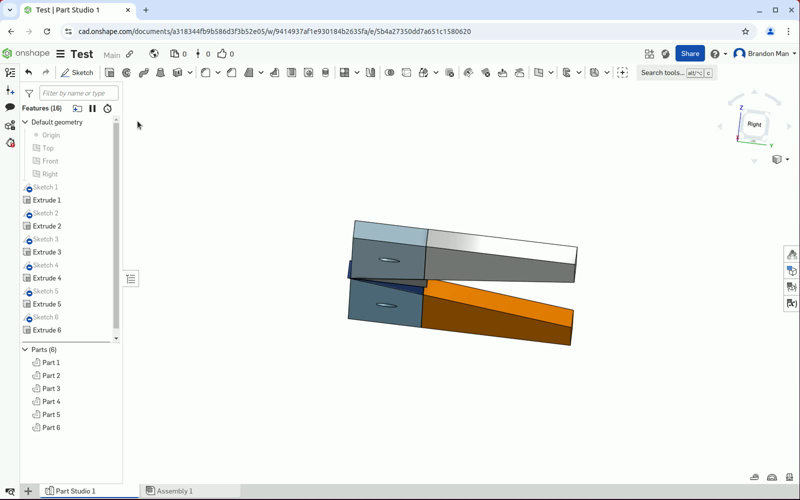
key(right, 3)
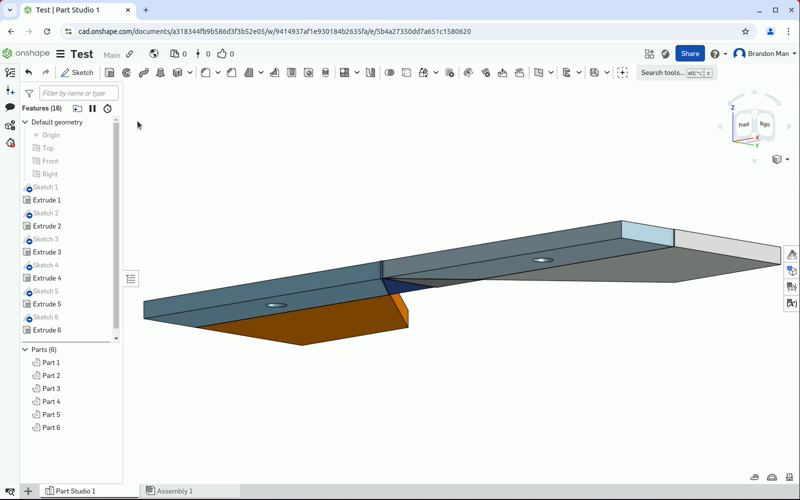
key(down, 3)
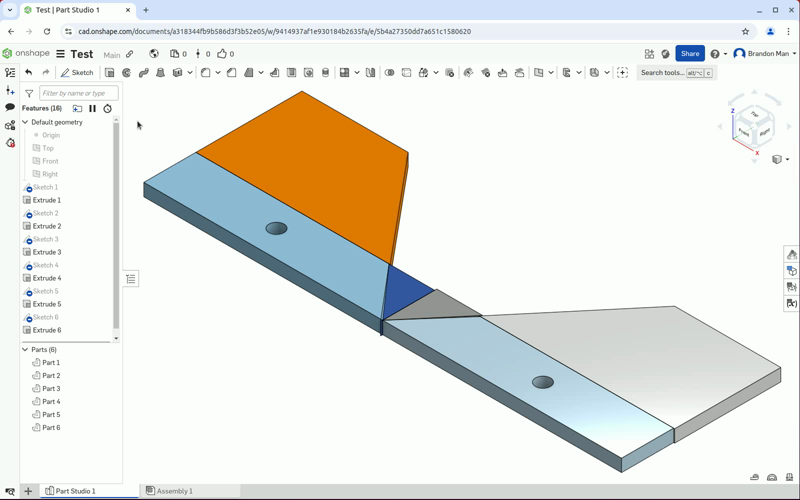
mouse_move(69, 189)
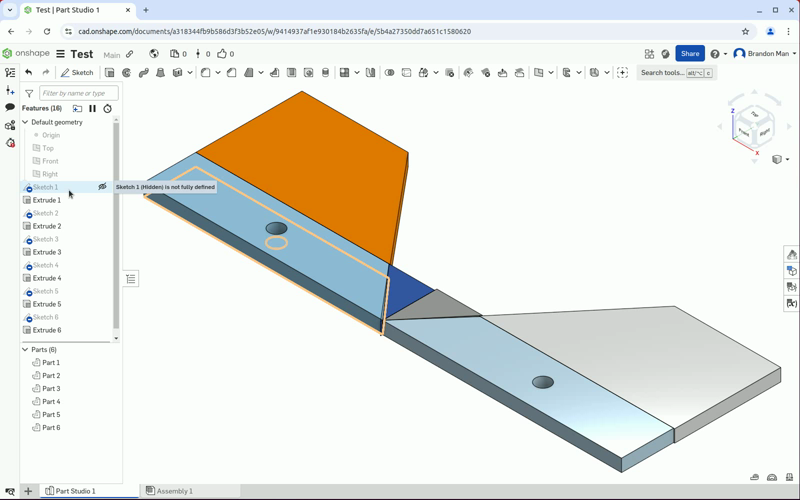
click(69, 189)